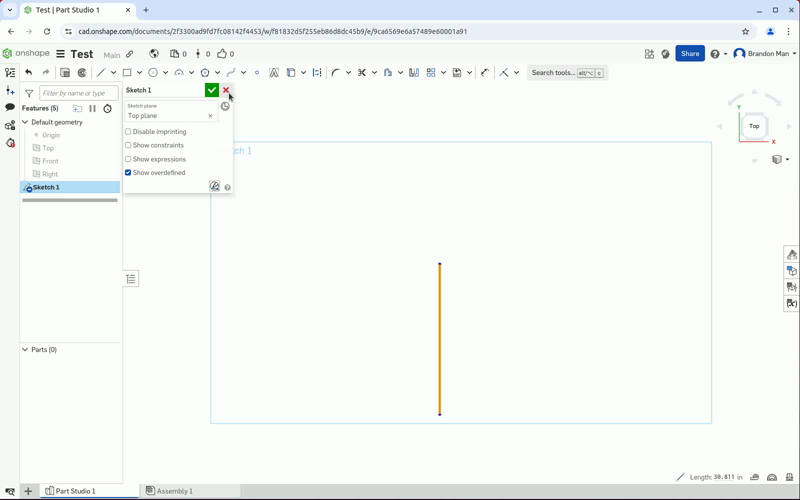
key(shift+h)
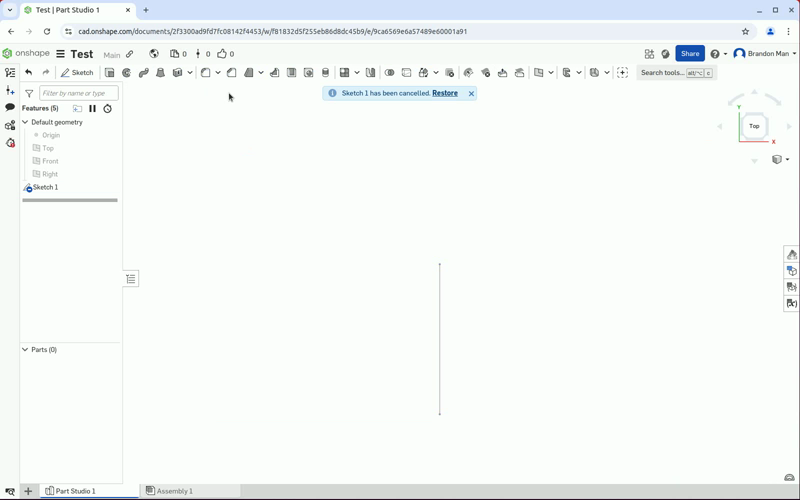
key(shift+s)
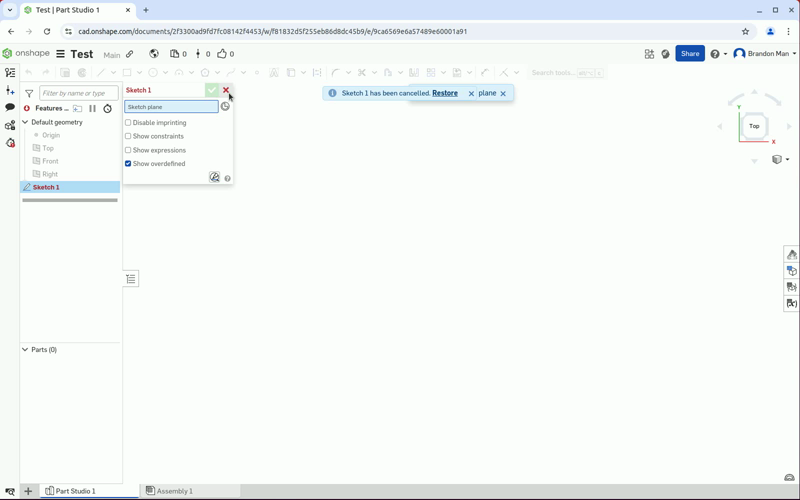
mouse_move(73, 150)
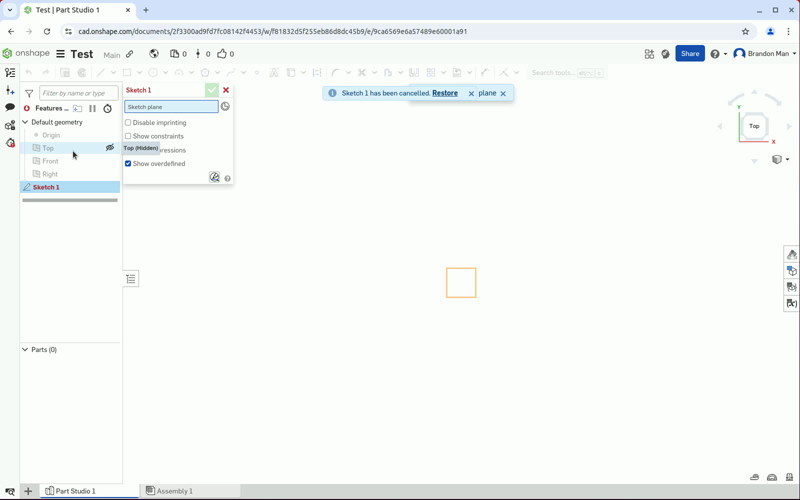
click(73, 150)
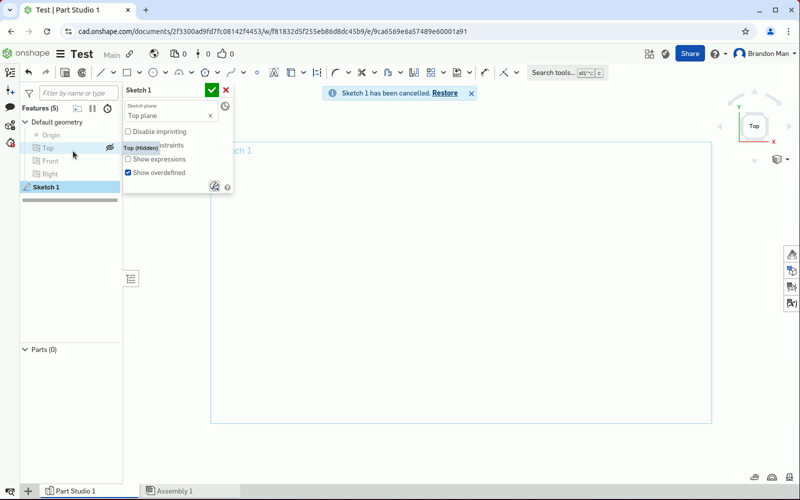
mouse_move(73, 352)
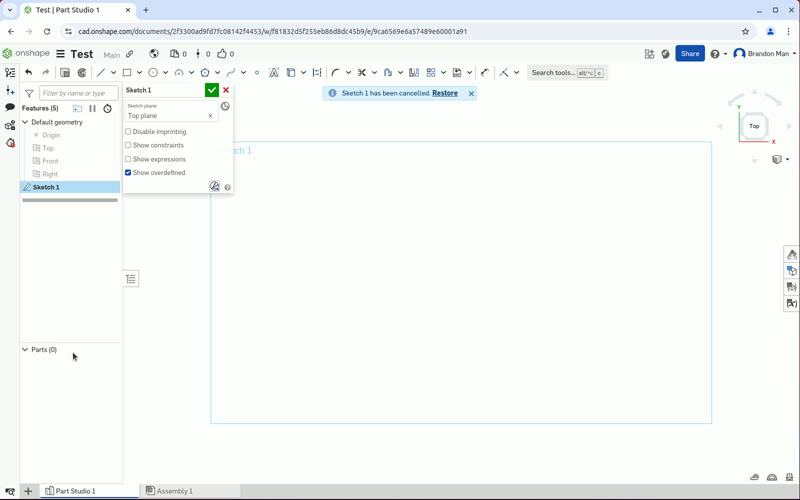
key(y)
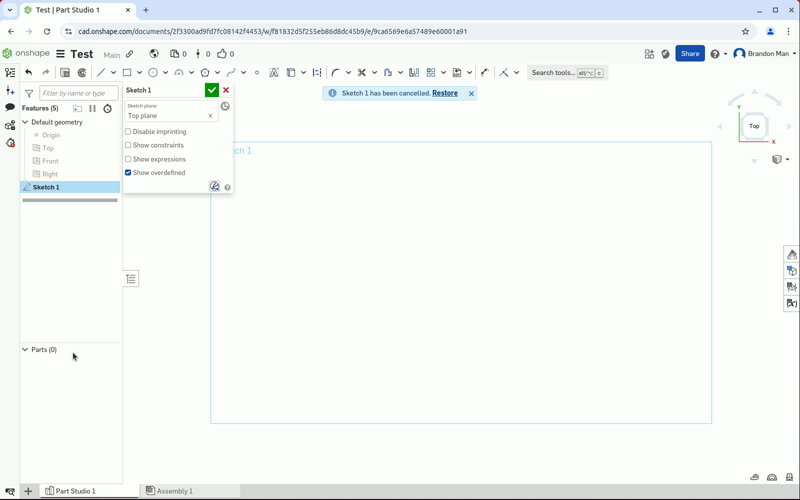
key(c)
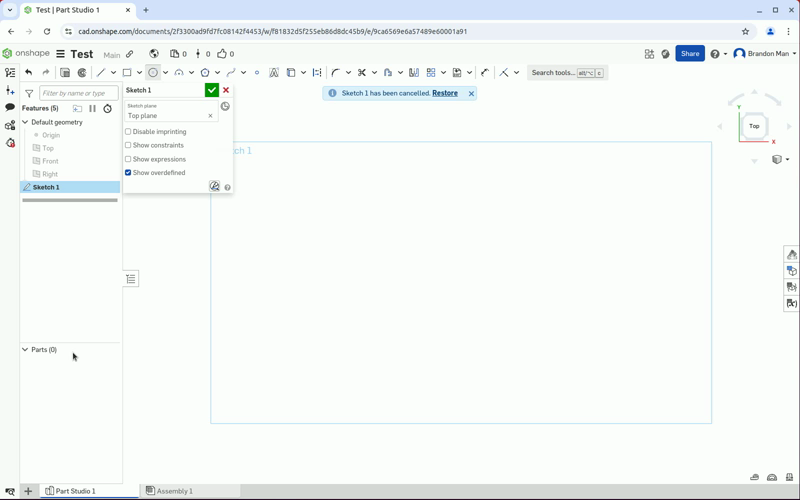
key_down(shift)
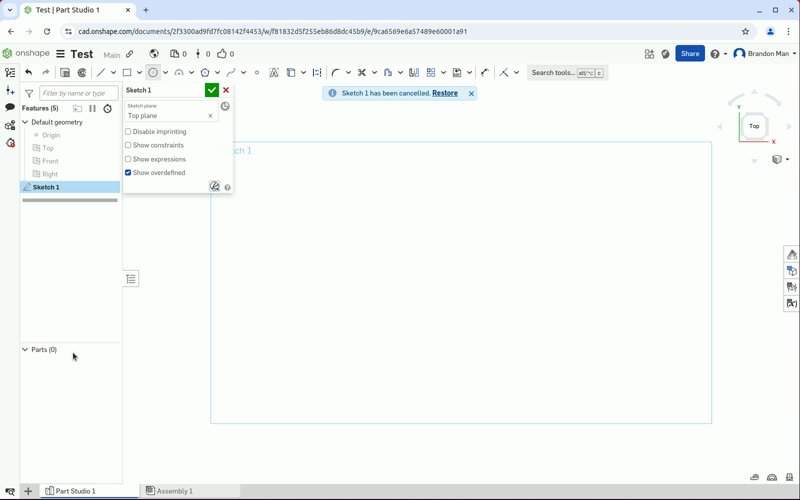
mouse_move(461, 282)
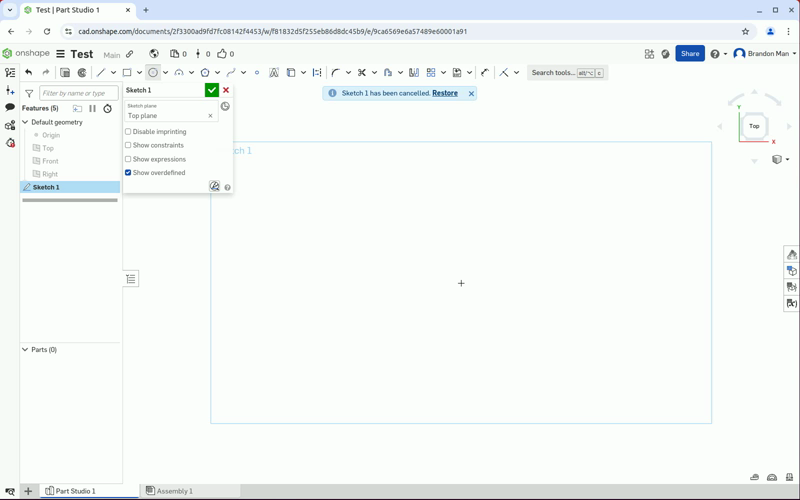
click(461, 282)
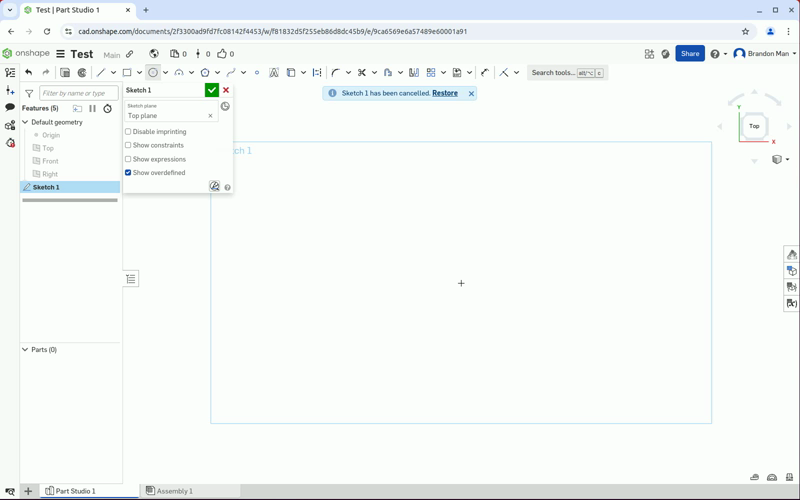
key_up(shift)
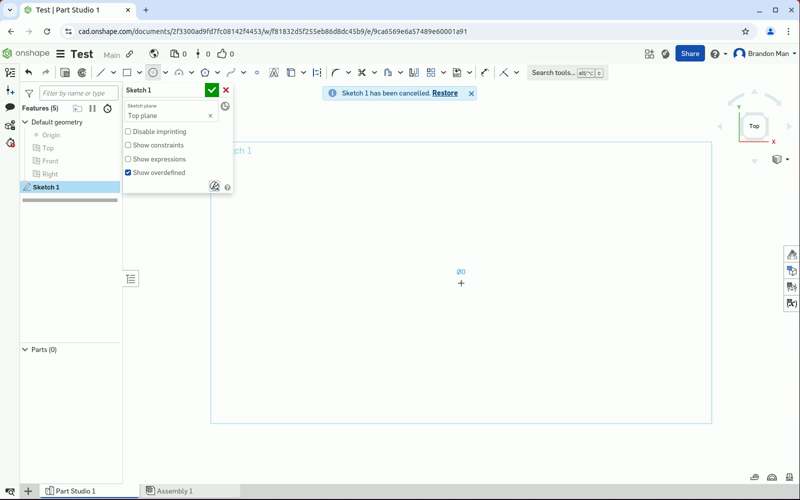
mouse_move(574, 282)
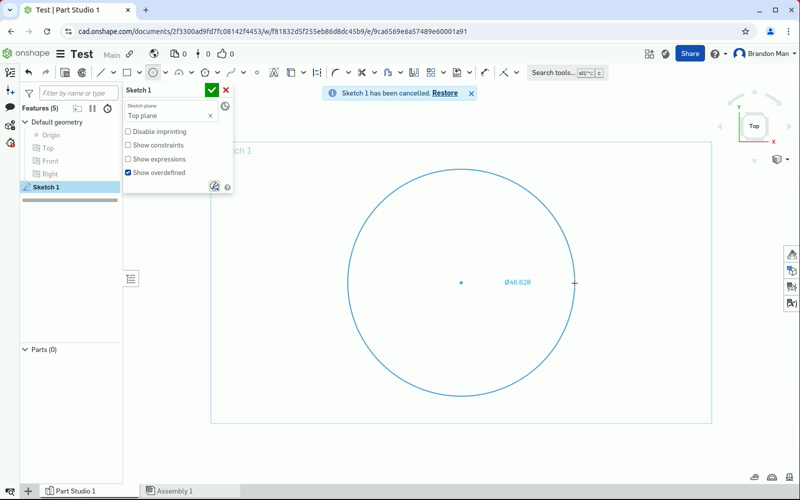
click(574, 282)
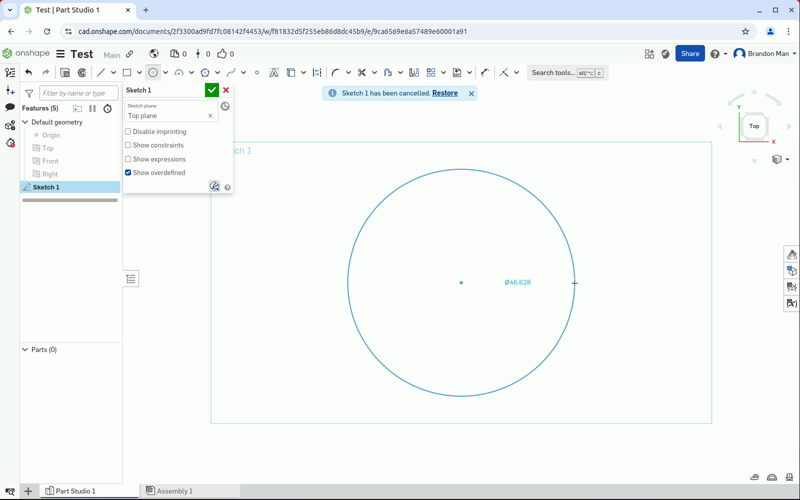
key(esc)
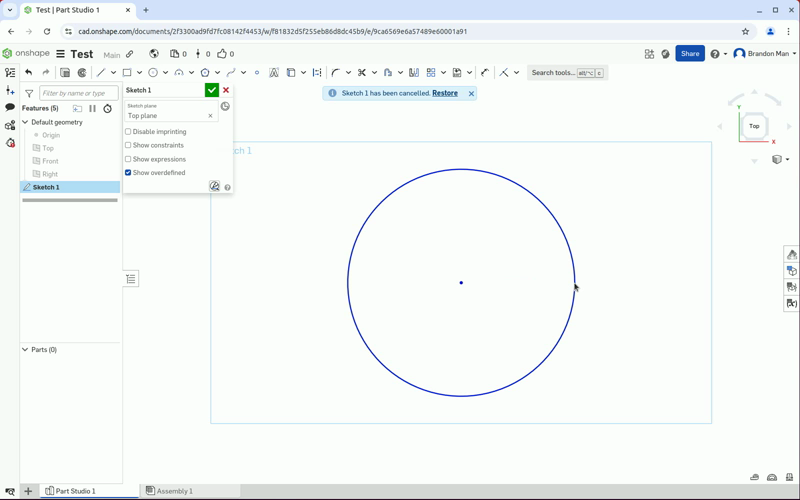
key(c)
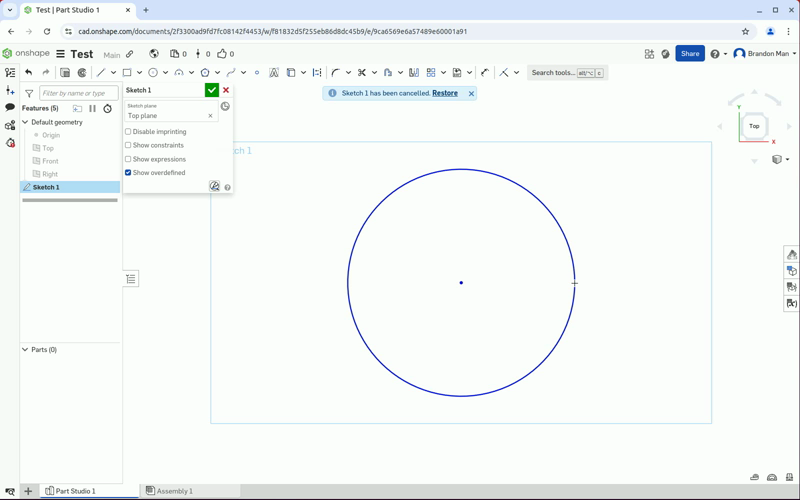
key_down(shift)
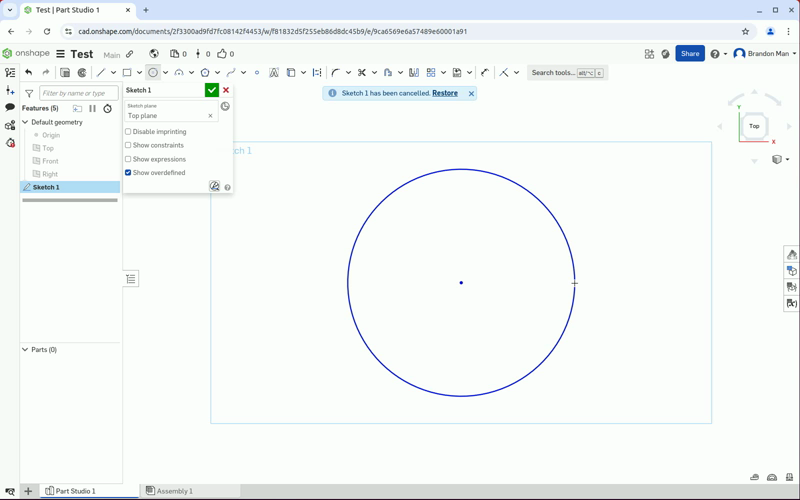
mouse_move(461, 282)
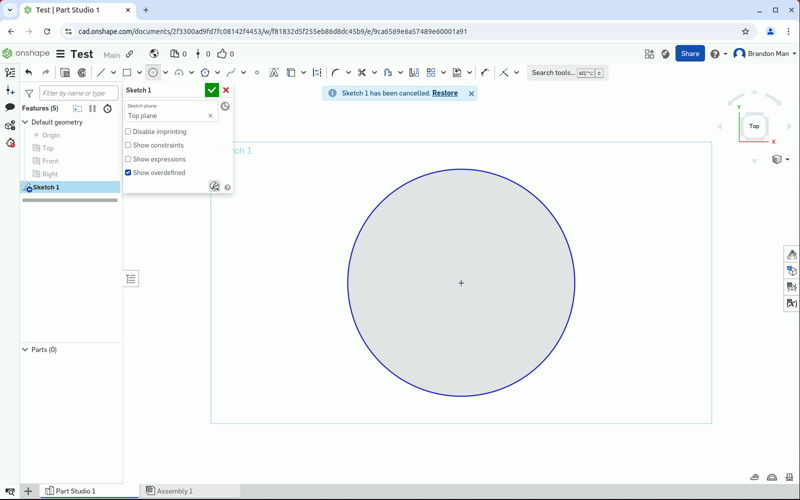
click(461, 282)
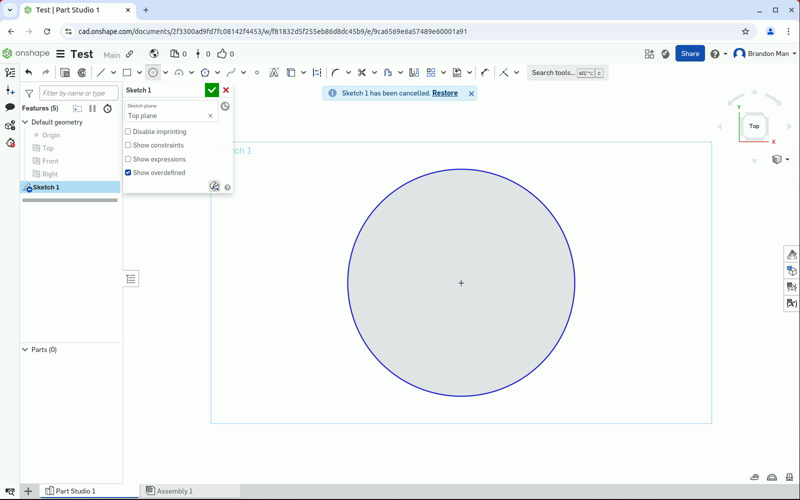
key_up(shift)
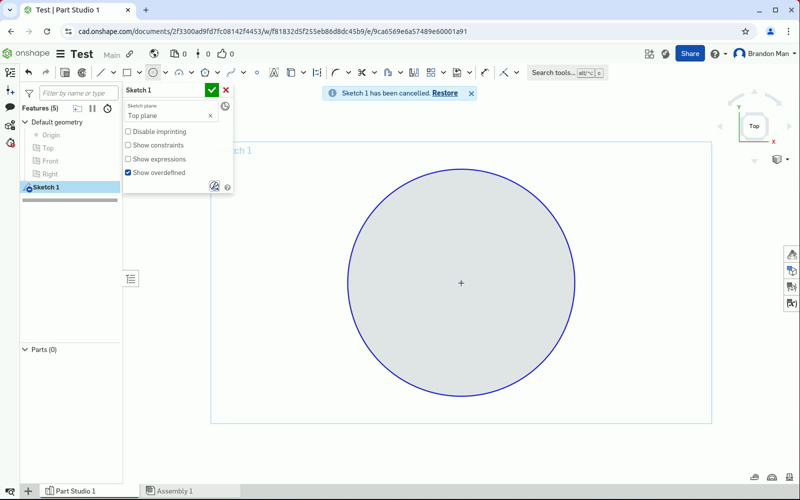
mouse_move(529, 282)
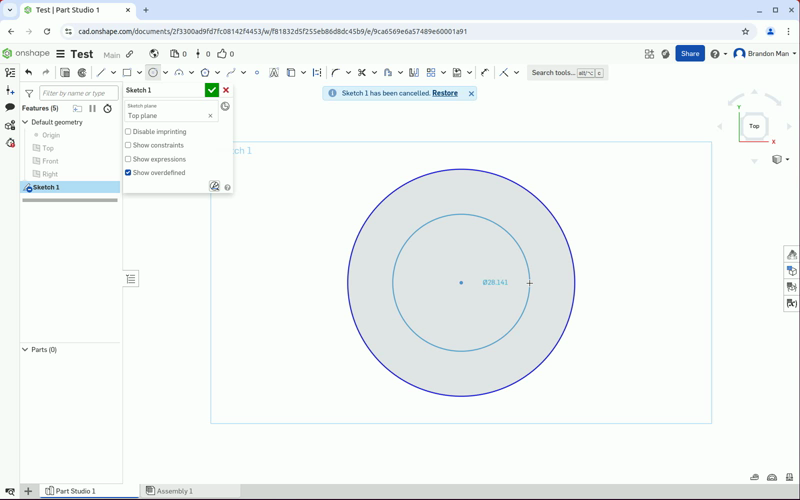
click(529, 282)
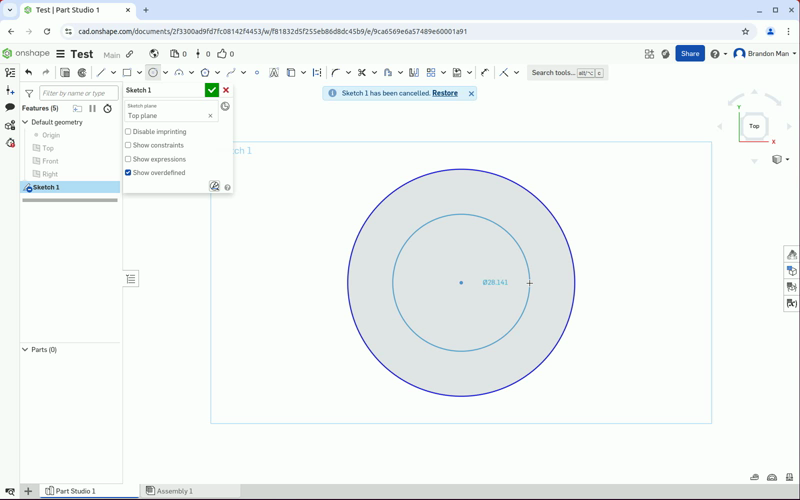
key(esc)
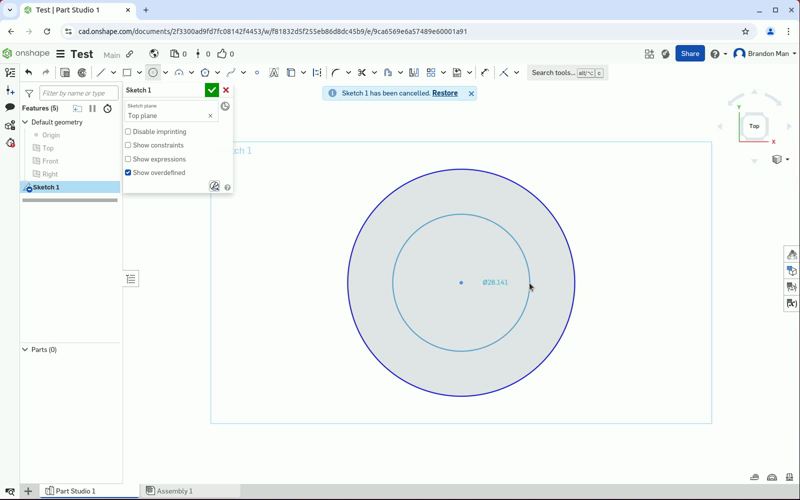
mouse_move(545, 298)
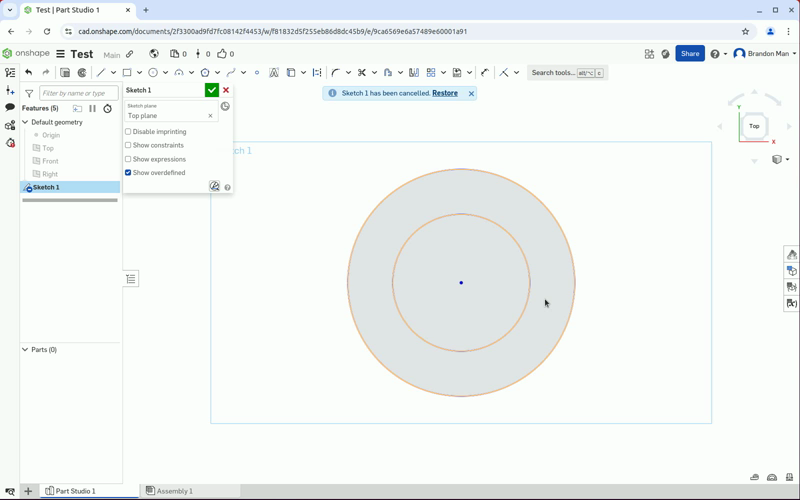
click(545, 298)
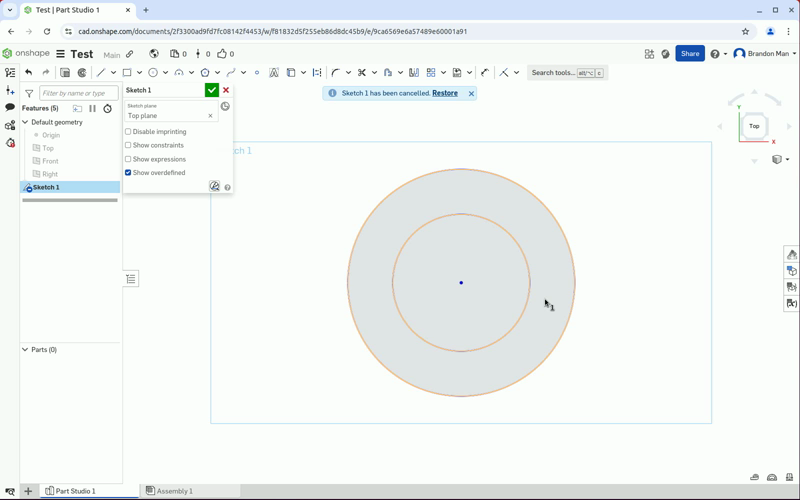
mouse_move(73, 352)
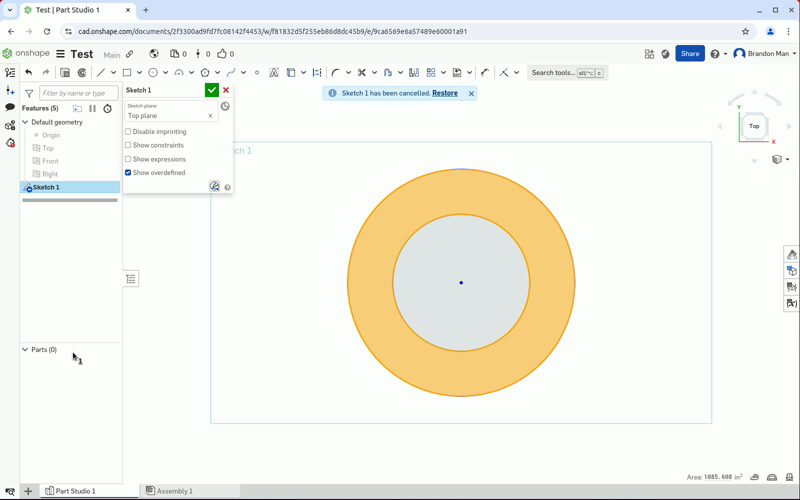
key(shift+y)
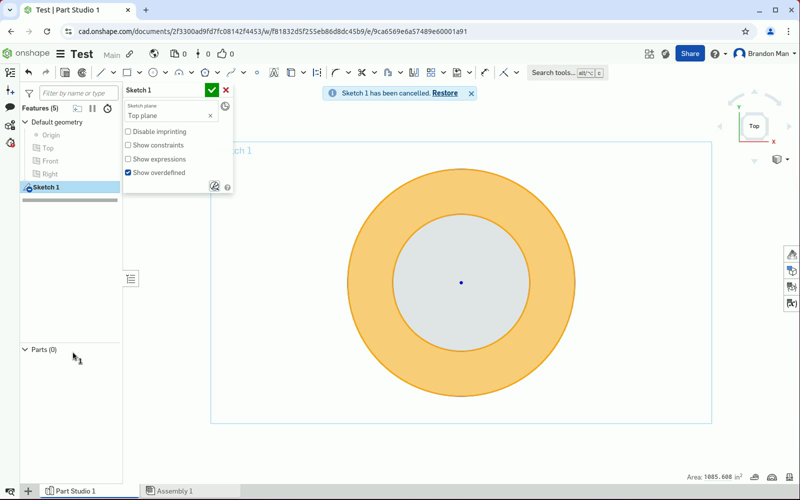
key(shift+e)
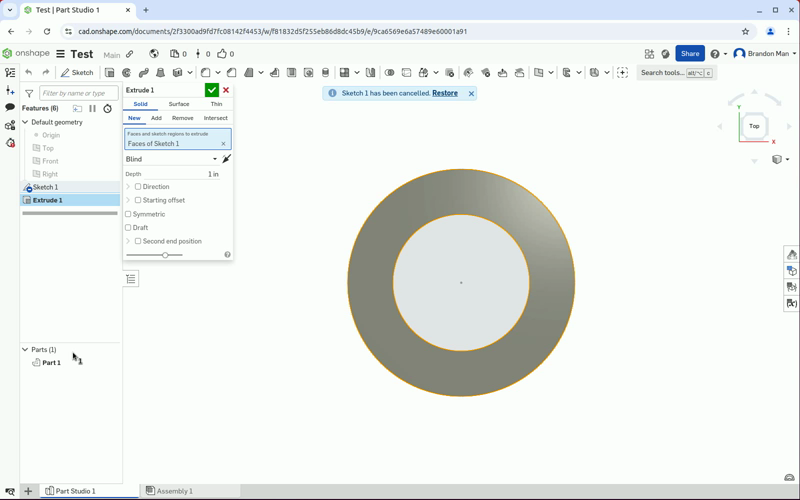
mouse_move(143, 106)
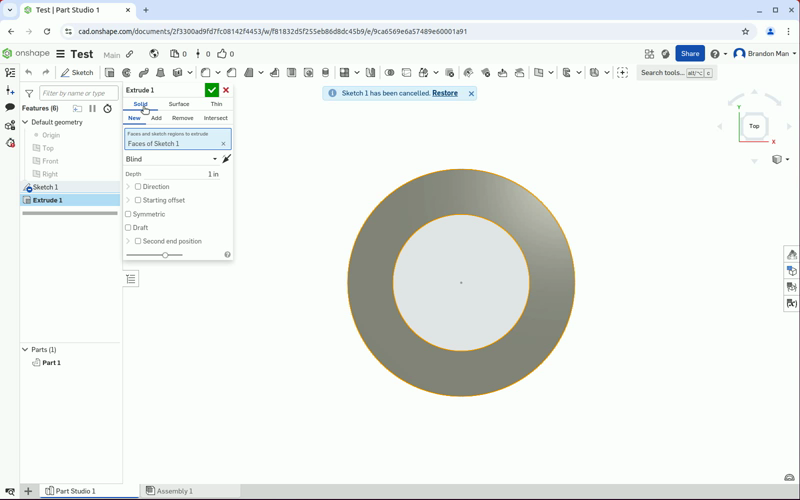
click(143, 106)
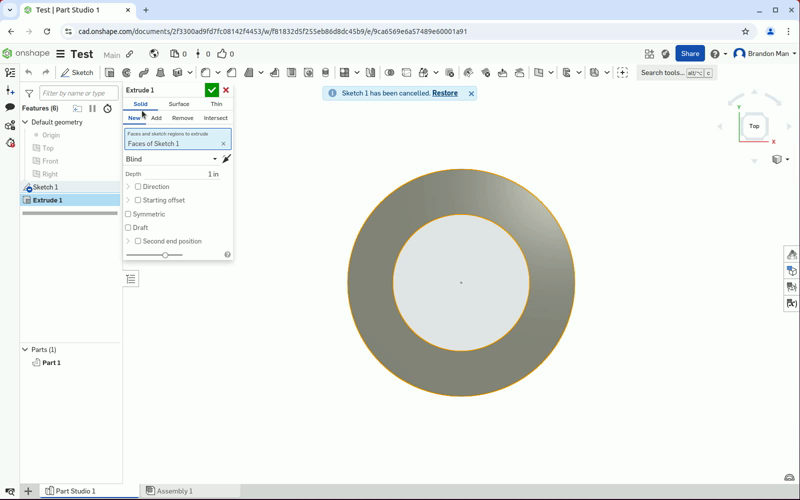
mouse_move(137, 120)
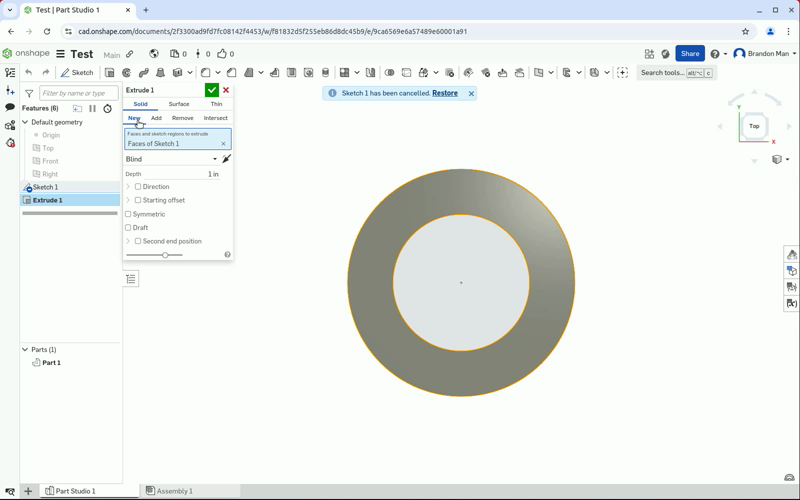
click(137, 120)
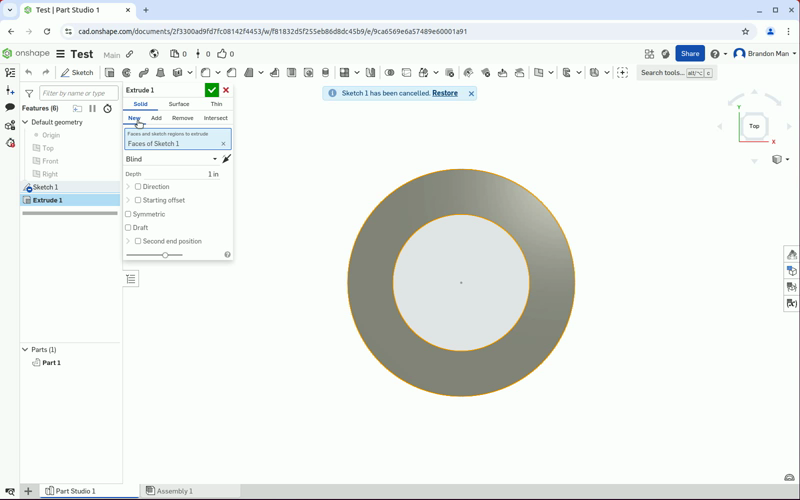
key(tab, 4)
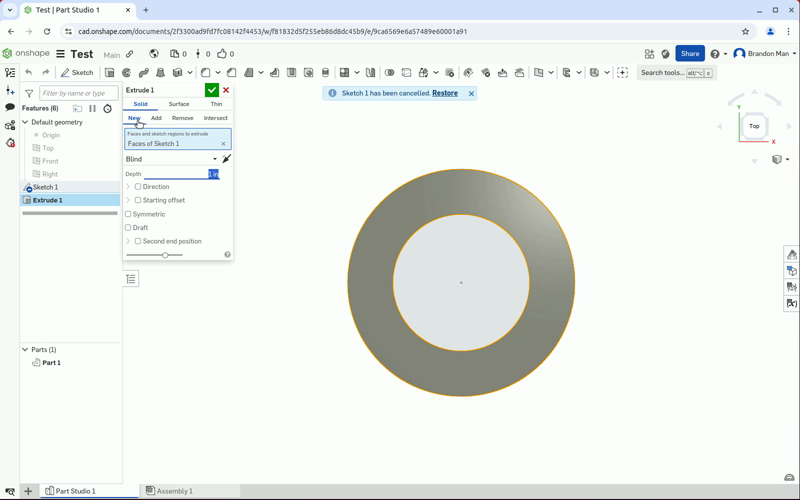
text(1.685)
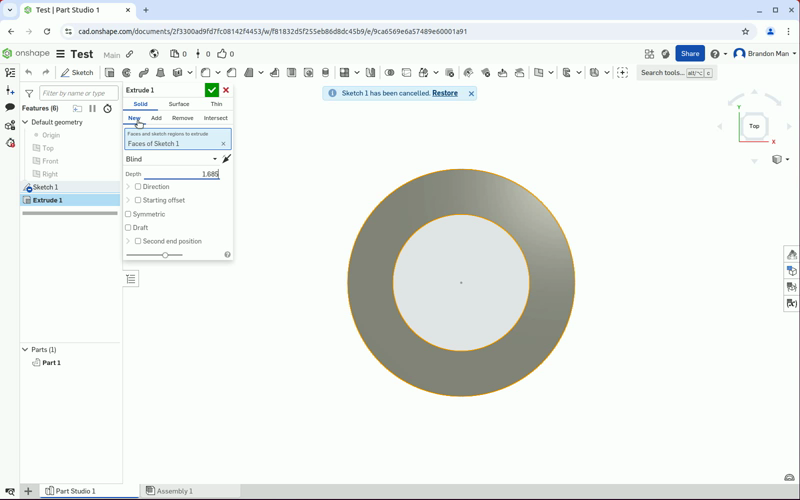
key(enter)
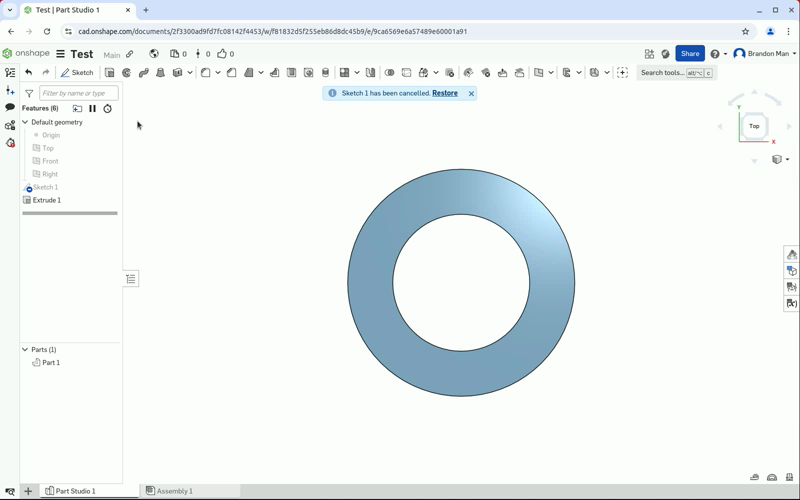
key(shift+h)
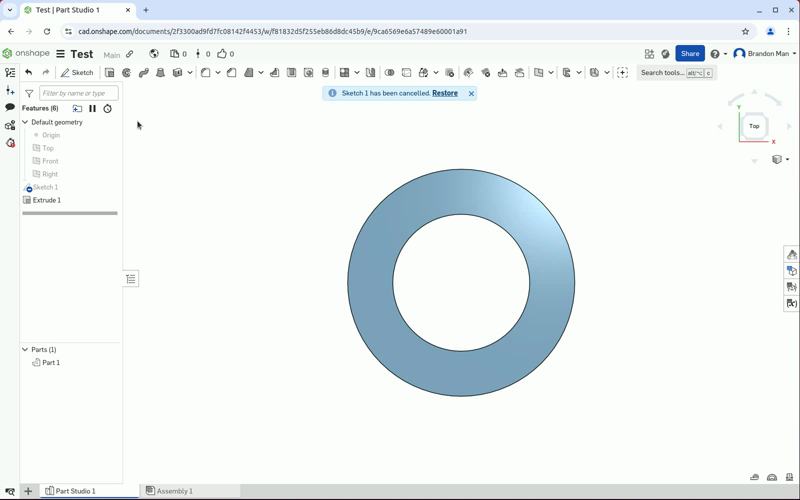
key(shift+h)
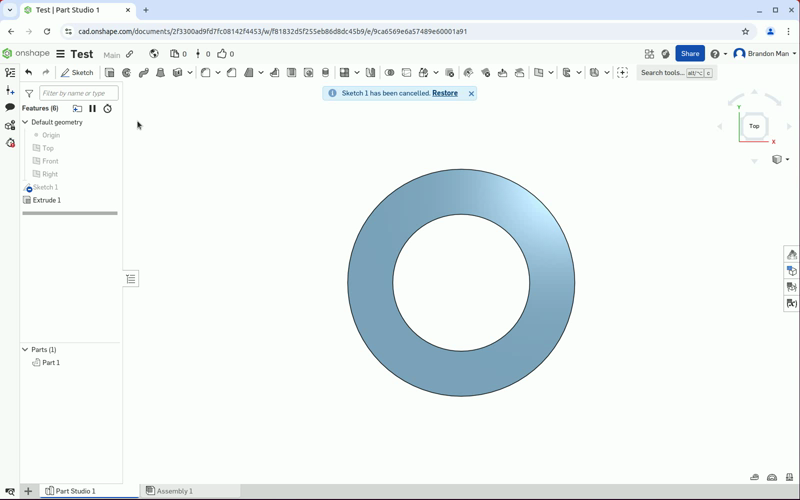
mouse_move(73, 189)
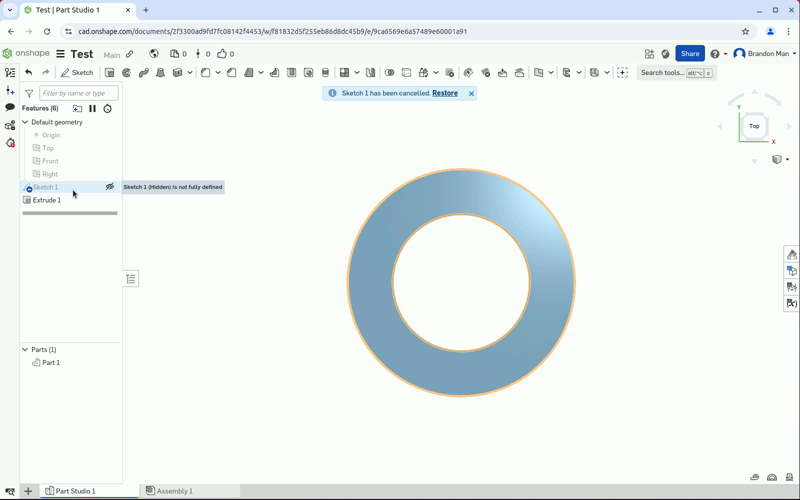
click(73, 189)
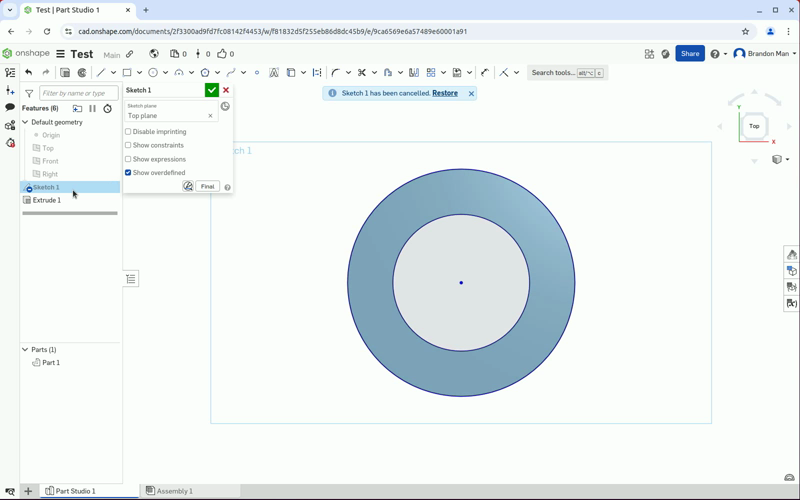
mouse_move(229, 92)
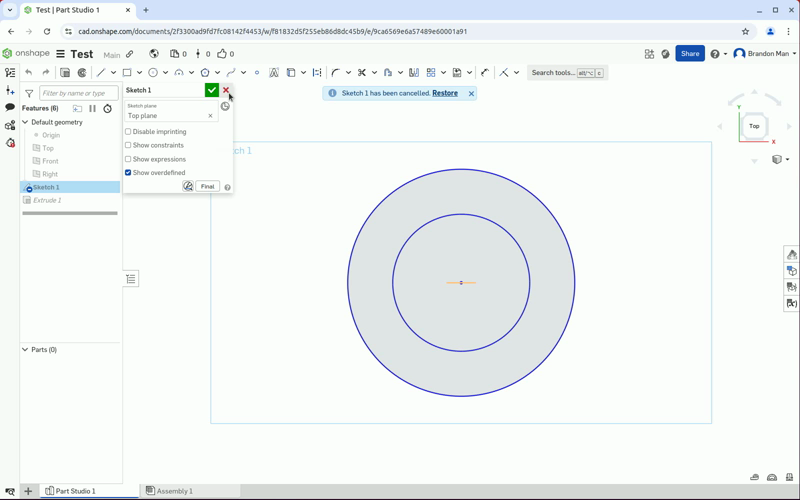
click(229, 92)
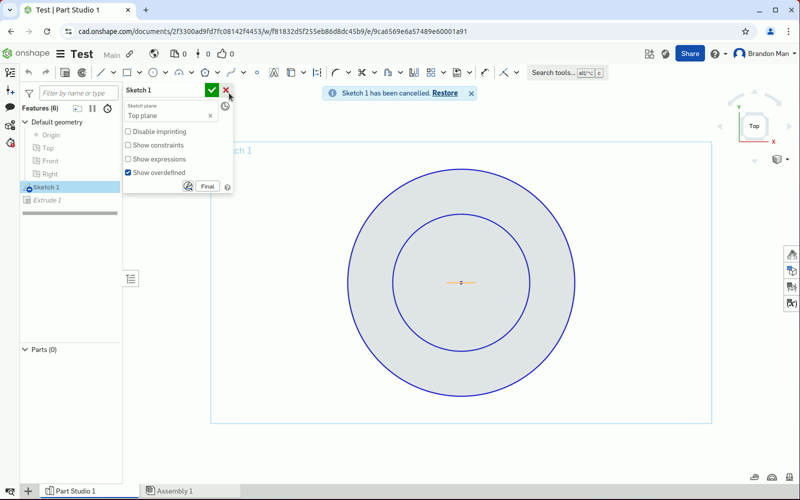
key(shift+s)
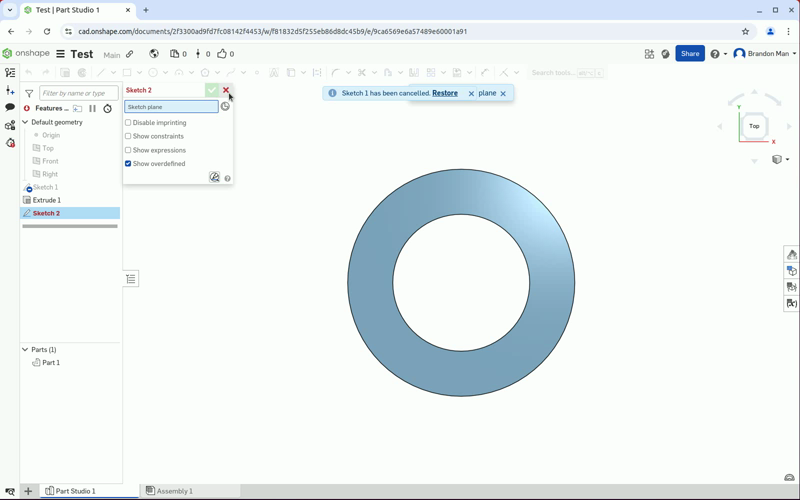
mouse_move(73, 150)
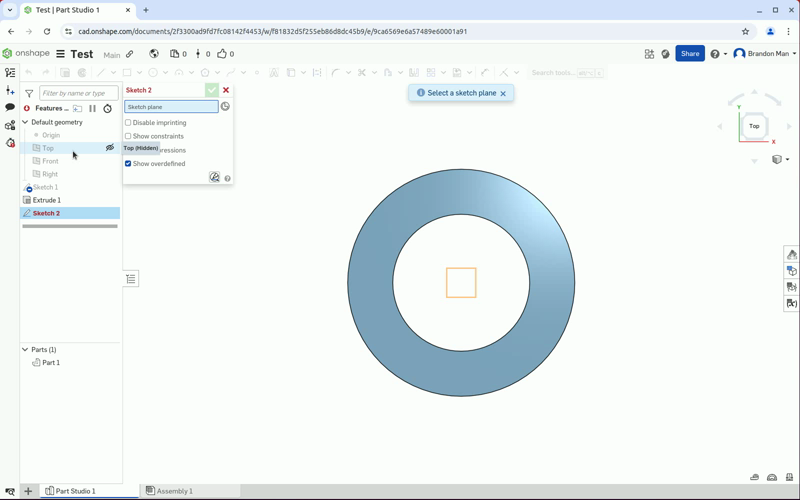
click(73, 150)
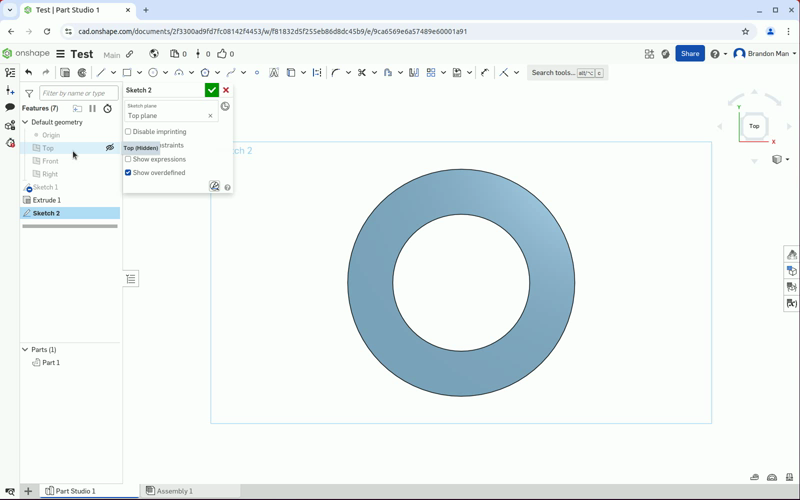
mouse_move(73, 352)
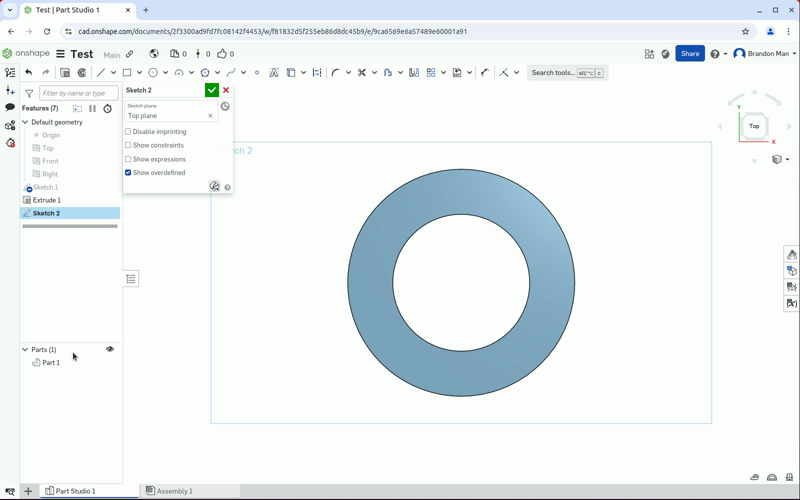
key(y)
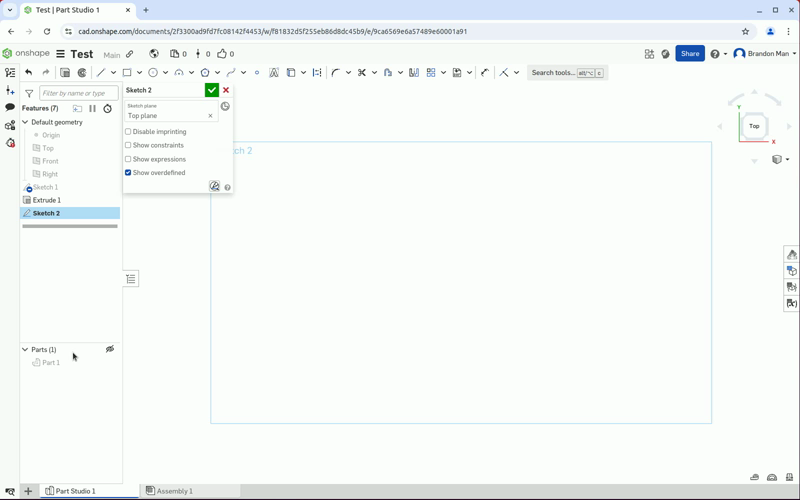
key(c)
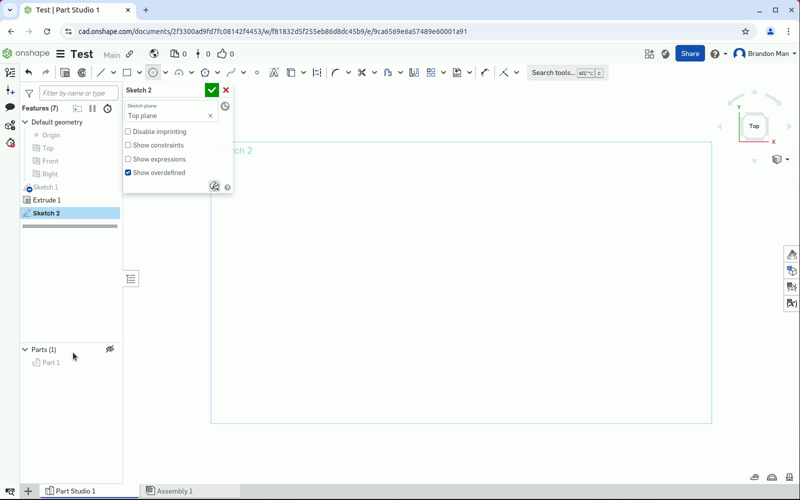
key_down(shift)
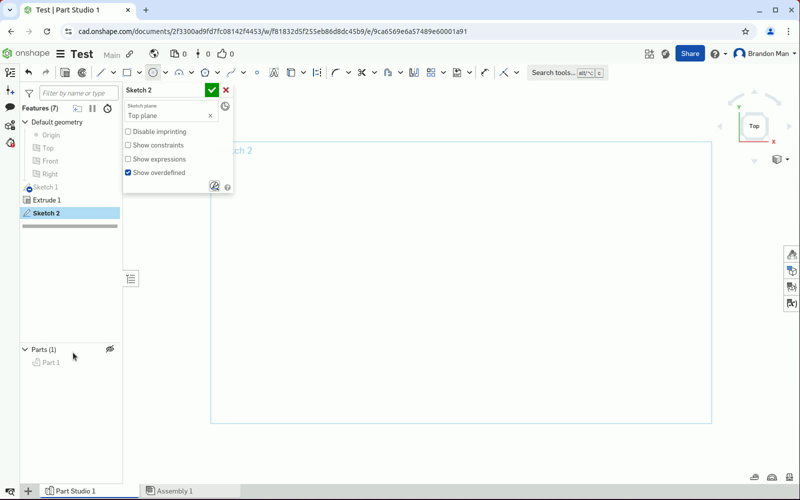
mouse_move(461, 282)
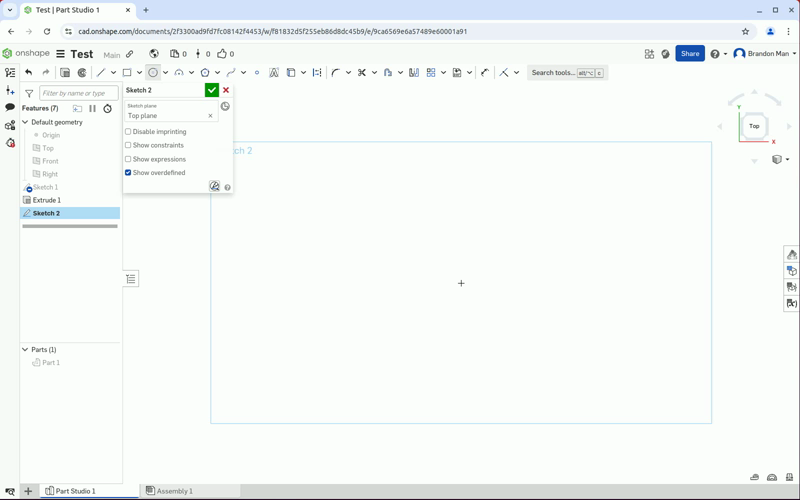
click(461, 282)
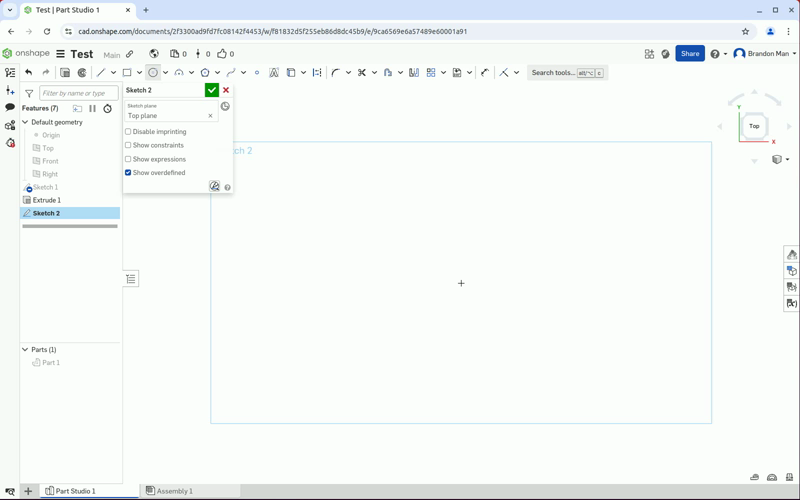
key_up(shift)
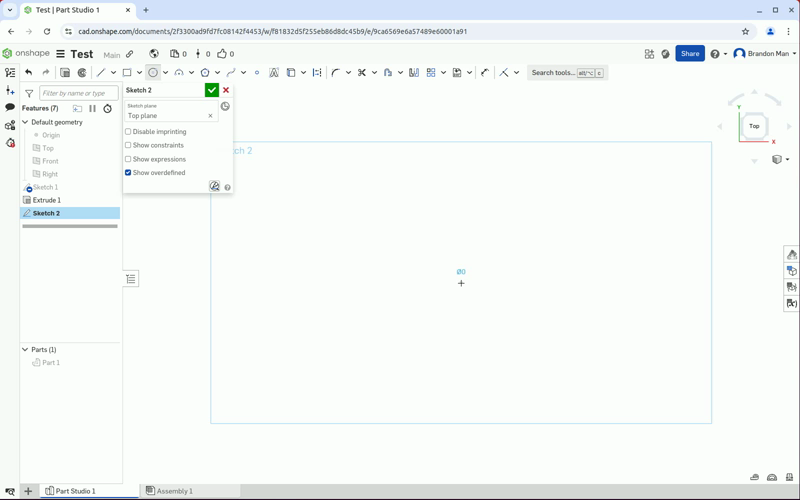
mouse_move(522, 282)
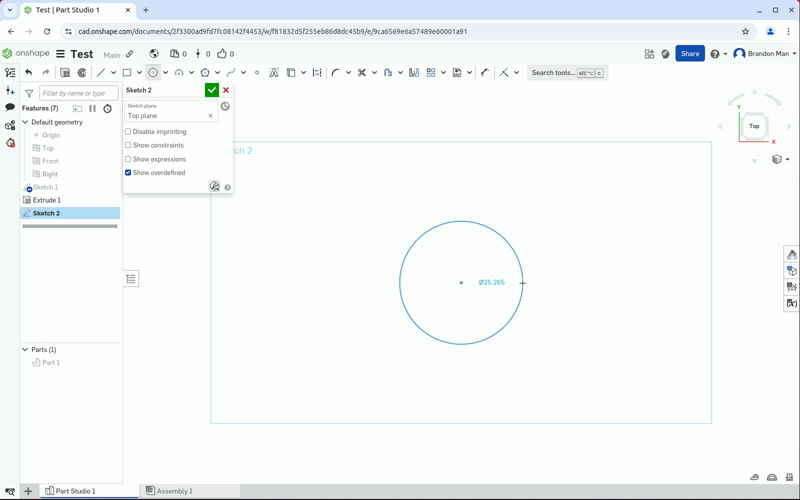
click(522, 282)
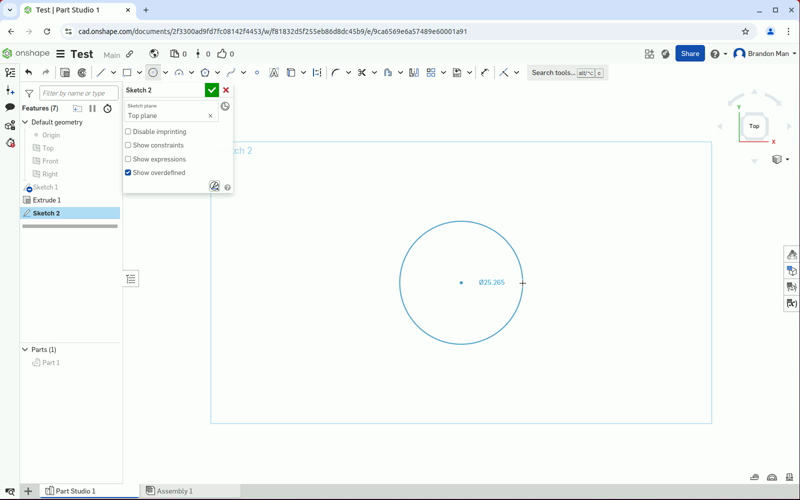
key(esc)
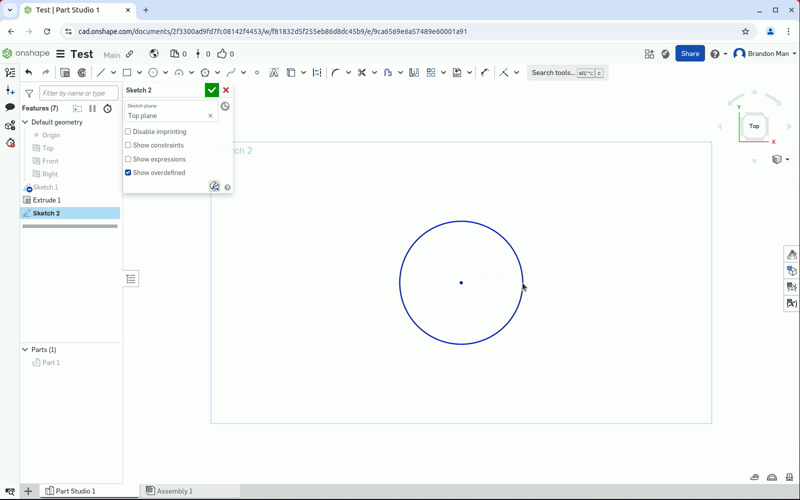
key(c)
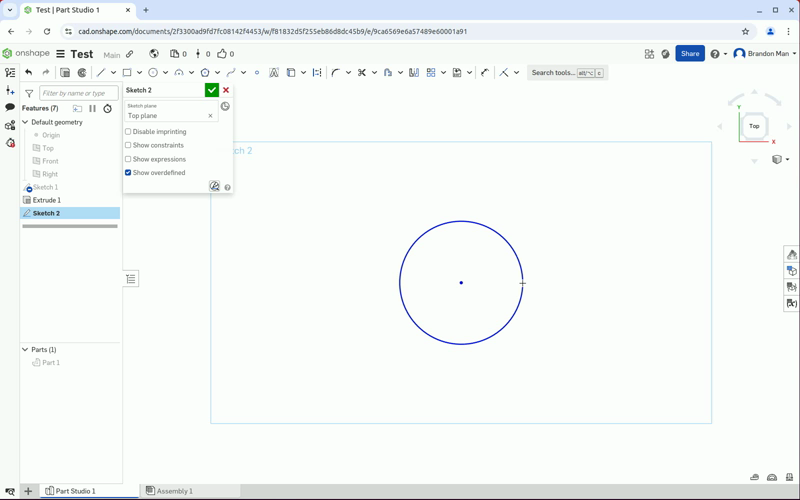
key_down(shift)
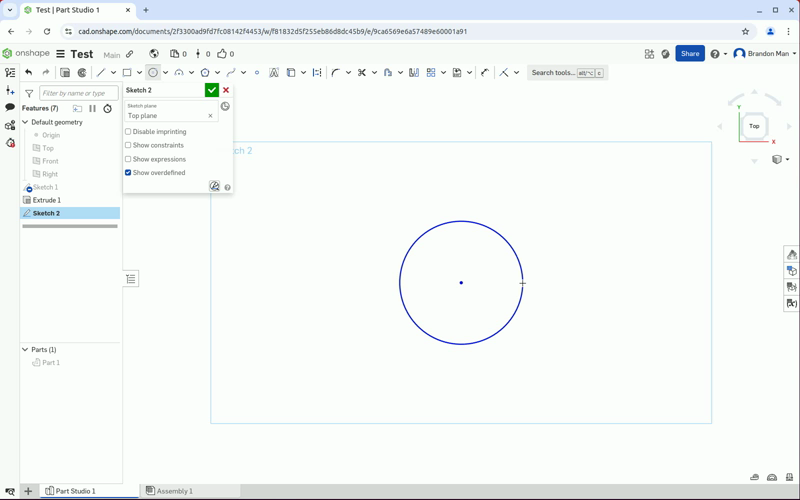
mouse_move(461, 282)
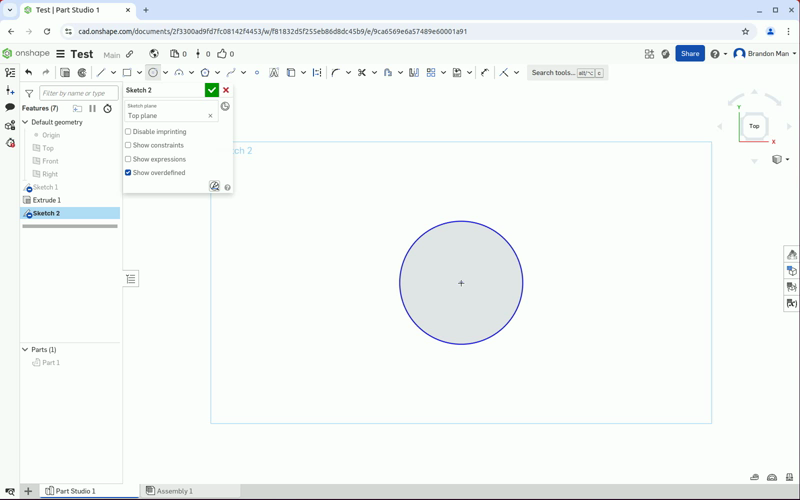
click(461, 282)
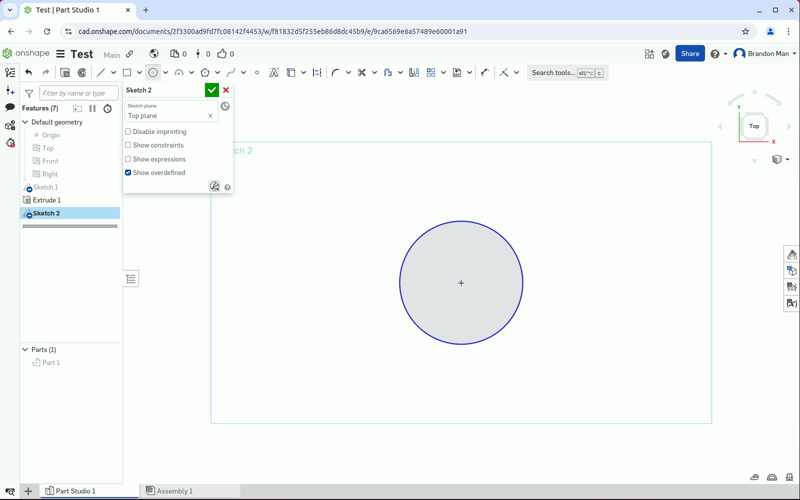
key_up(shift)
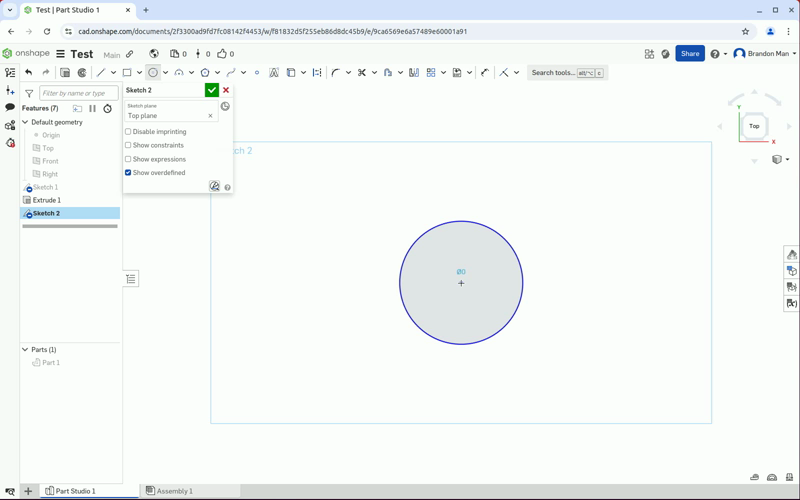
mouse_move(467, 282)
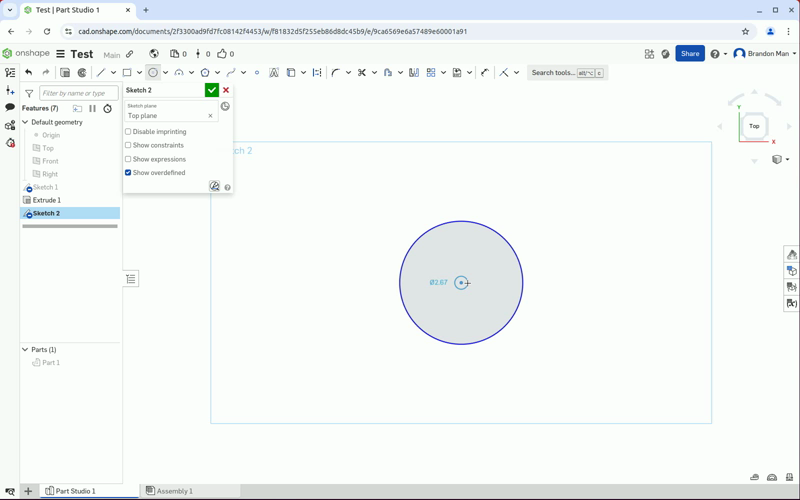
click(467, 282)
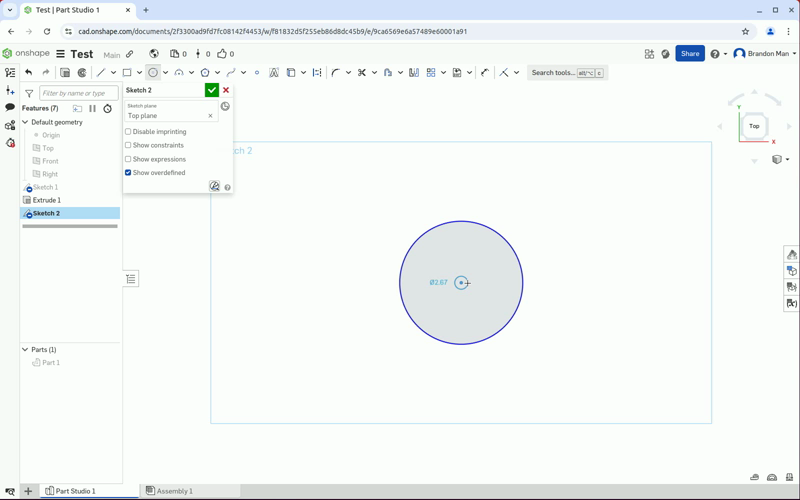
key(esc)
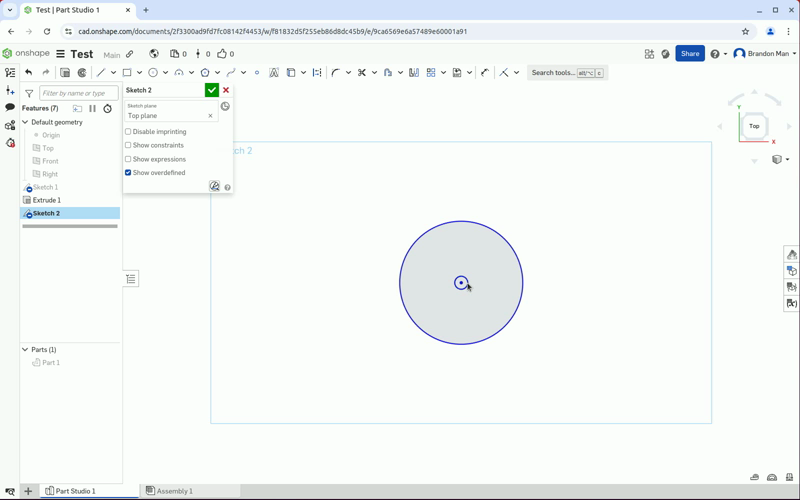
mouse_move(452, 331)
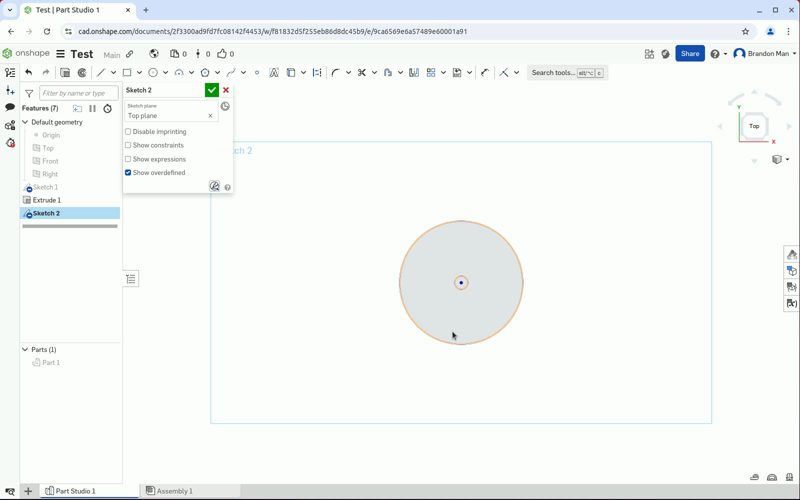
click(452, 331)
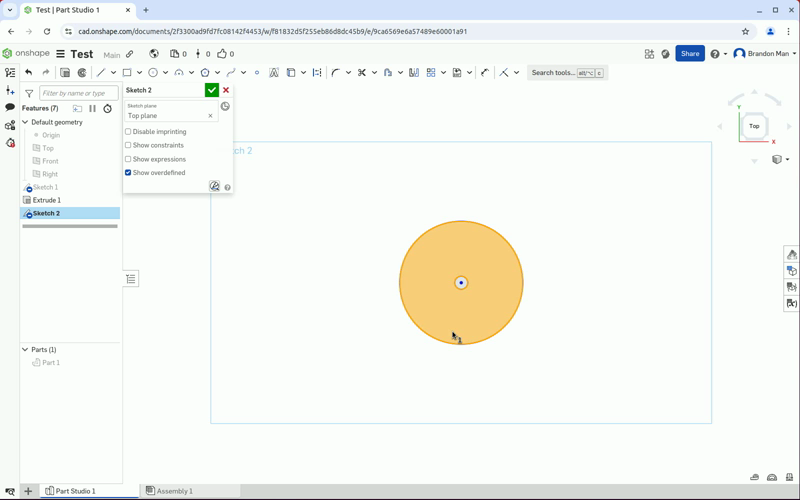
mouse_move(73, 352)
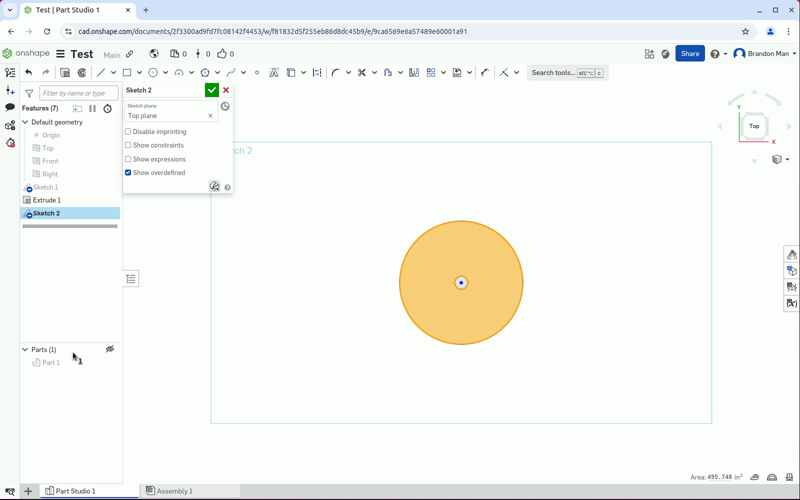
key(shift+y)
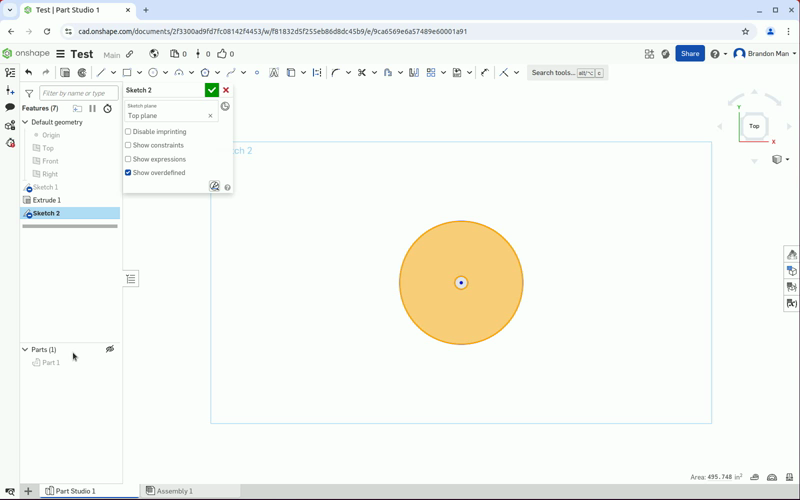
key(shift+e)
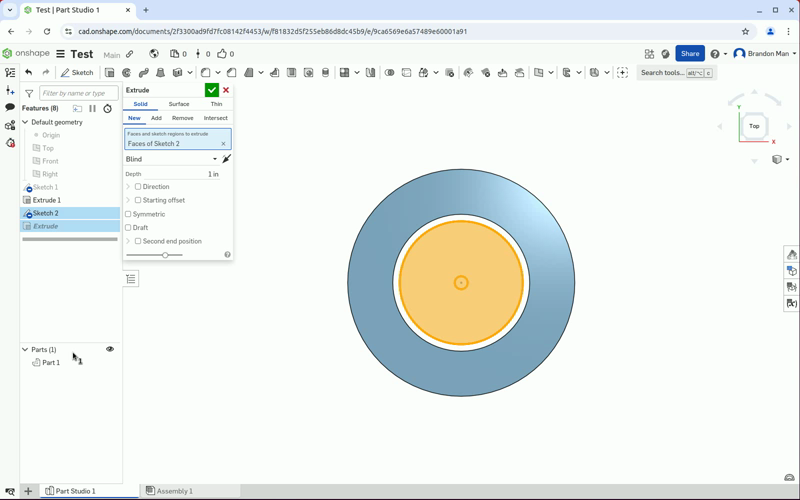
mouse_move(143, 106)
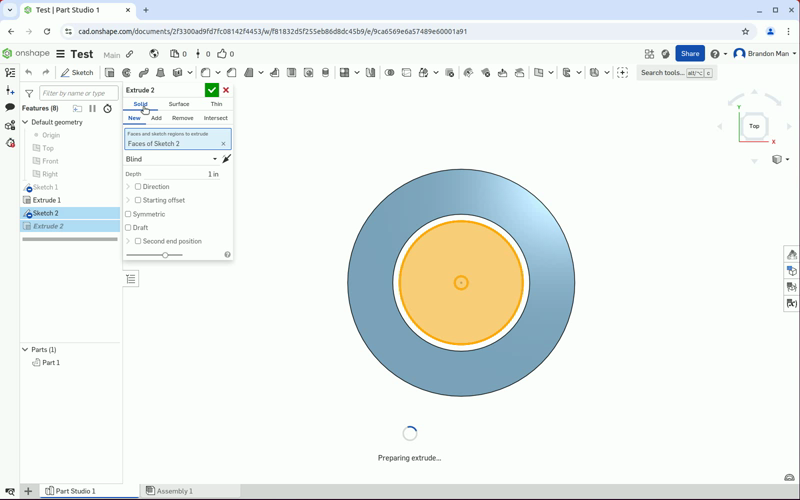
click(143, 106)
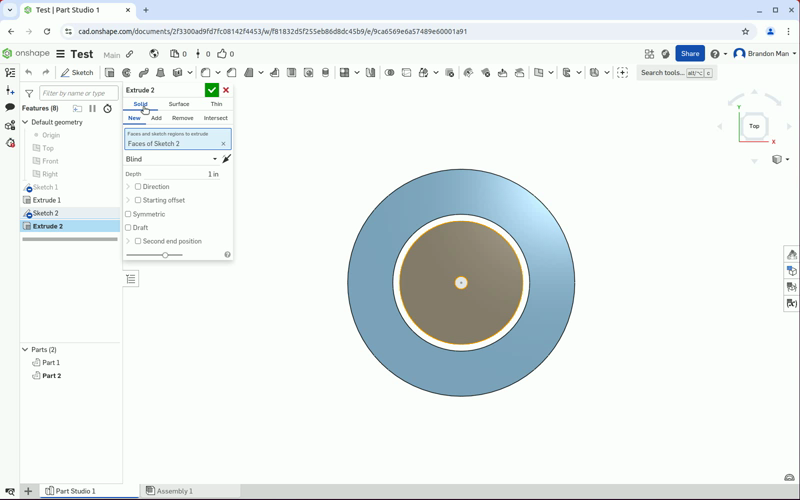
mouse_move(137, 120)
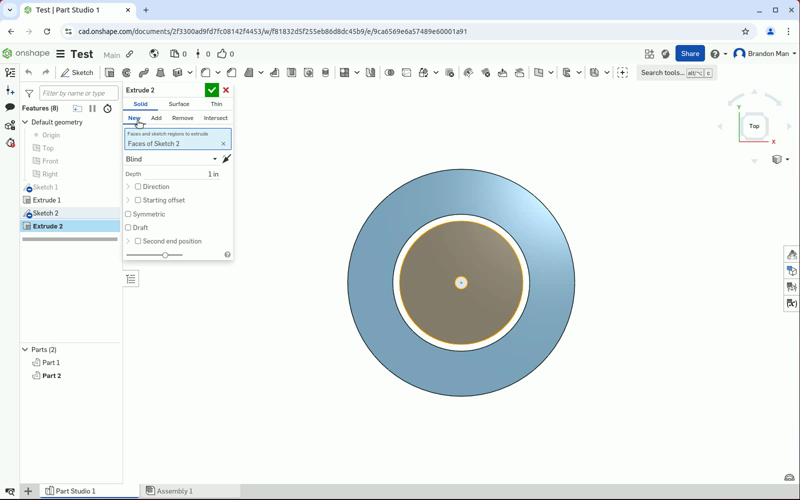
click(137, 120)
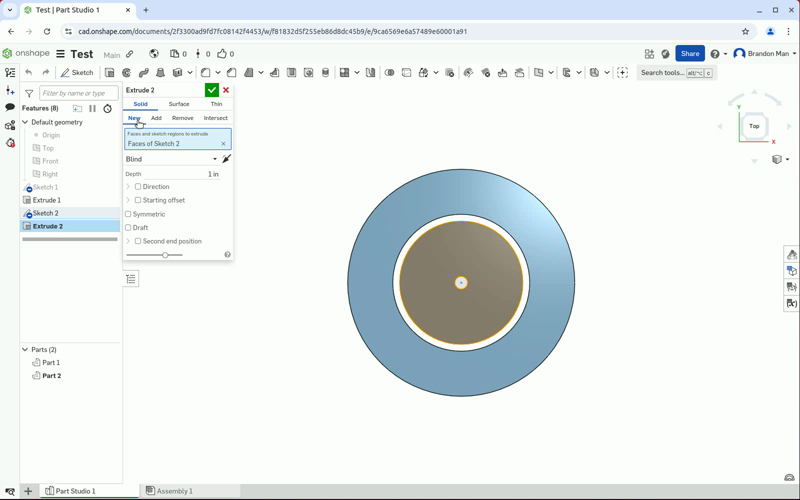
key(tab, 4)
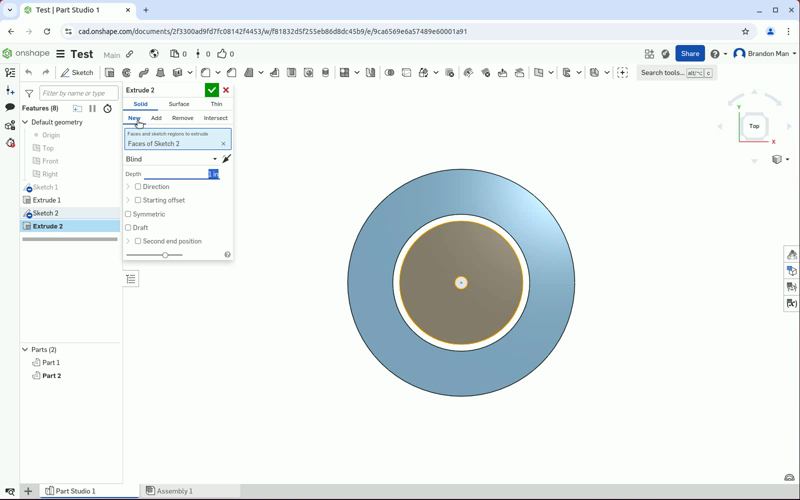
text(1.685)
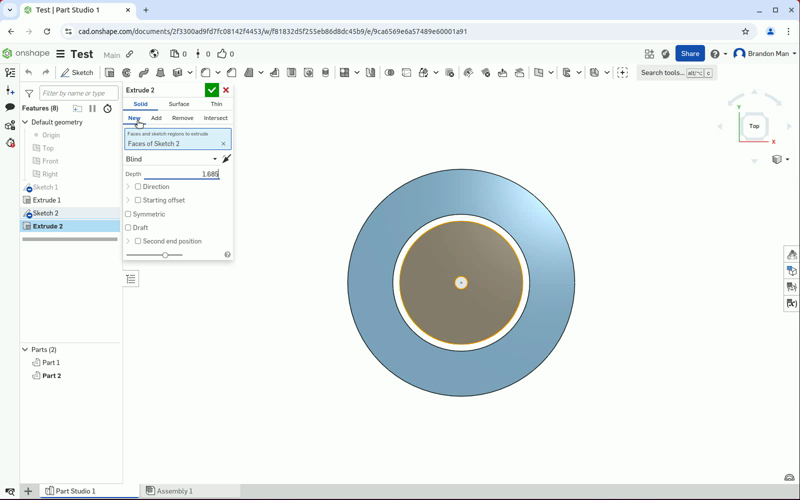
key(enter)
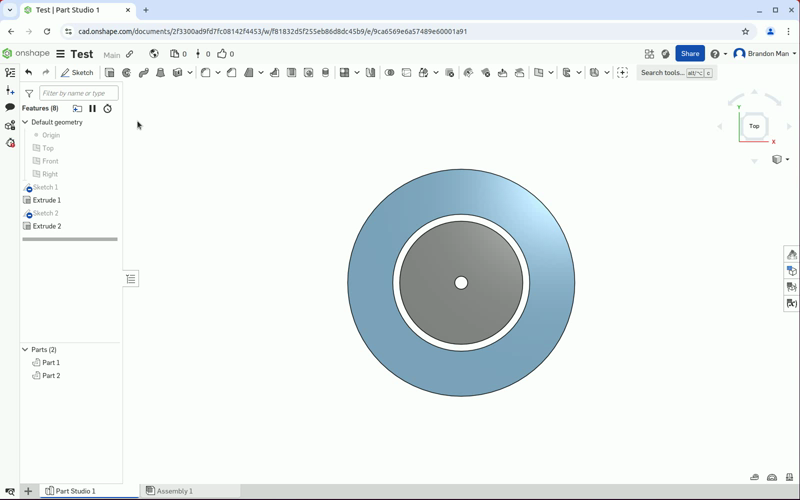
key(shift+h)
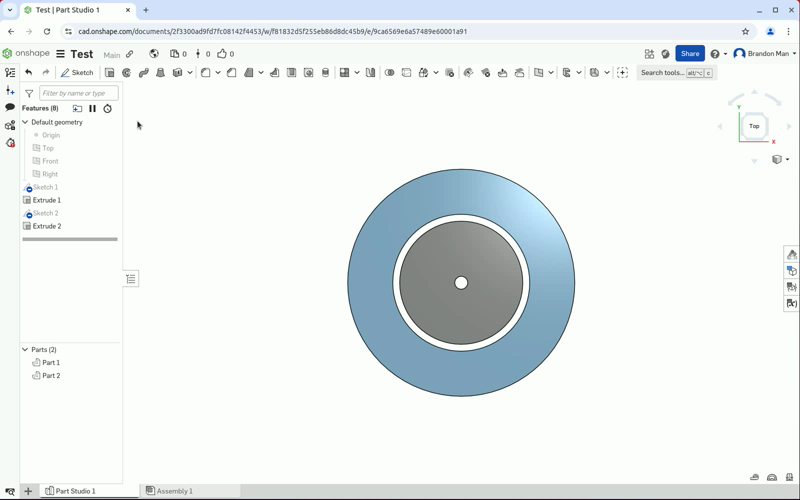
key(shift+h)
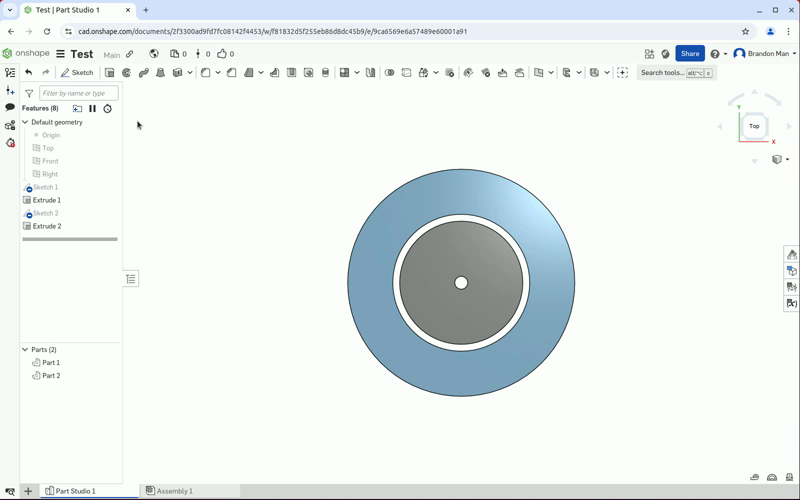
mouse_move(73, 189)
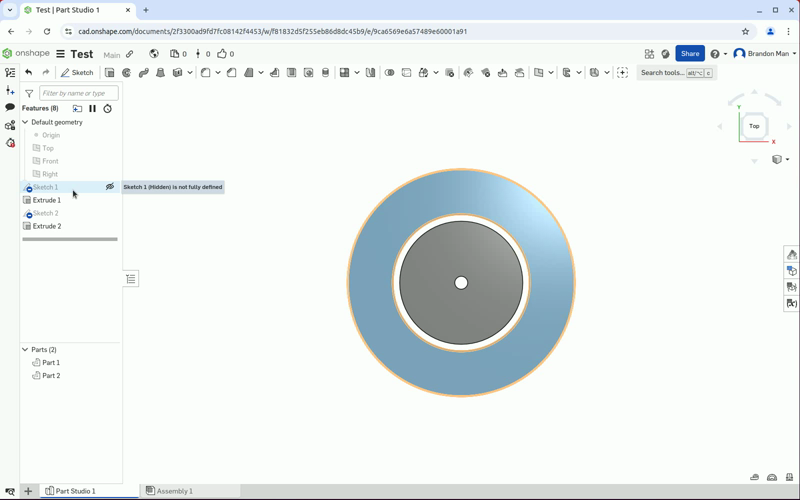
click(73, 189)
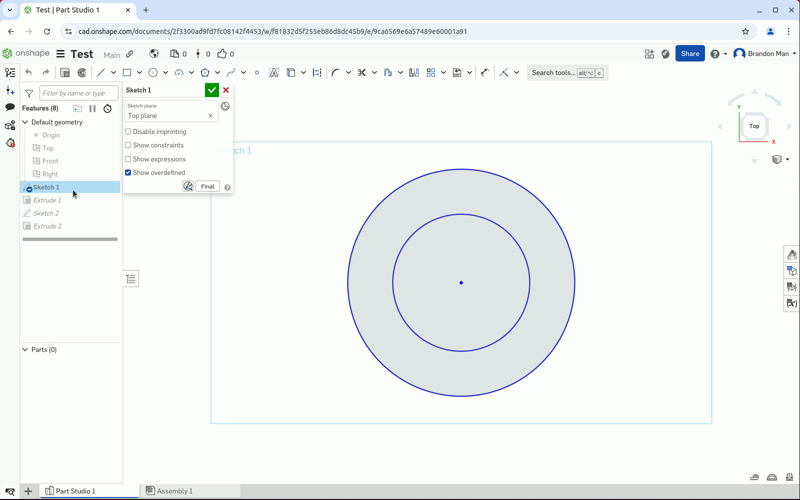
mouse_move(229, 92)
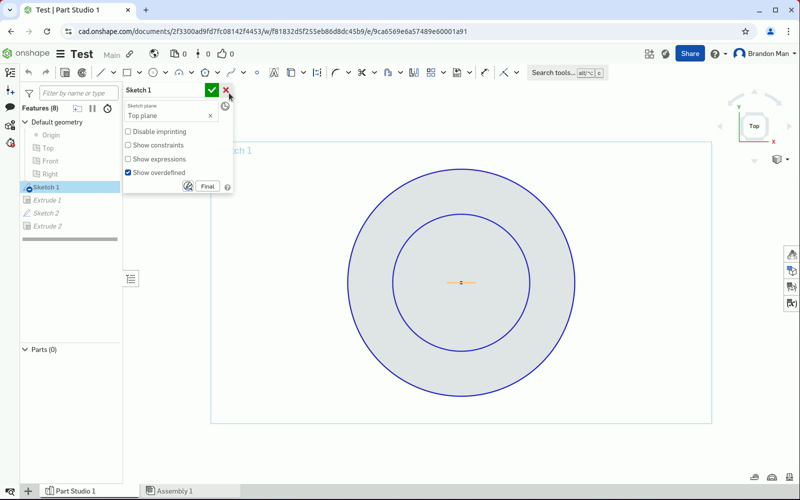
click(229, 92)
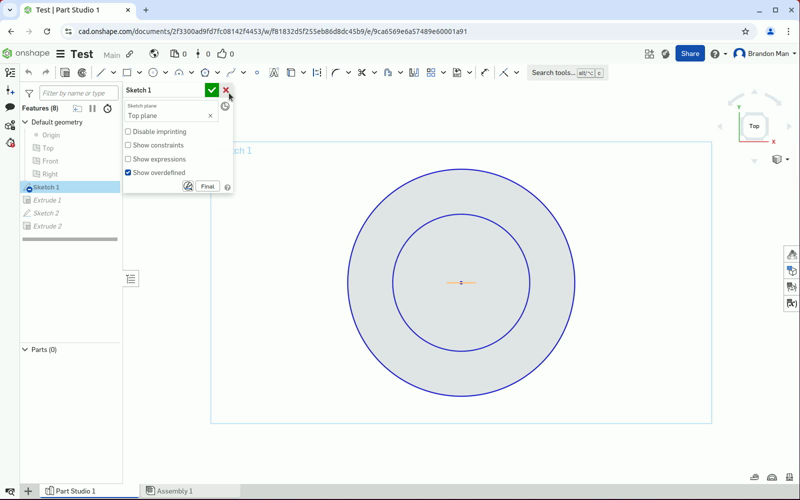
key(shift+s)
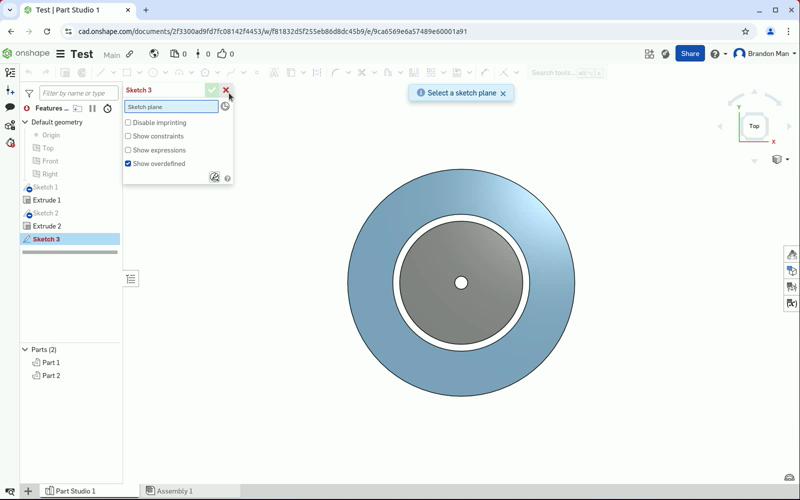
mouse_move(73, 150)
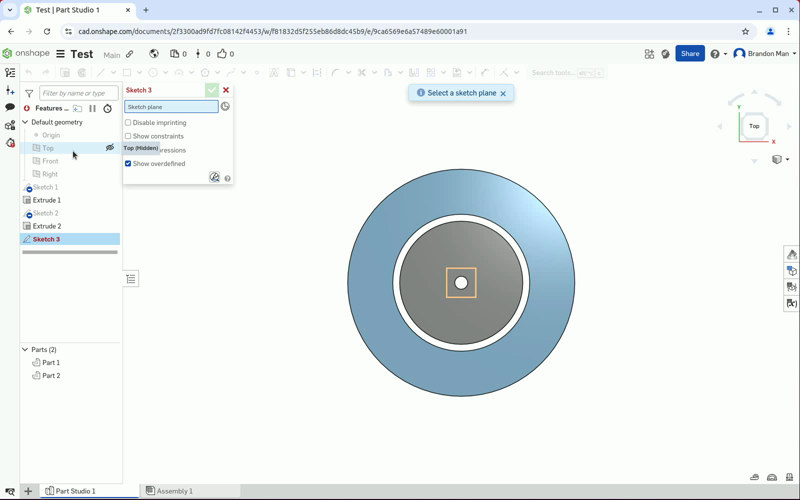
click(73, 150)
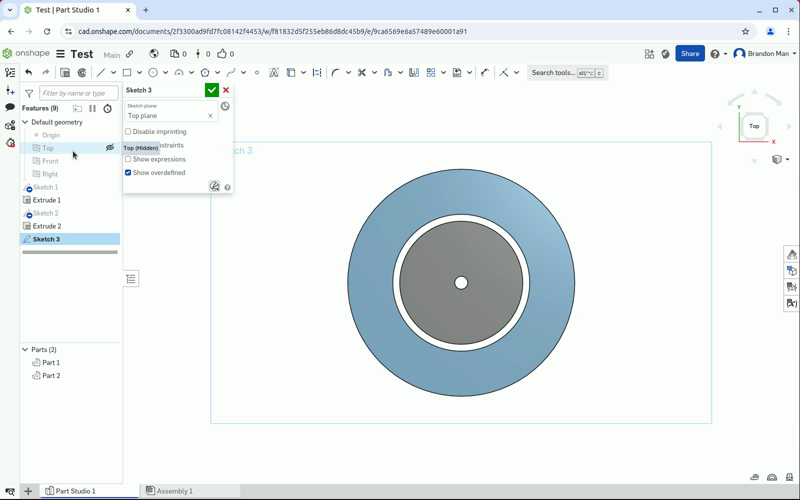
mouse_move(73, 352)
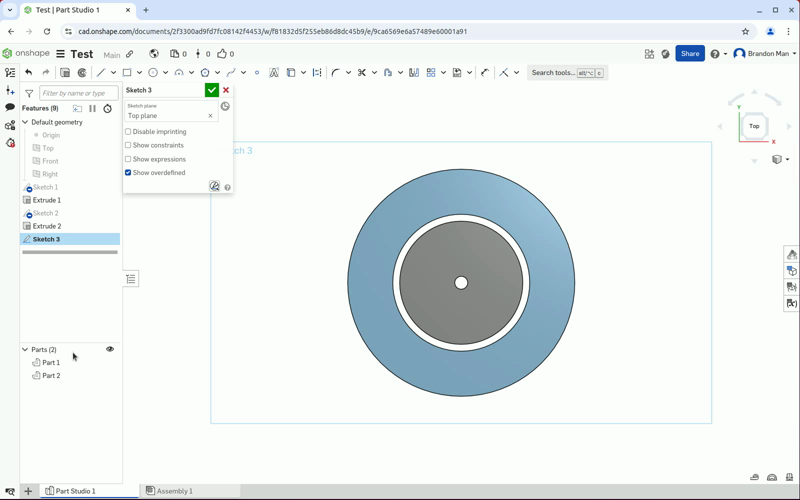
key(y)
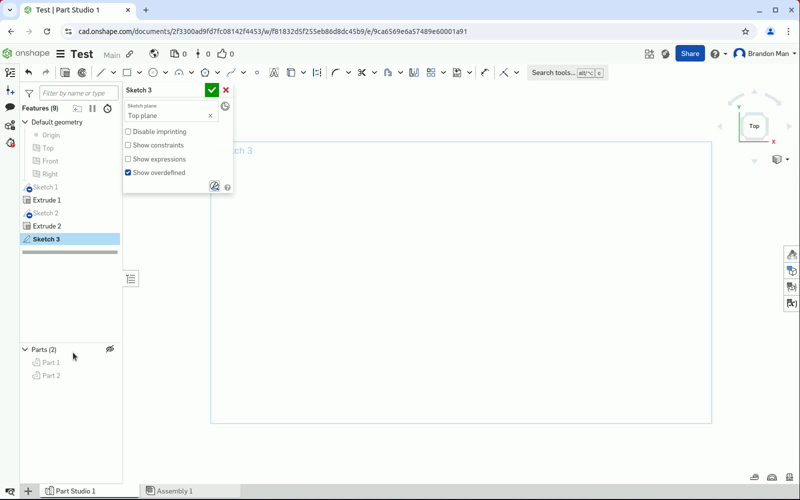
key(c)
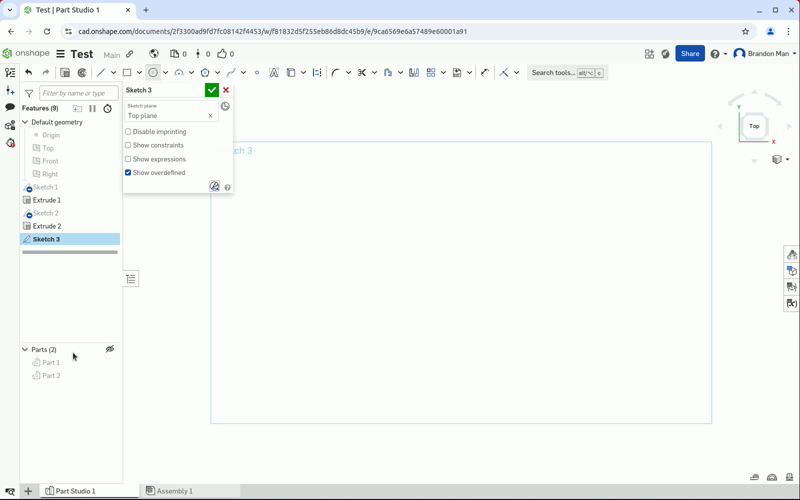
key_down(shift)
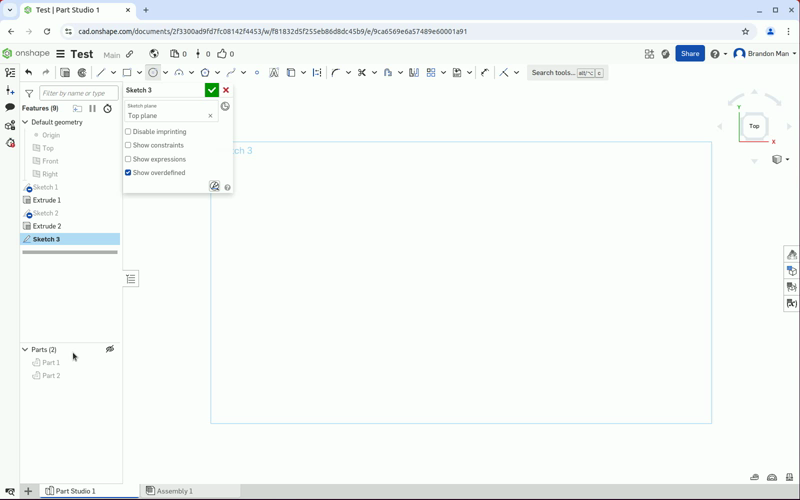
mouse_move(461, 282)
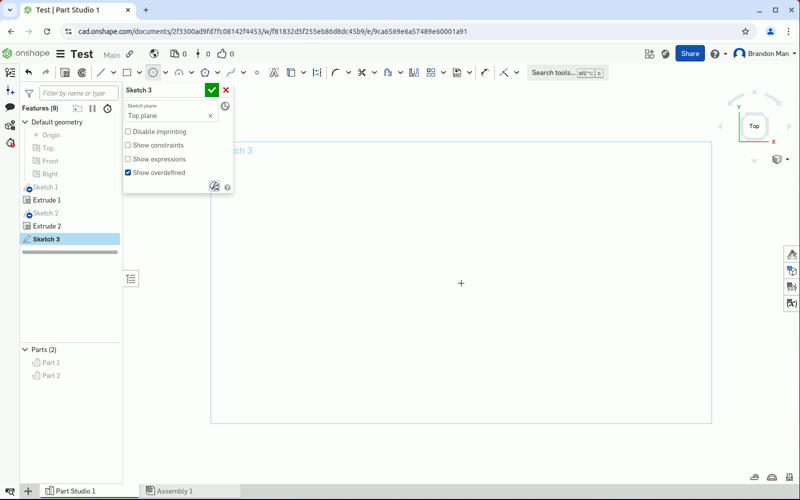
click(461, 282)
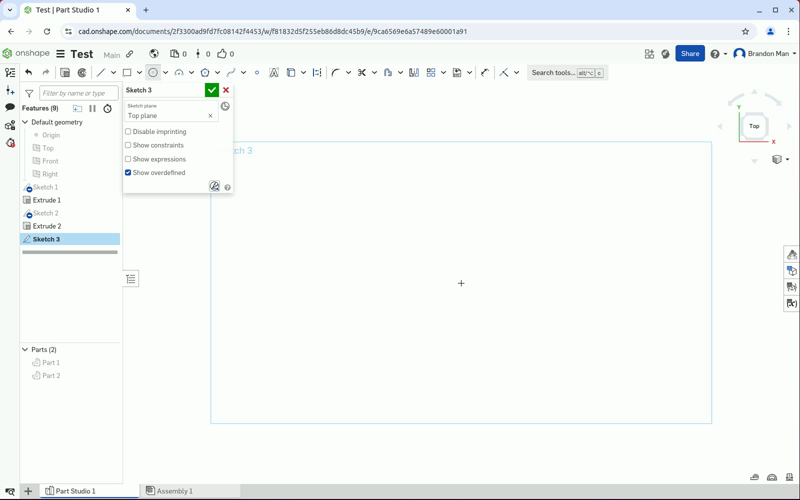
key_up(shift)
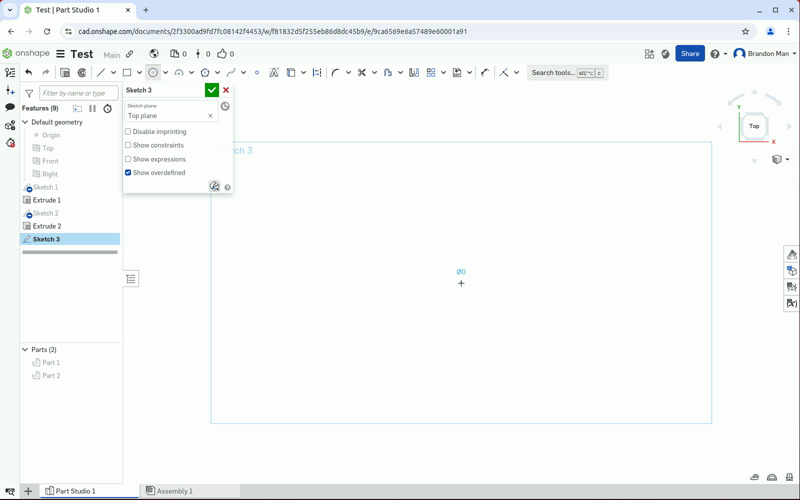
mouse_move(531, 282)
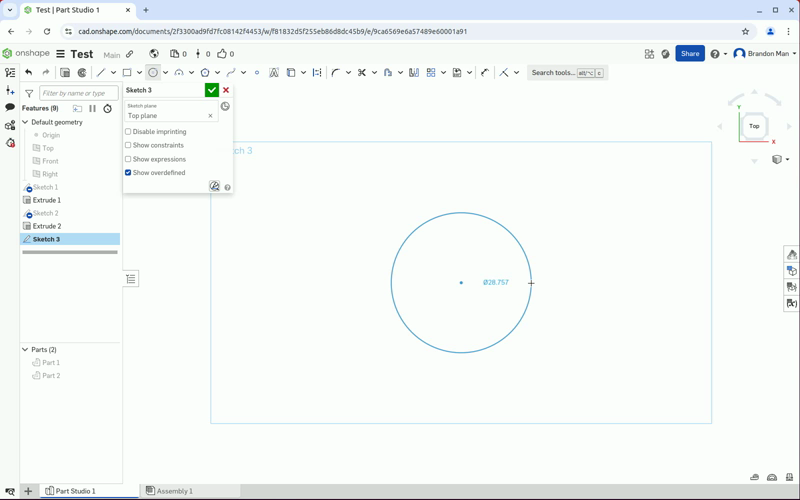
click(531, 282)
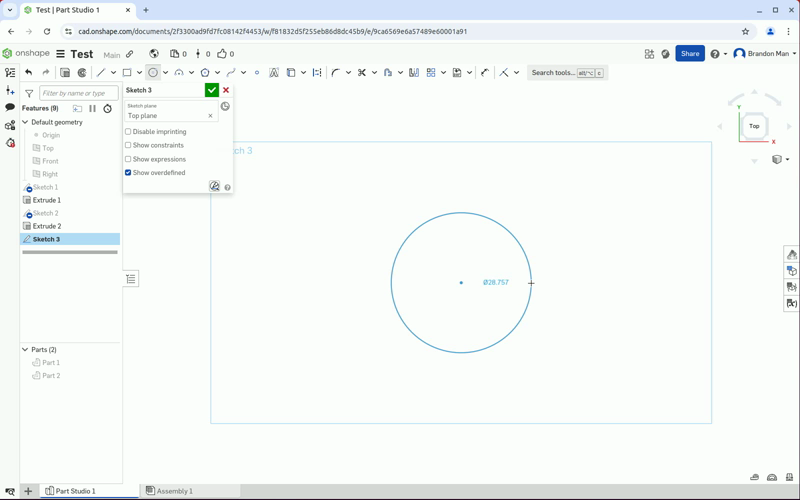
key(esc)
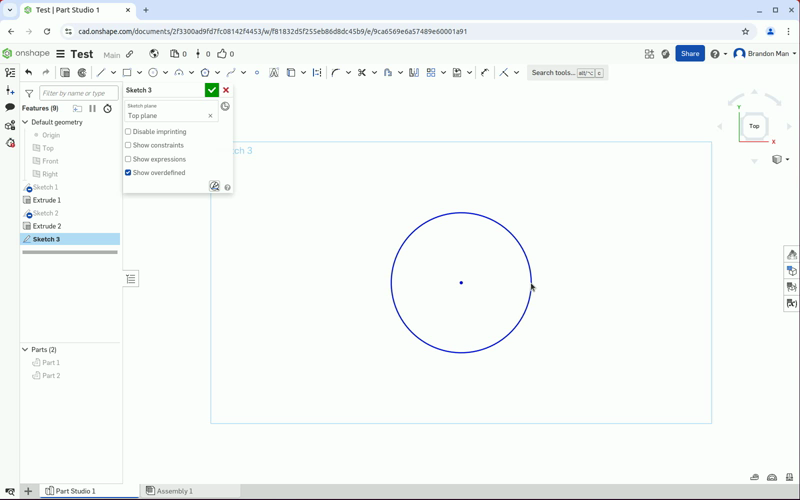
key(c)
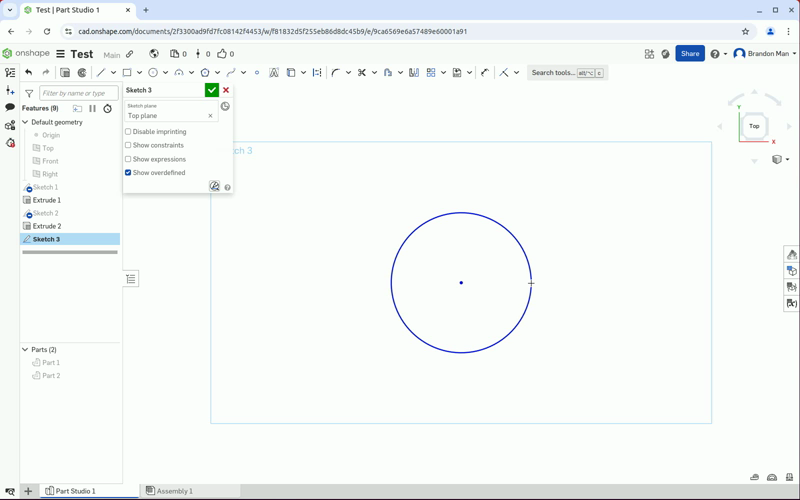
key_down(shift)
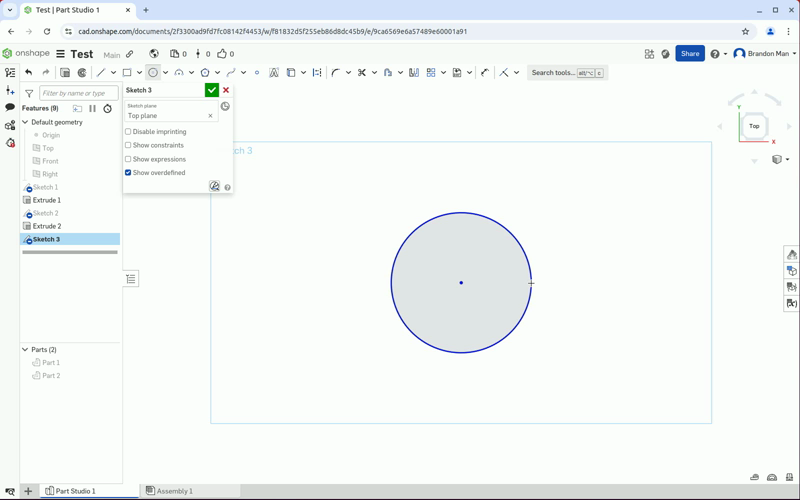
mouse_move(461, 282)
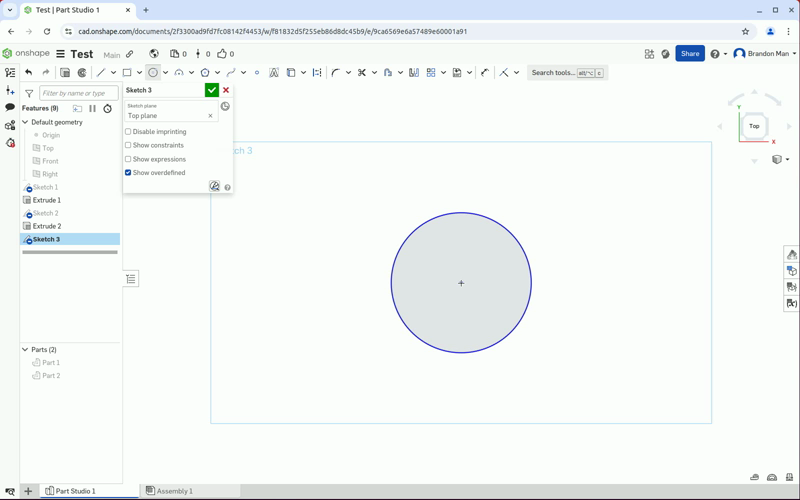
click(461, 282)
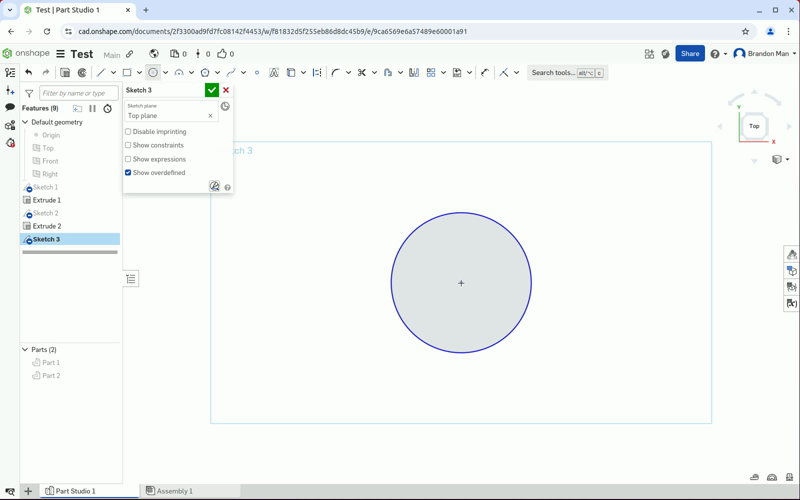
key_up(shift)
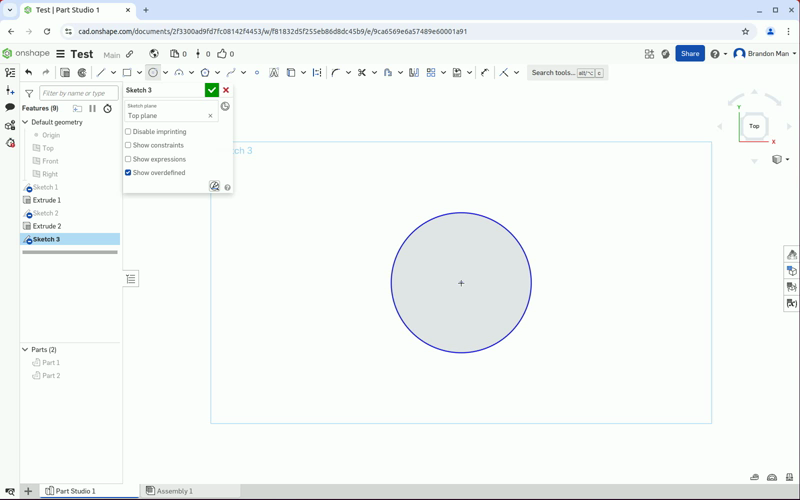
mouse_move(523, 282)
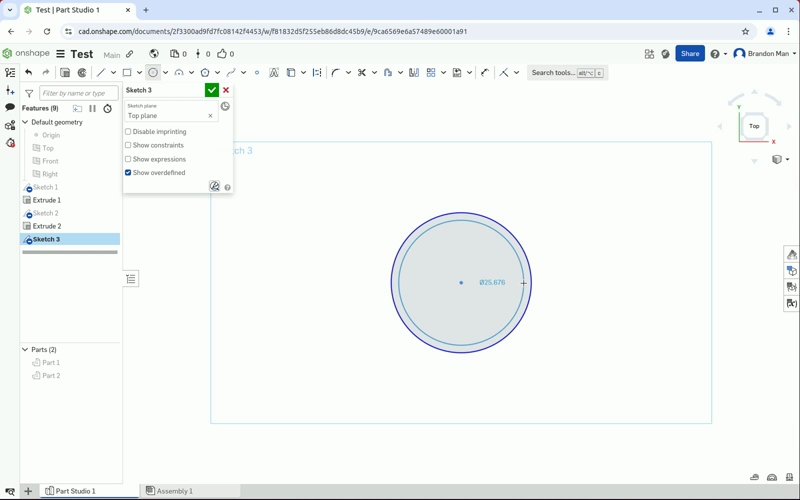
click(523, 282)
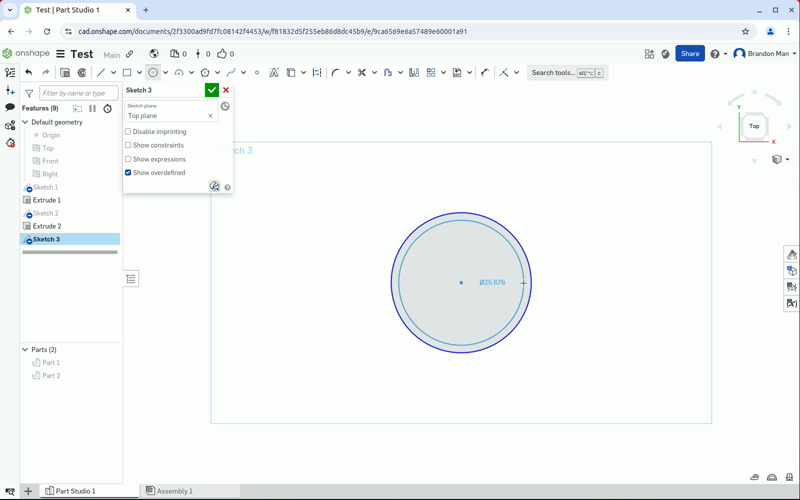
key(esc)
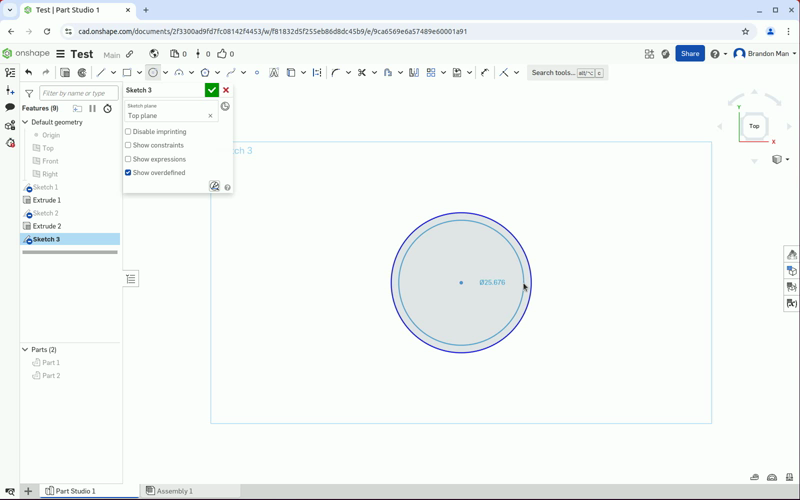
mouse_move(491, 341)
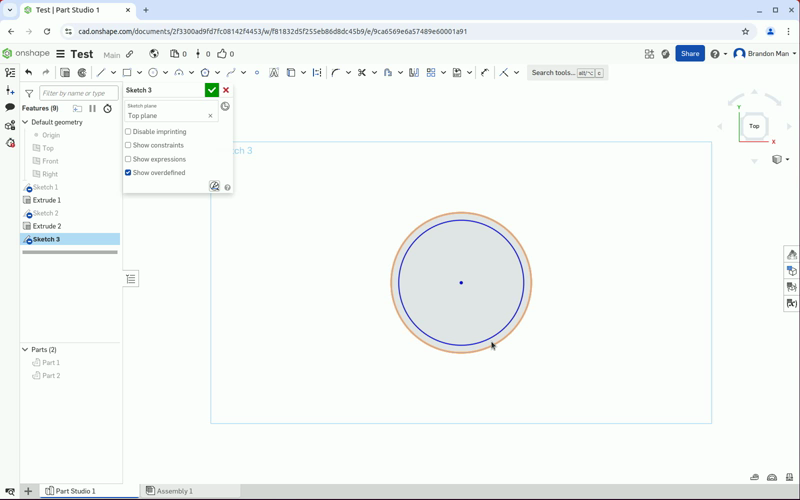
click(491, 341)
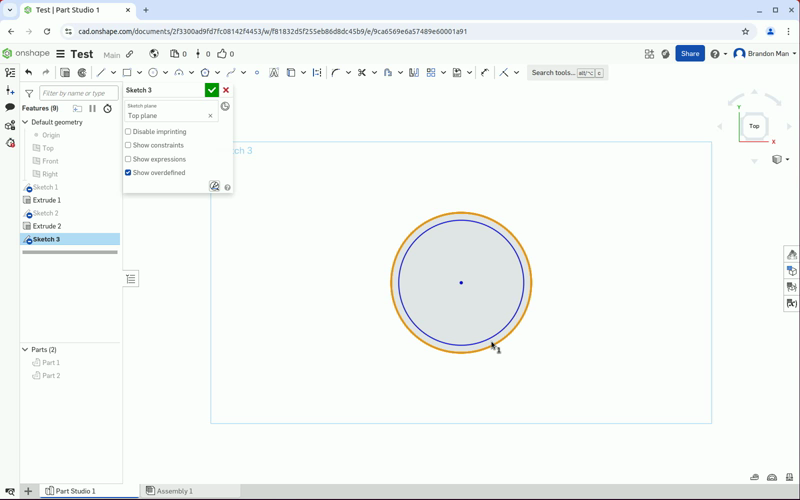
mouse_move(73, 352)
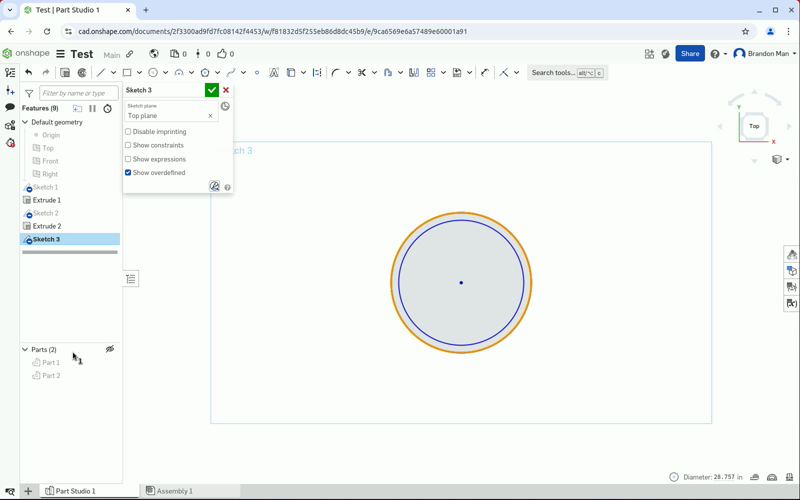
key(shift+y)
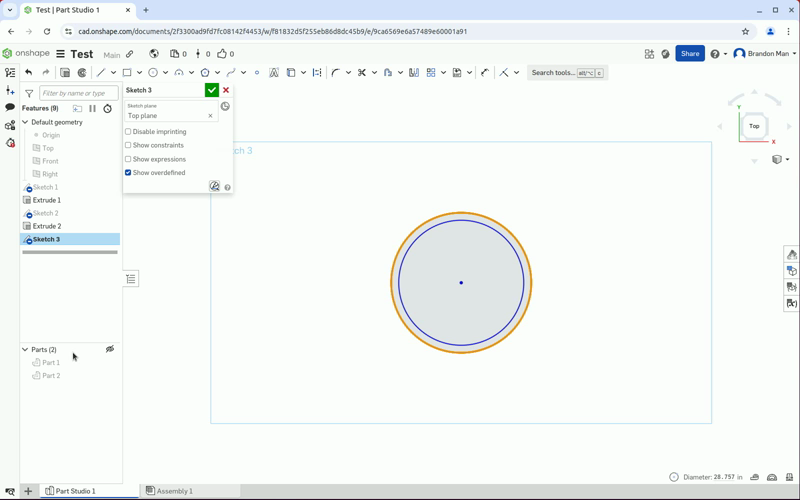
key(shift+e)
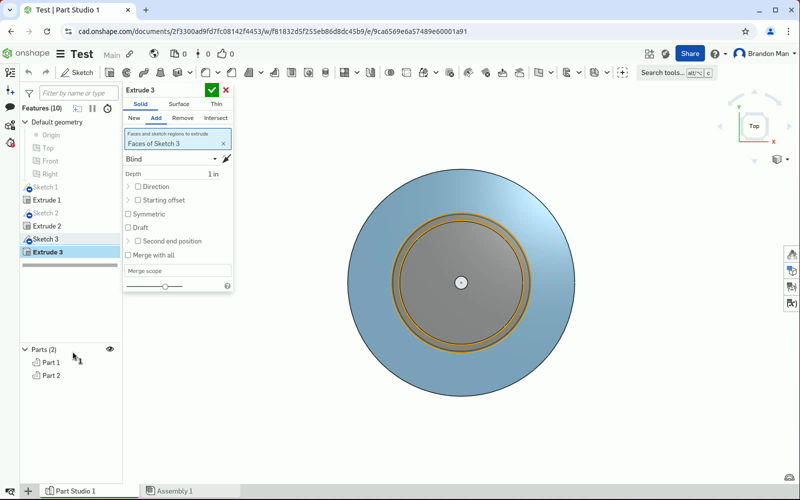
mouse_move(143, 106)
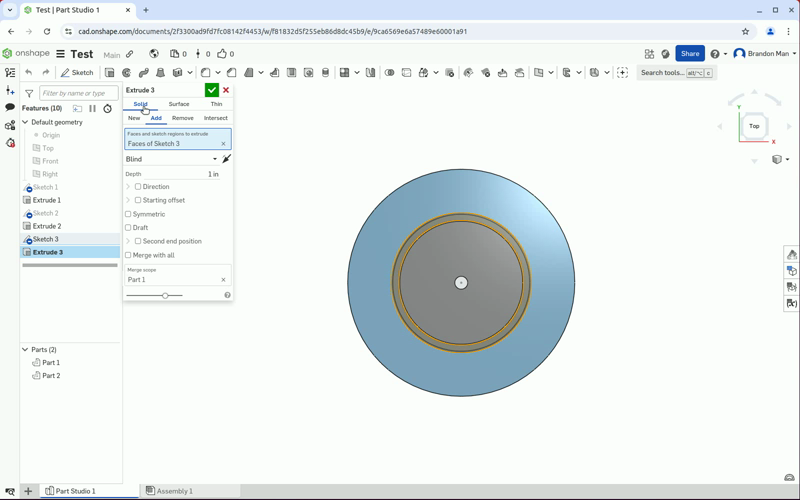
click(143, 106)
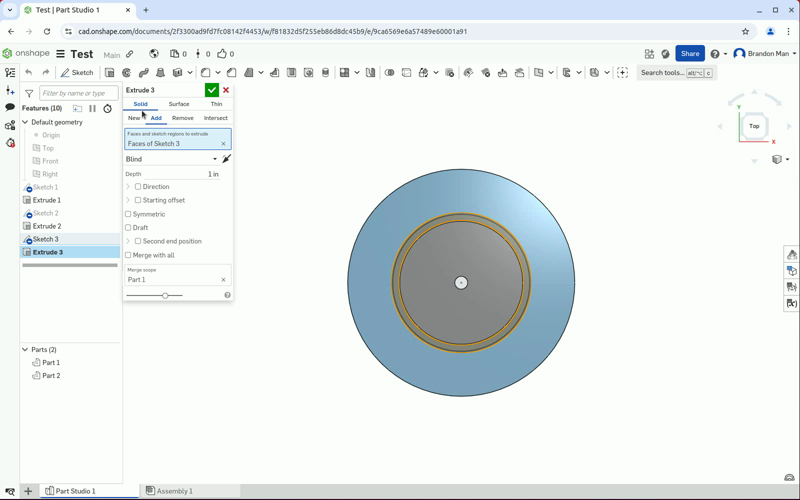
mouse_move(137, 120)
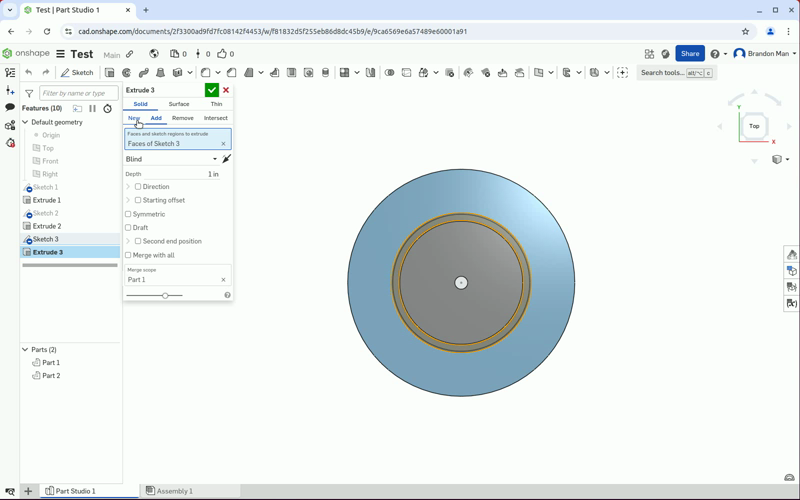
click(137, 120)
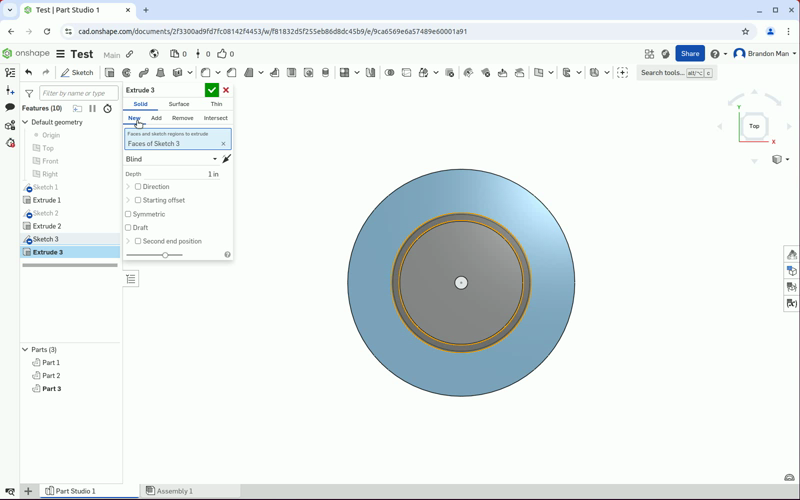
key(tab, 4)
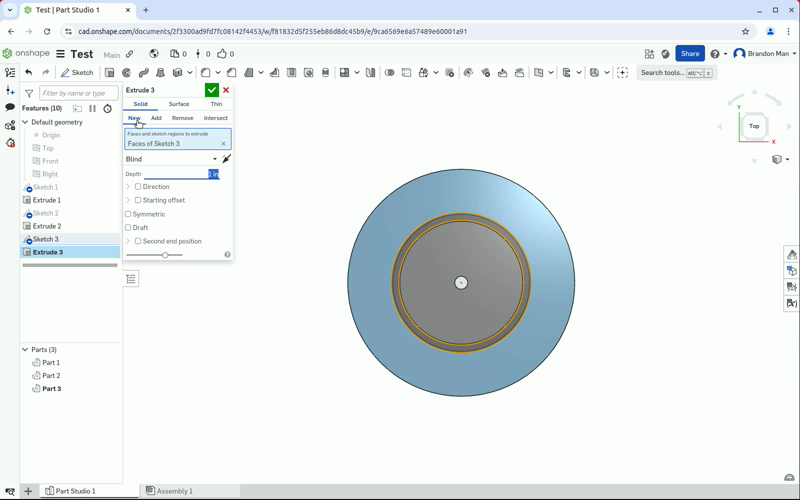
text(1.685)
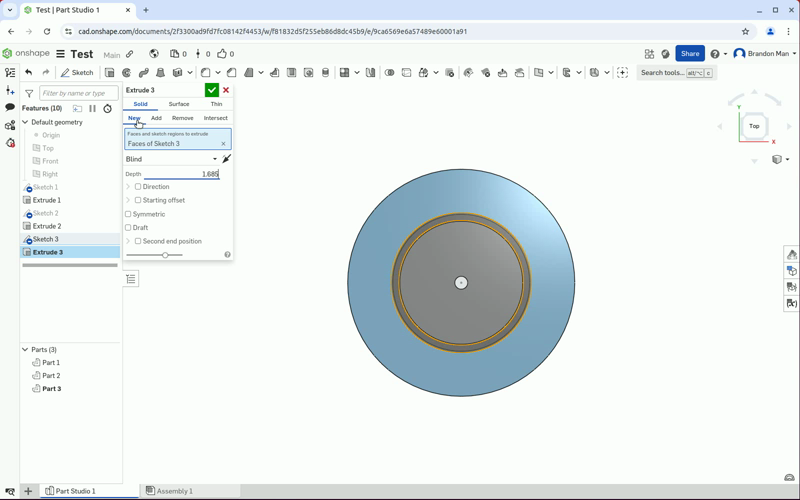
key(enter)
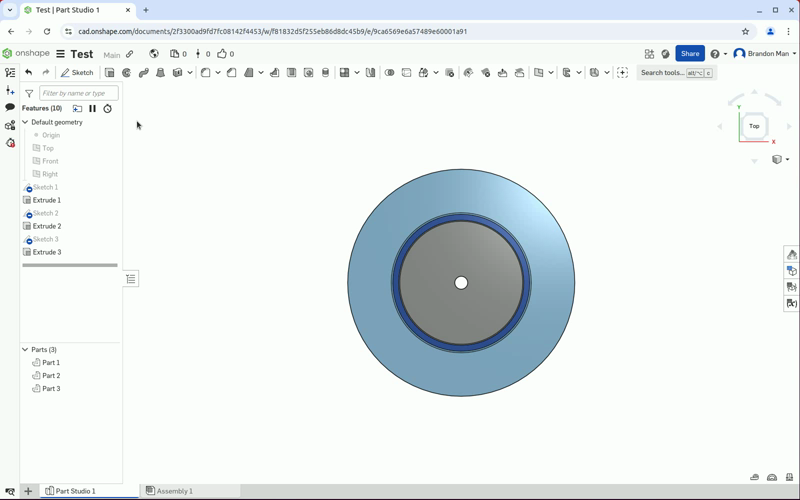
key(shift+h)
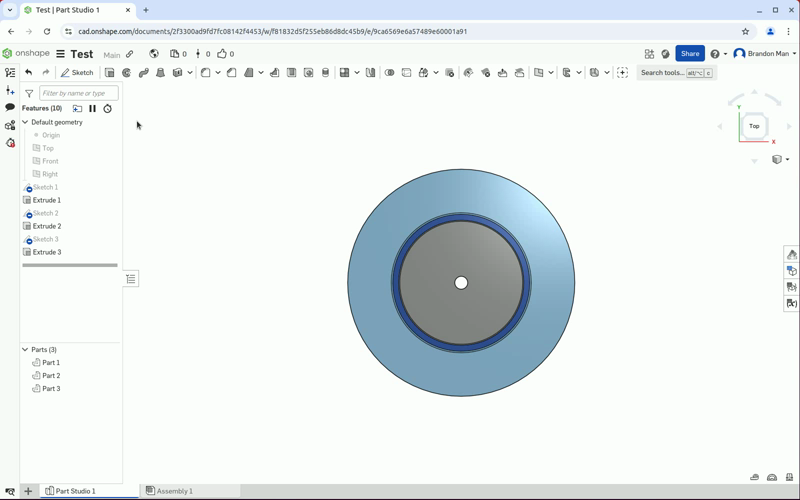
key(shift+h)
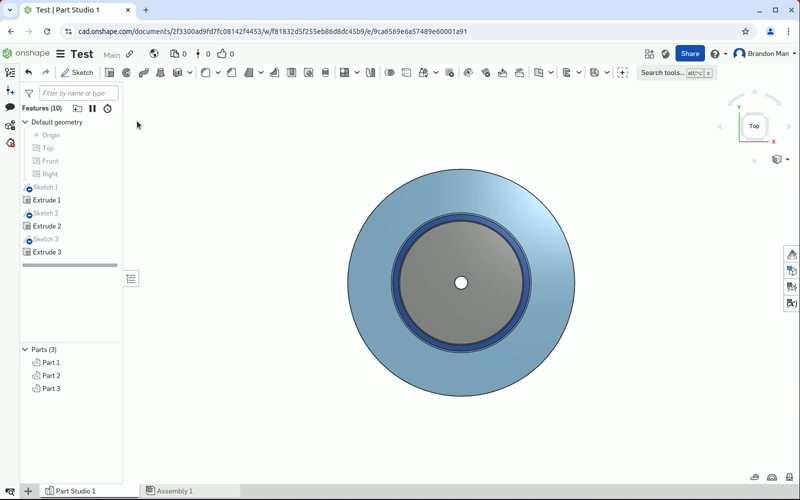
mouse_move(73, 189)
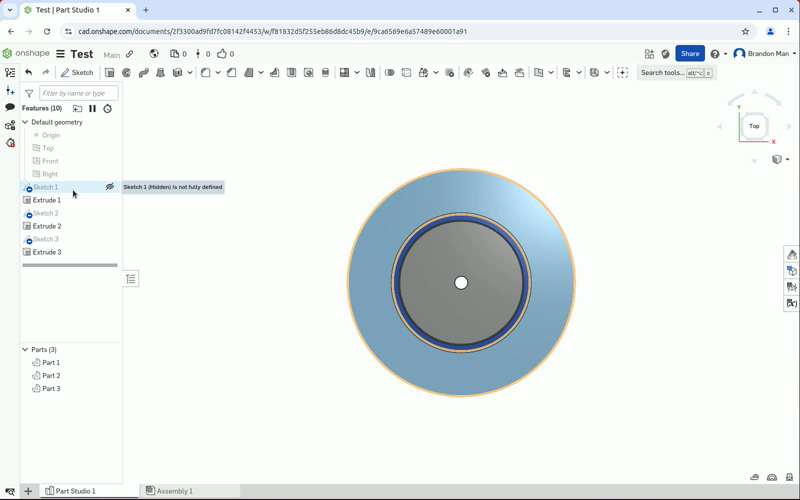
click(73, 189)
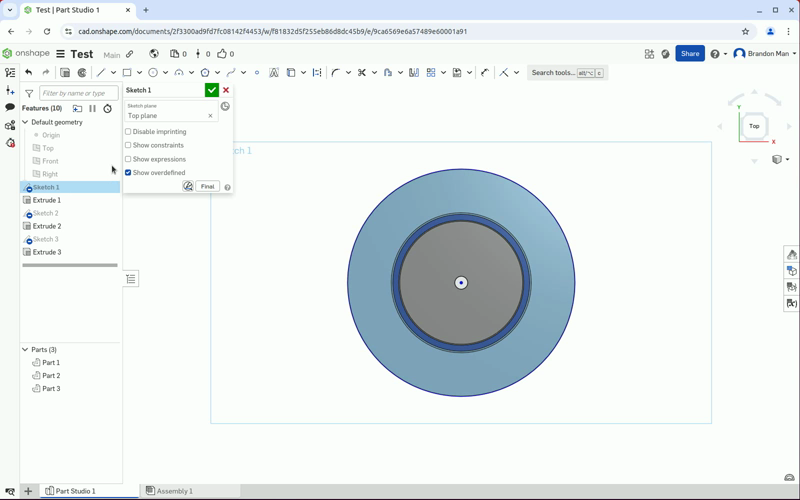
mouse_move(229, 92)
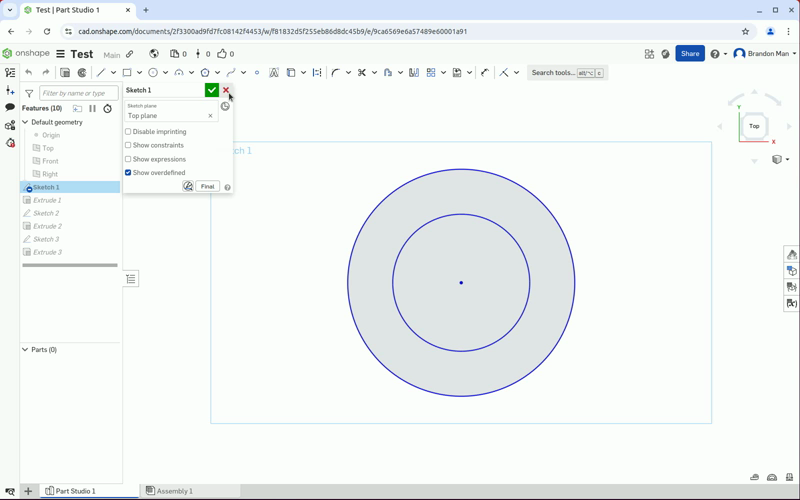
click(229, 92)
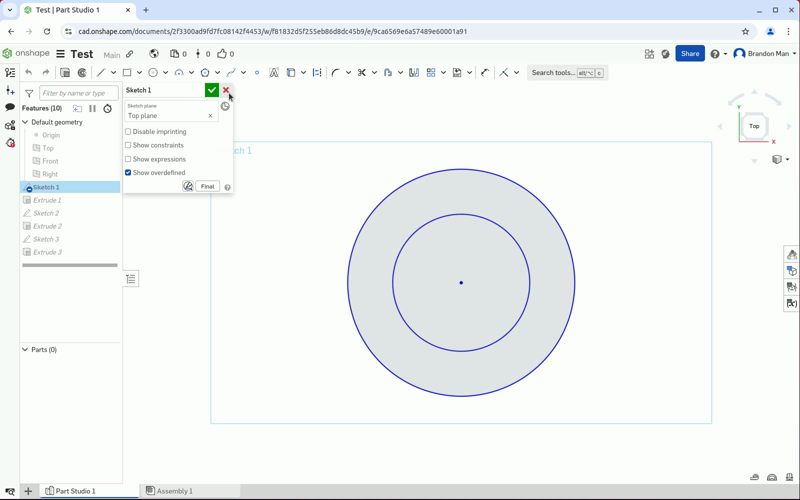
key(shift+s)
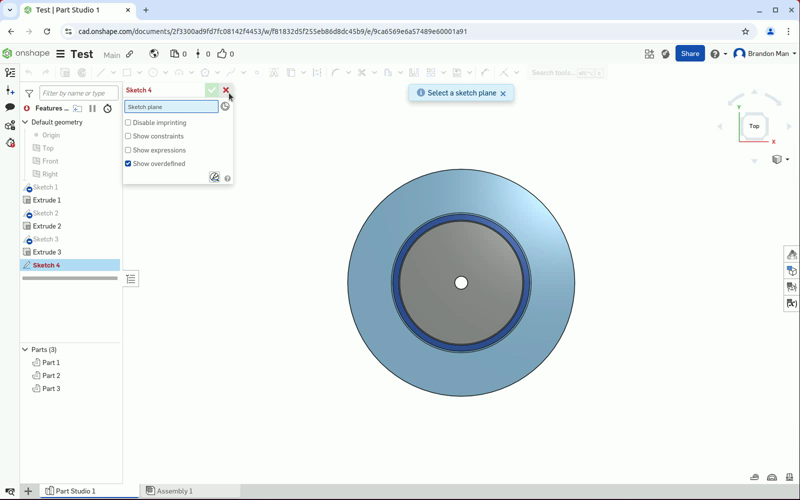
mouse_move(73, 150)
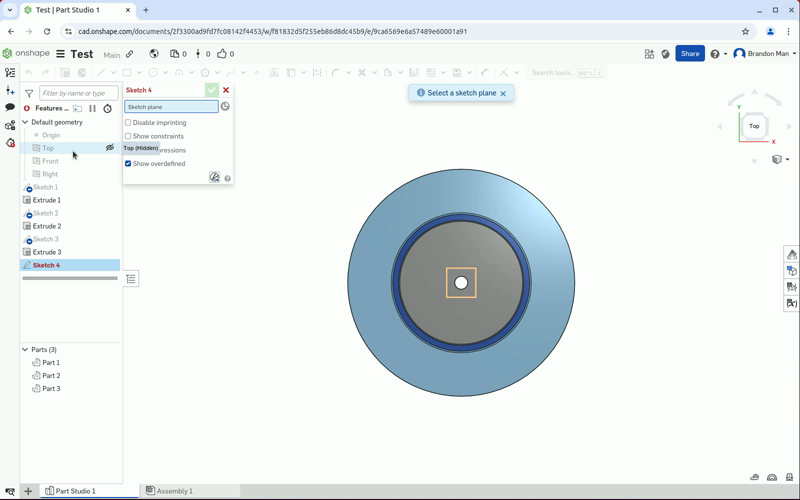
click(73, 150)
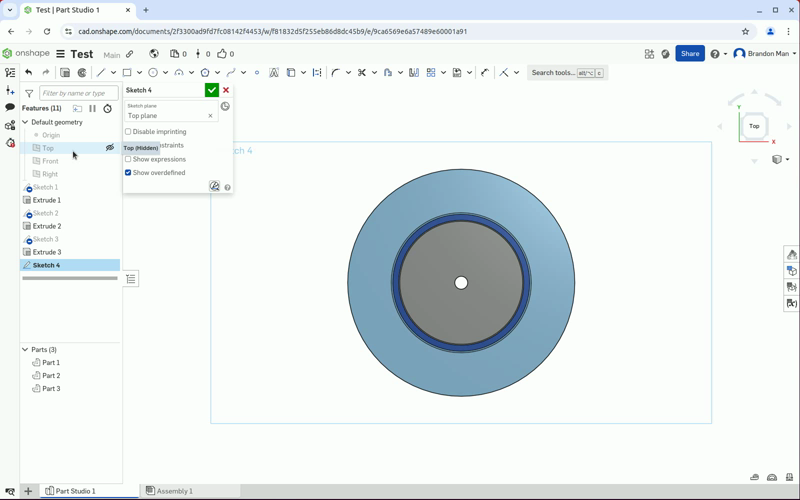
mouse_move(73, 352)
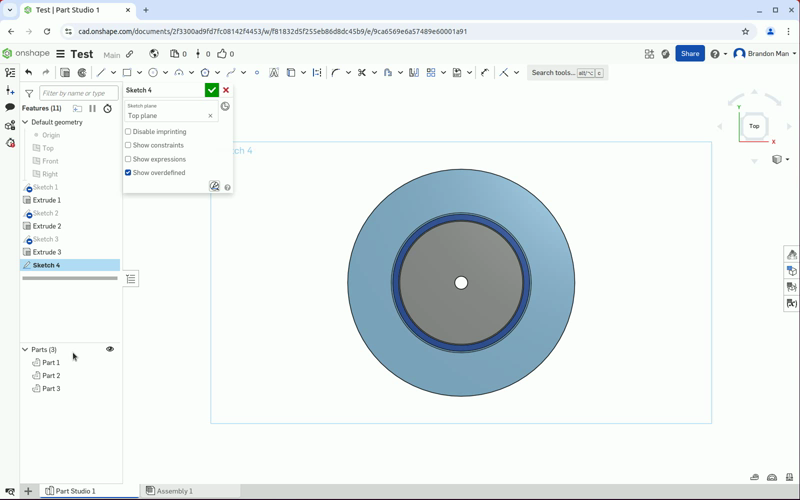
key(y)
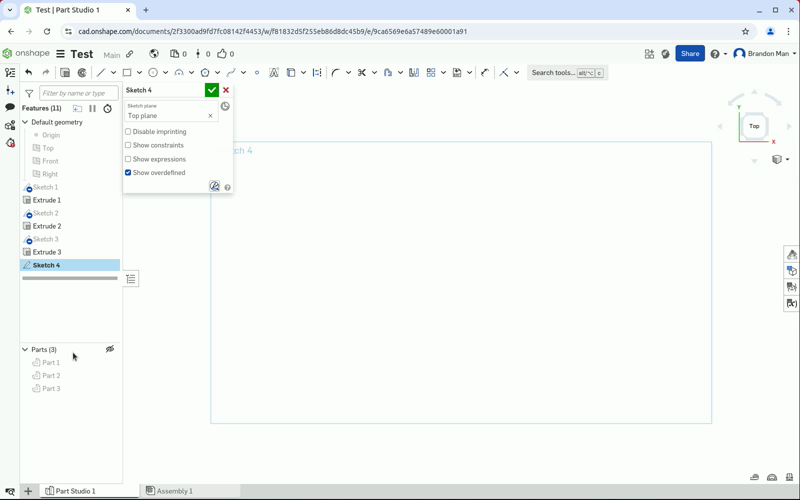
key(c)
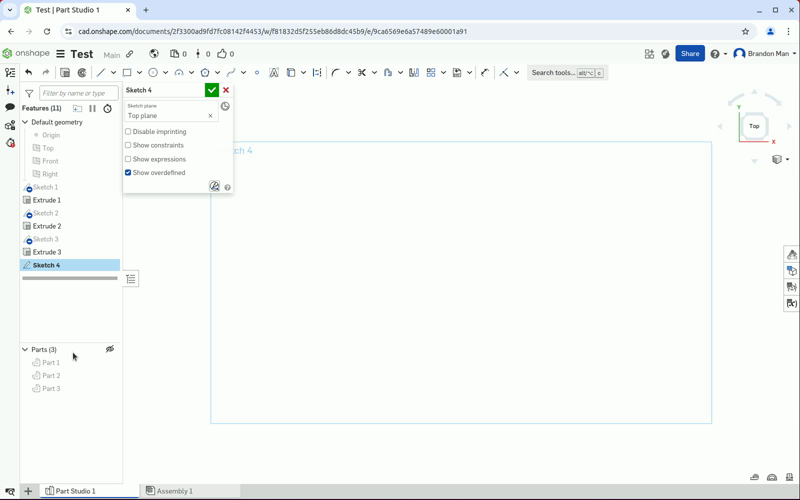
key_down(shift)
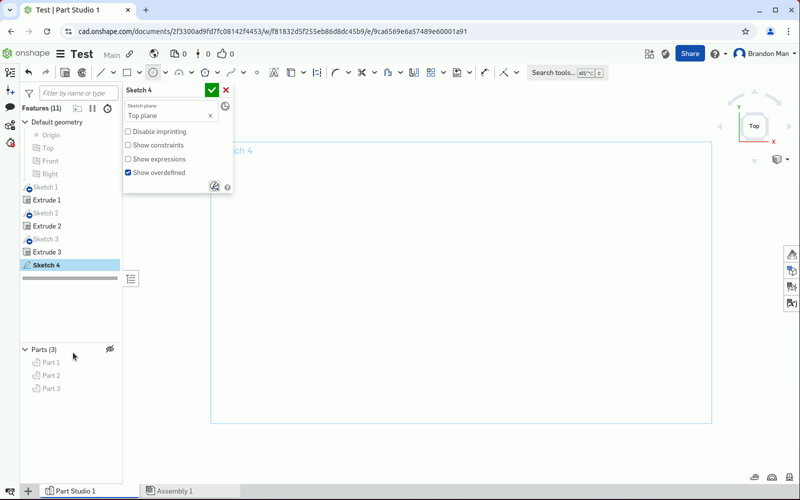
mouse_move(461, 282)
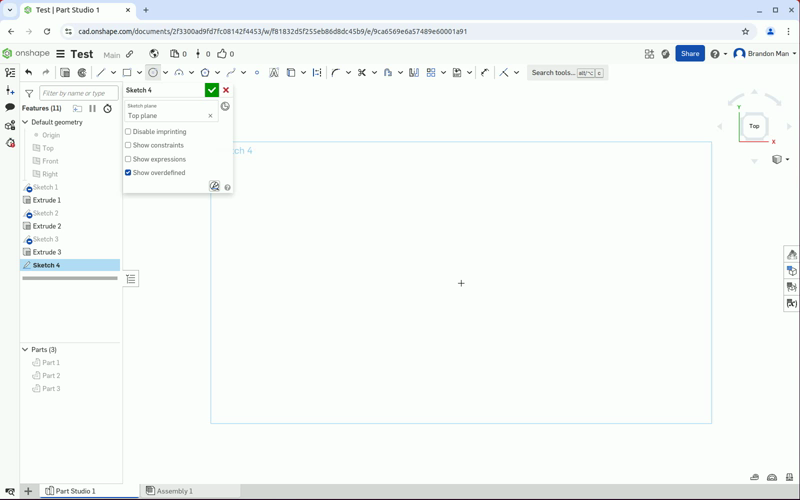
click(461, 282)
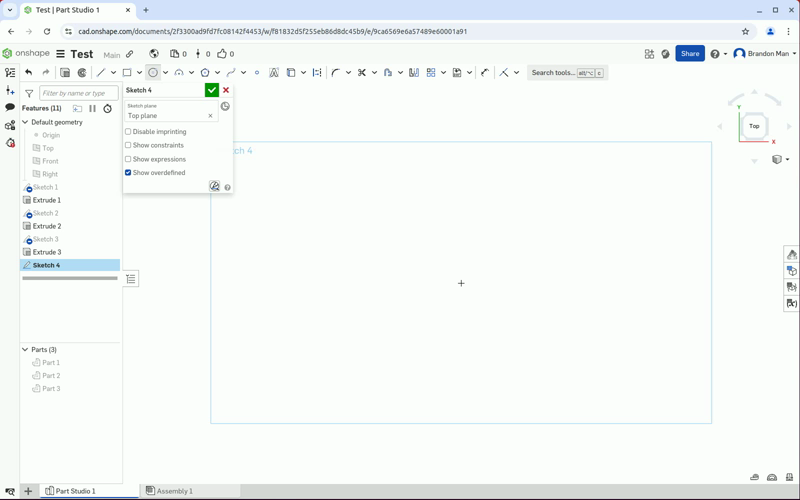
key_up(shift)
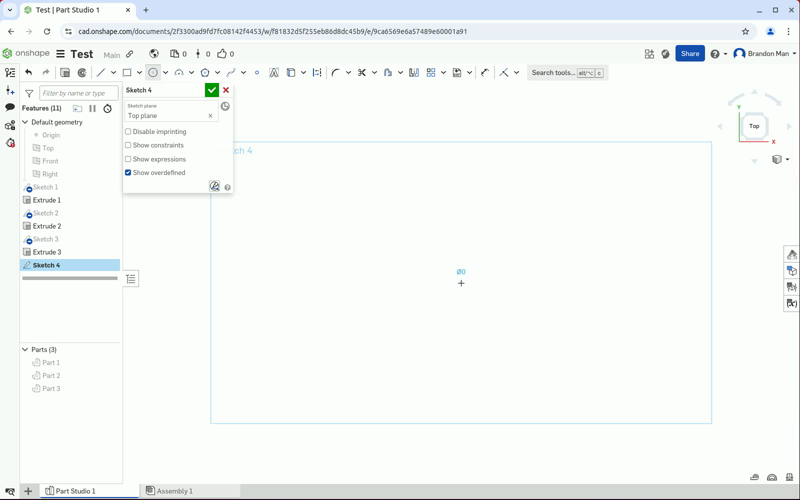
mouse_move(531, 282)
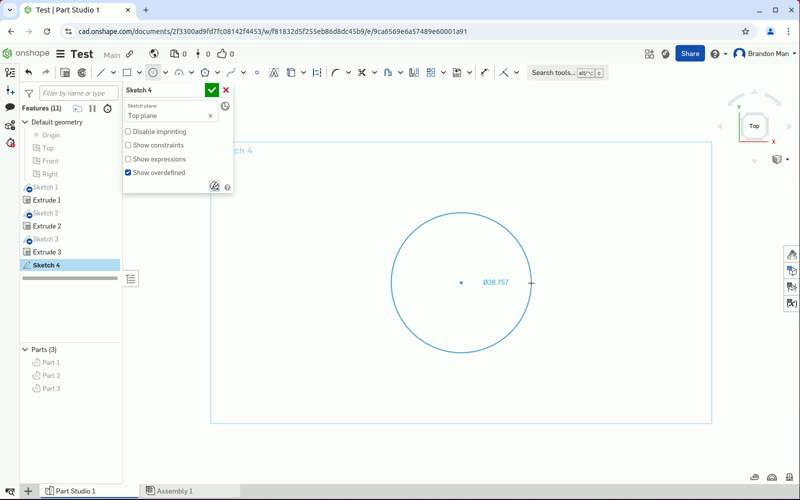
click(531, 282)
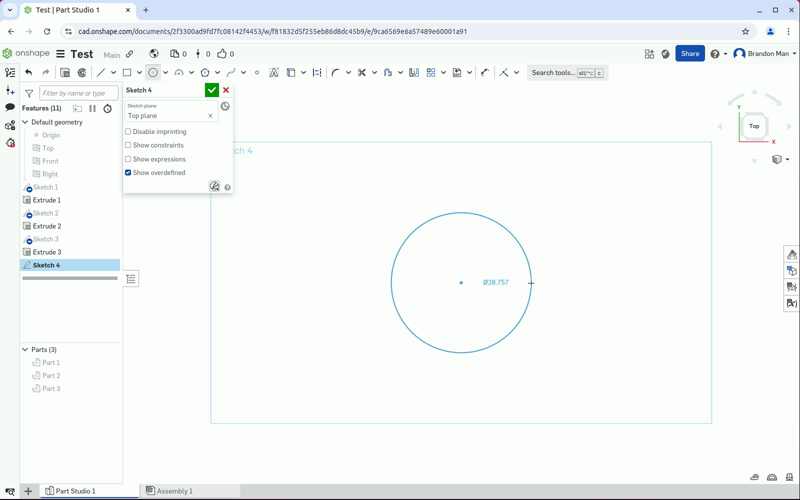
key(esc)
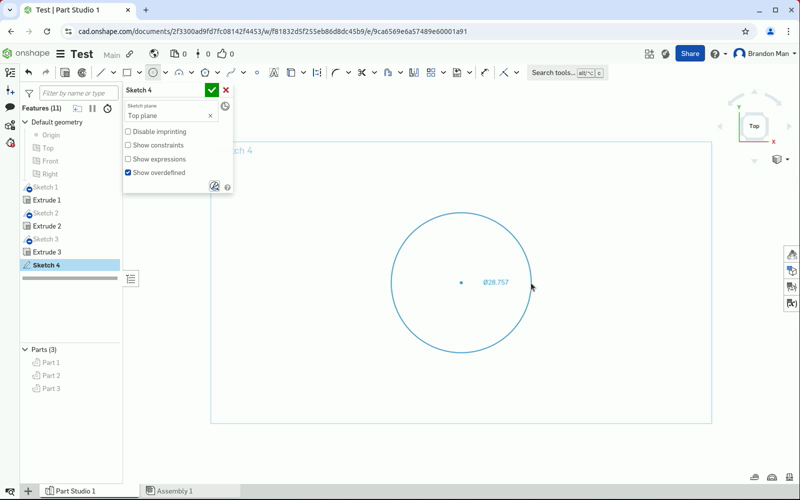
key(c)
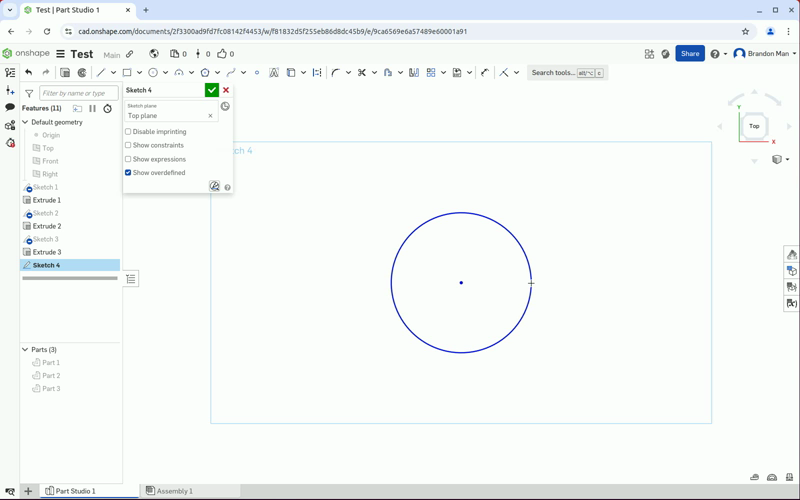
key_down(shift)
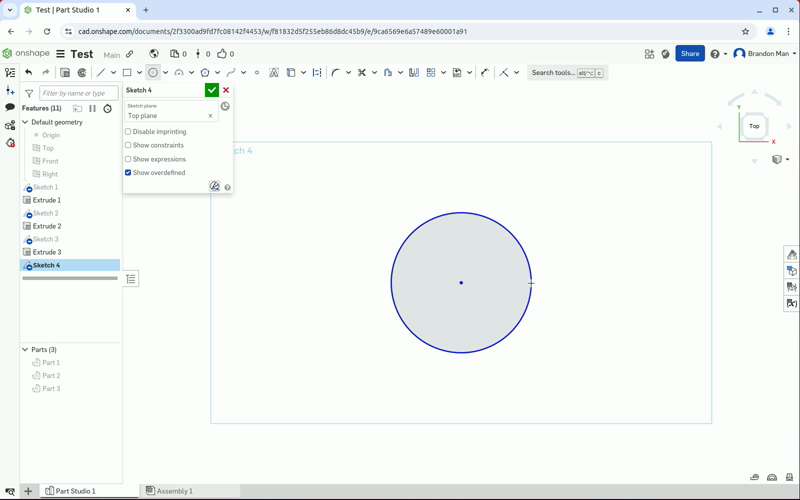
mouse_move(461, 282)
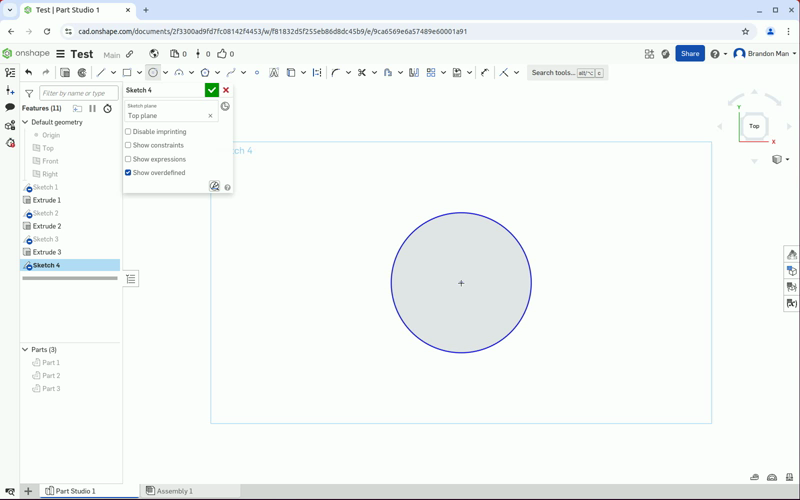
click(461, 282)
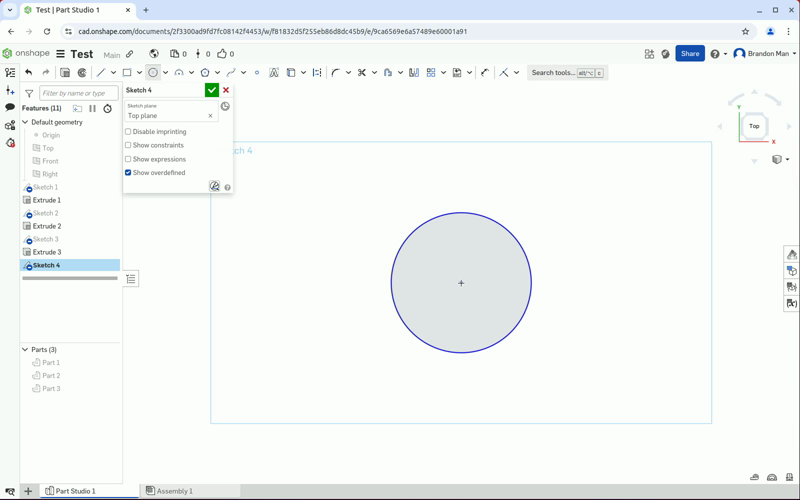
key_up(shift)
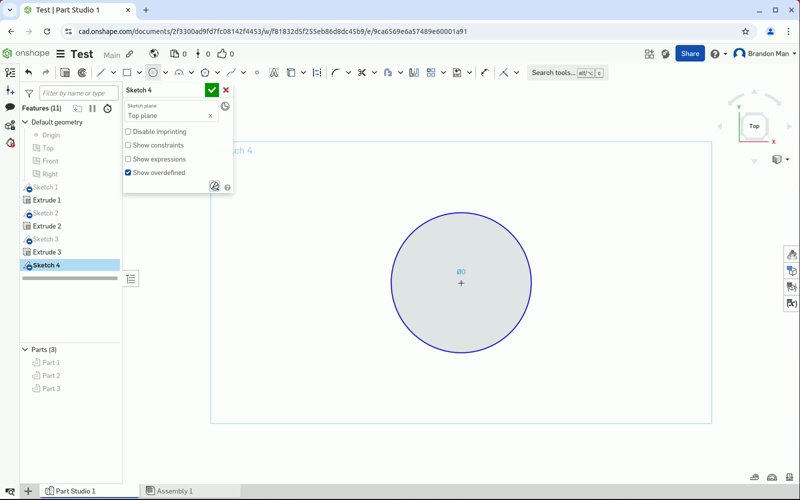
mouse_move(523, 282)
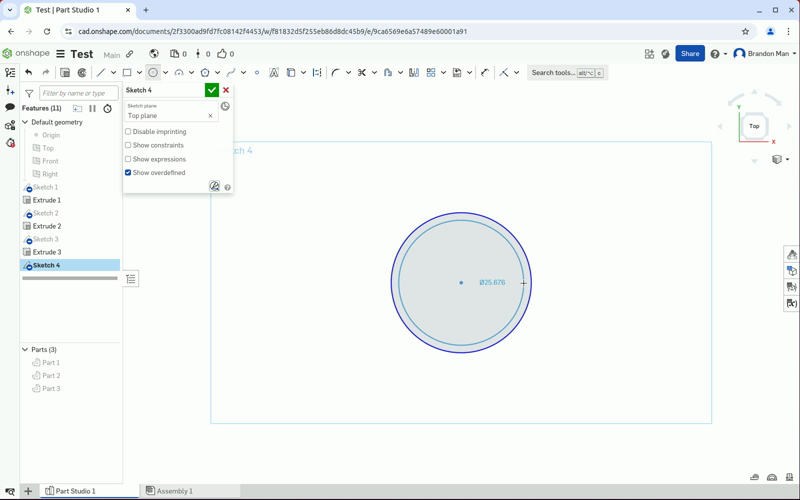
click(523, 282)
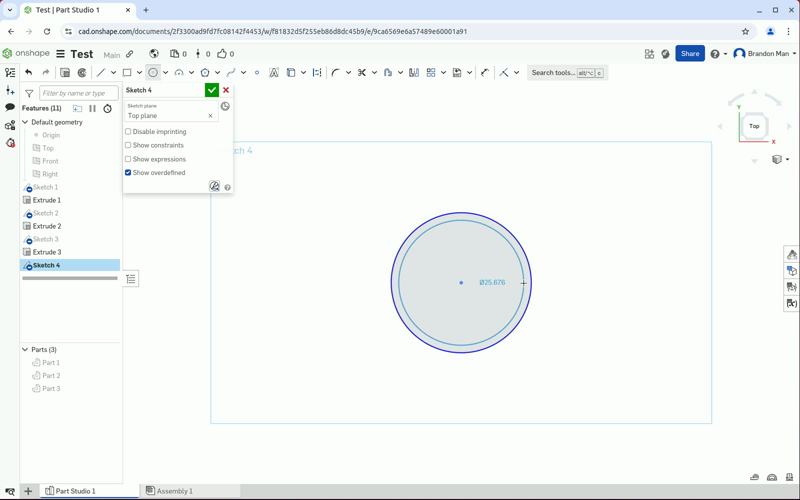
key(esc)
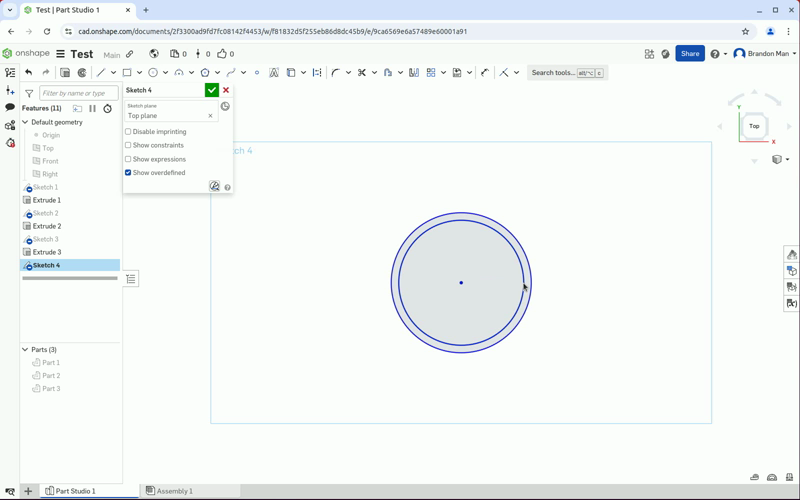
mouse_move(398, 299)
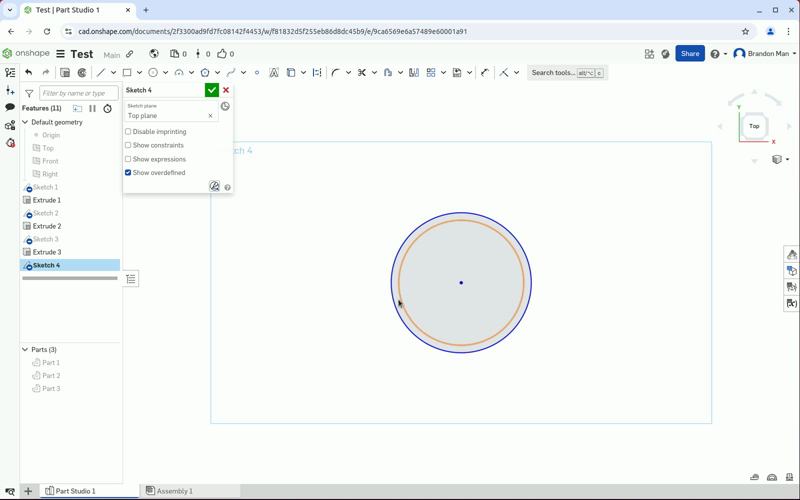
click(398, 299)
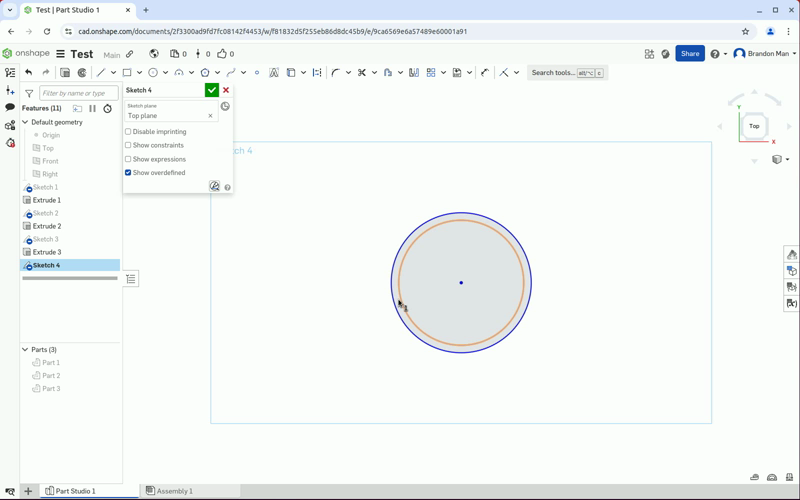
mouse_move(73, 352)
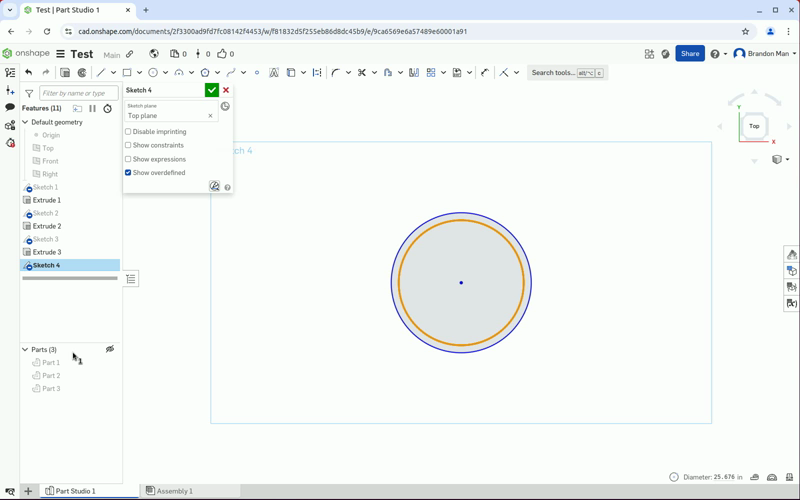
key(shift+y)
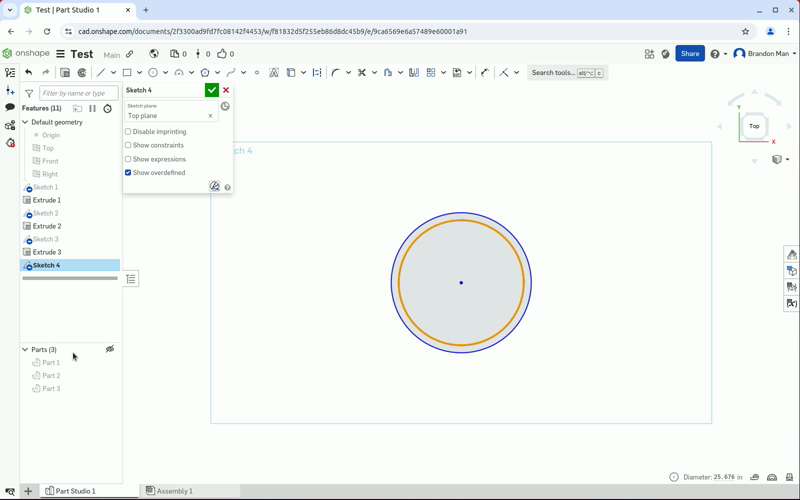
key(shift+e)
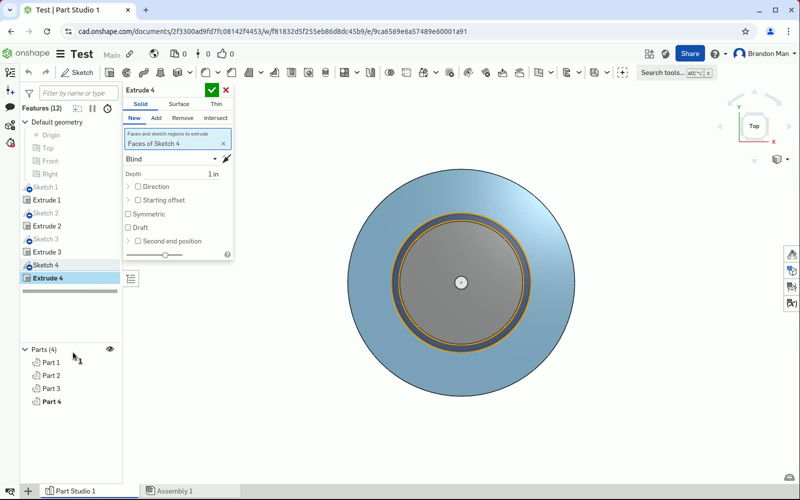
mouse_move(143, 106)
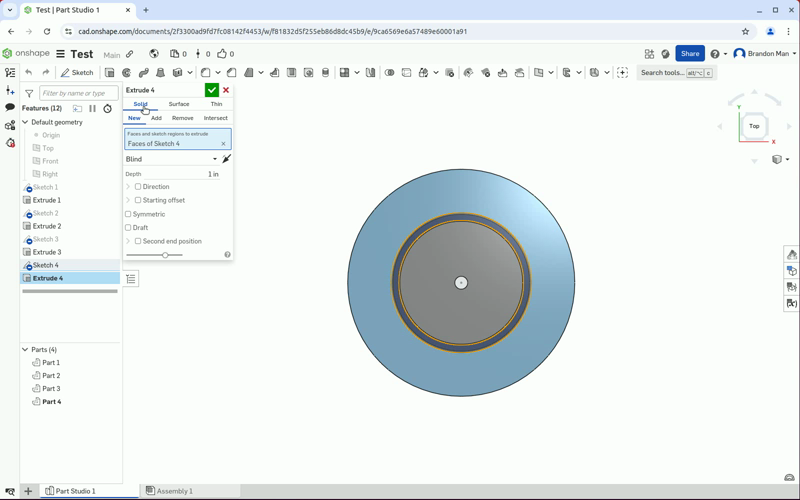
click(143, 106)
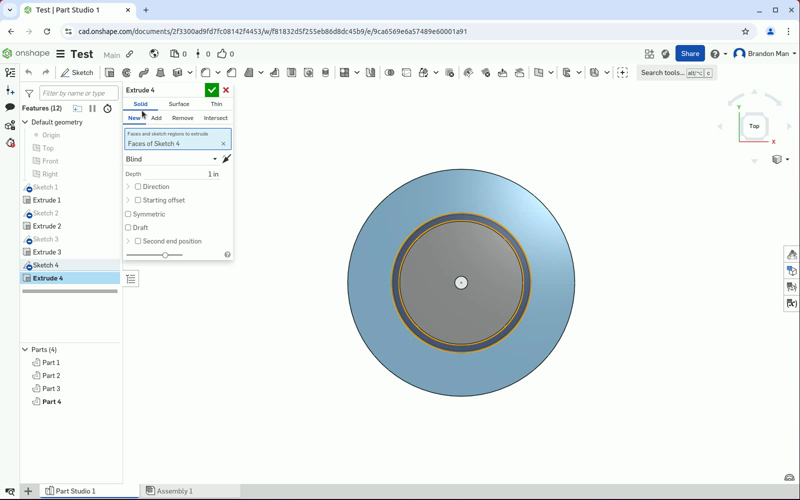
mouse_move(137, 120)
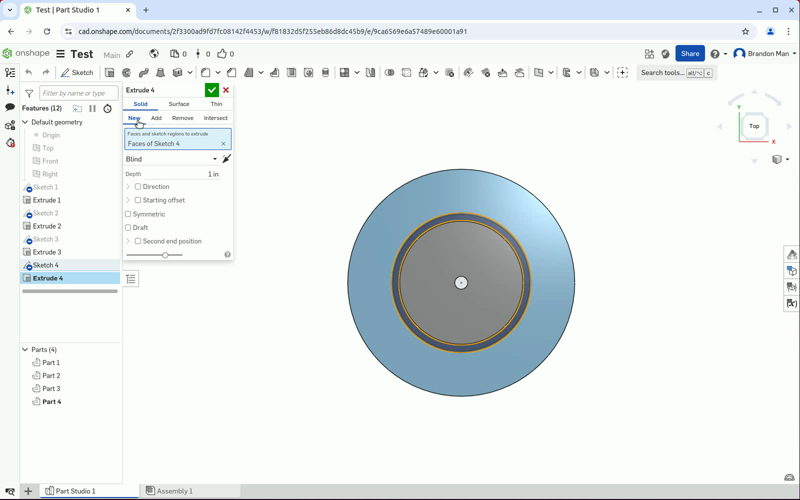
click(137, 120)
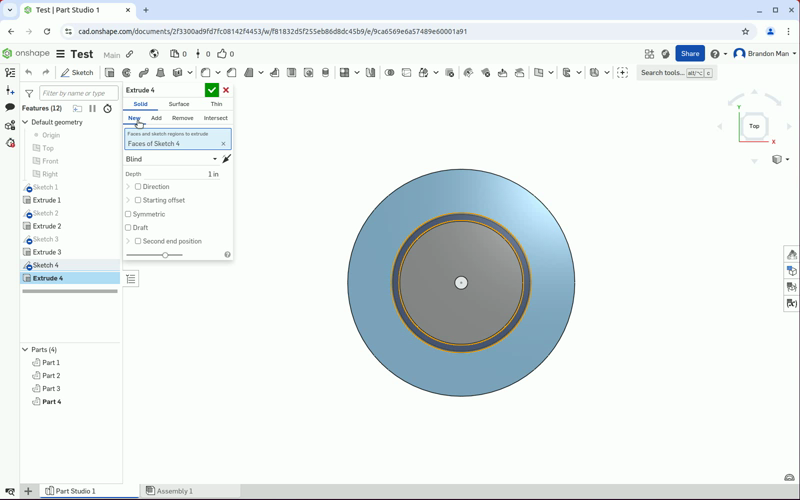
key(tab, 4)
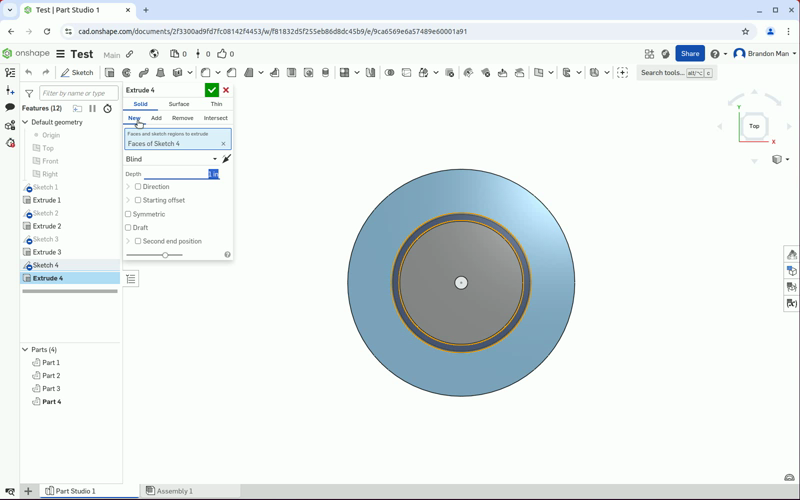
text(17.331)
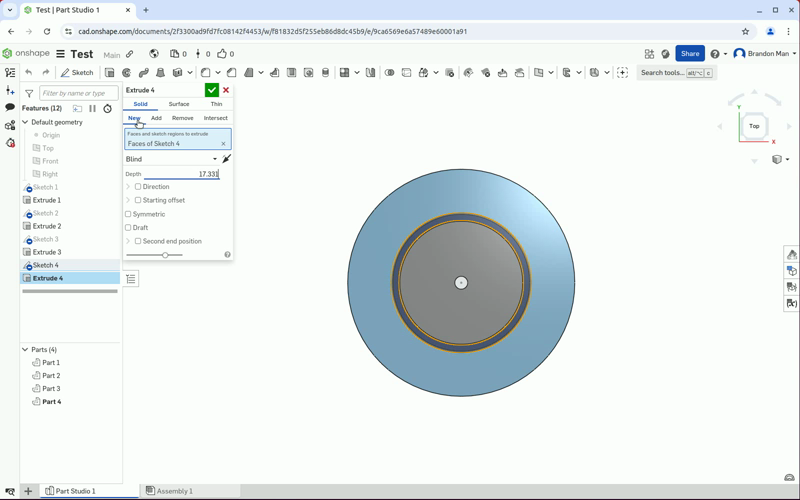
key(enter)
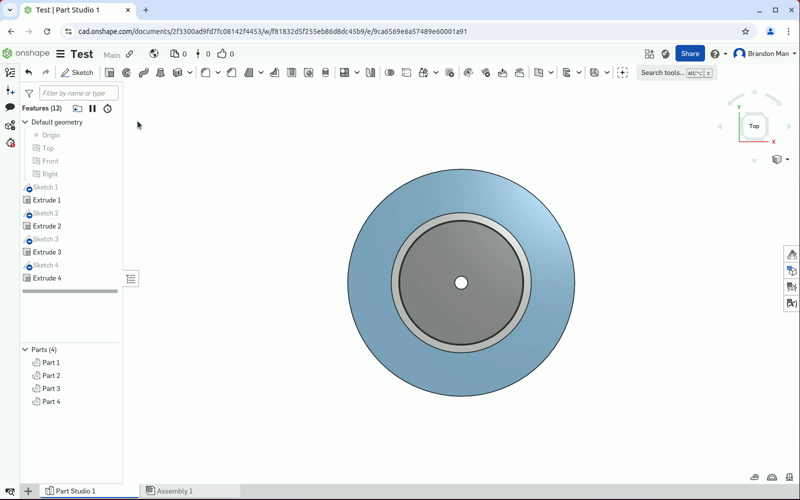
key(shift+h)
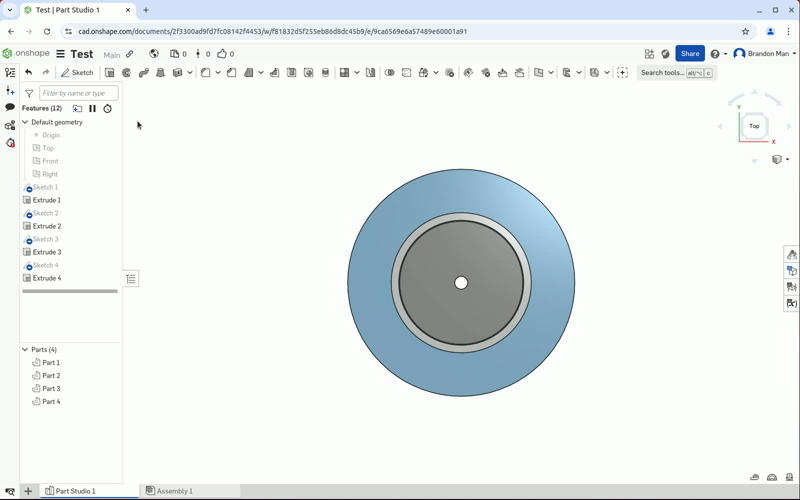
key(shift+h)
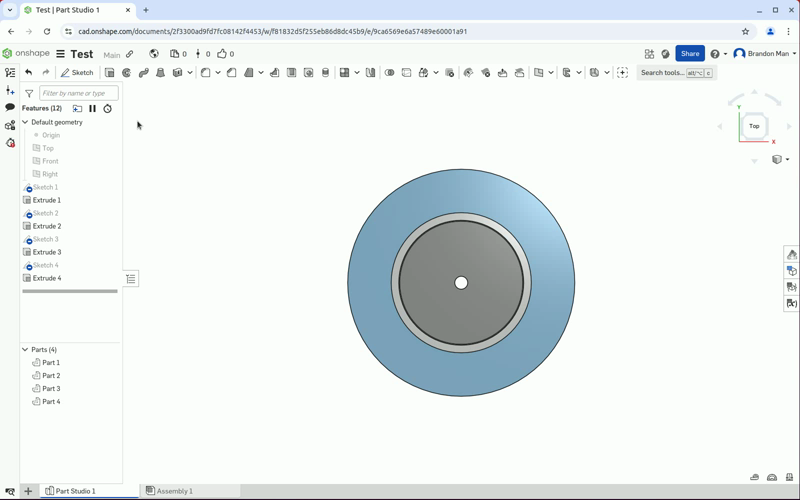
mouse_move(73, 189)
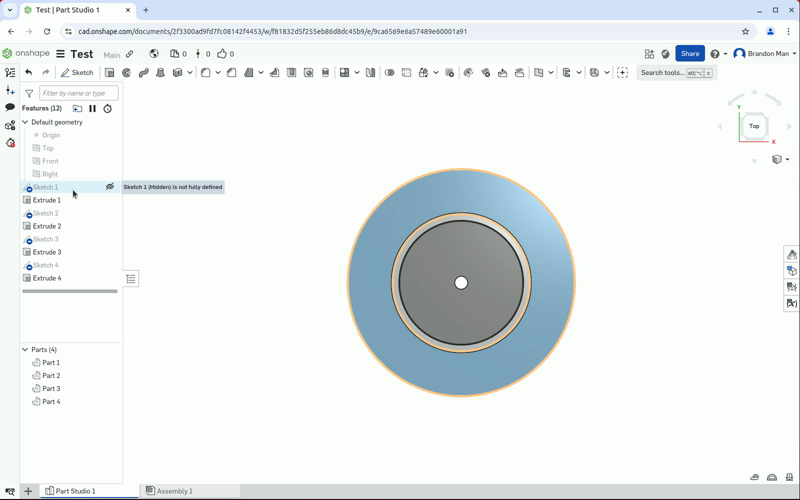
click(73, 189)
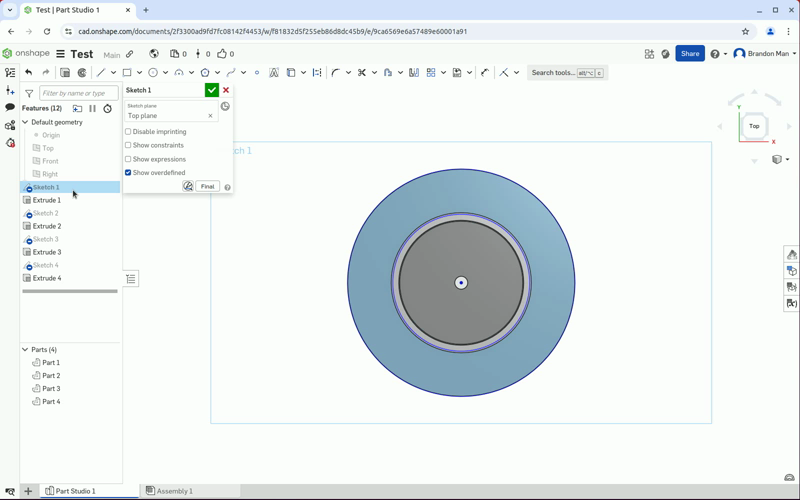
mouse_move(229, 92)
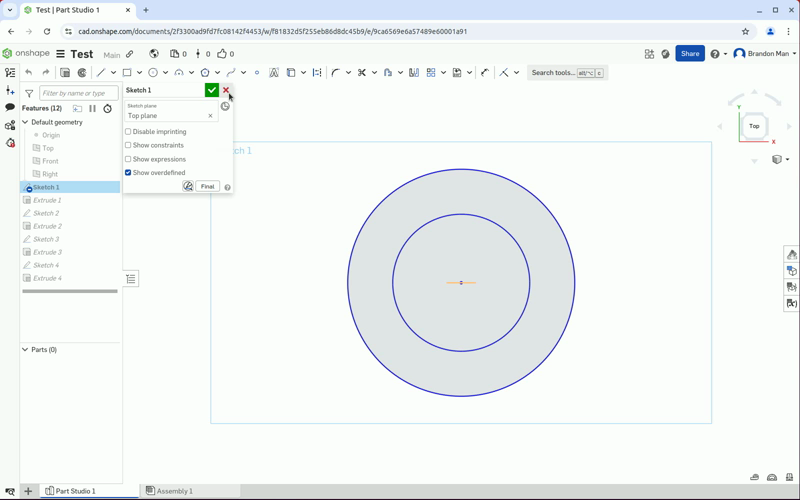
click(229, 92)
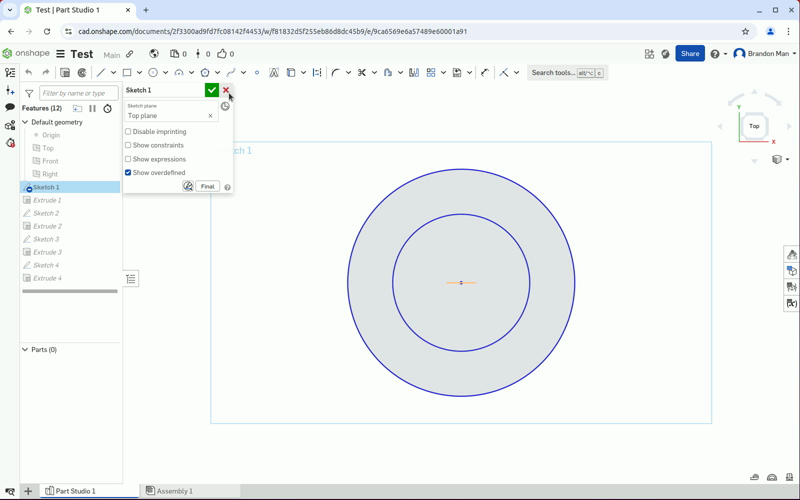
key(shift+s)
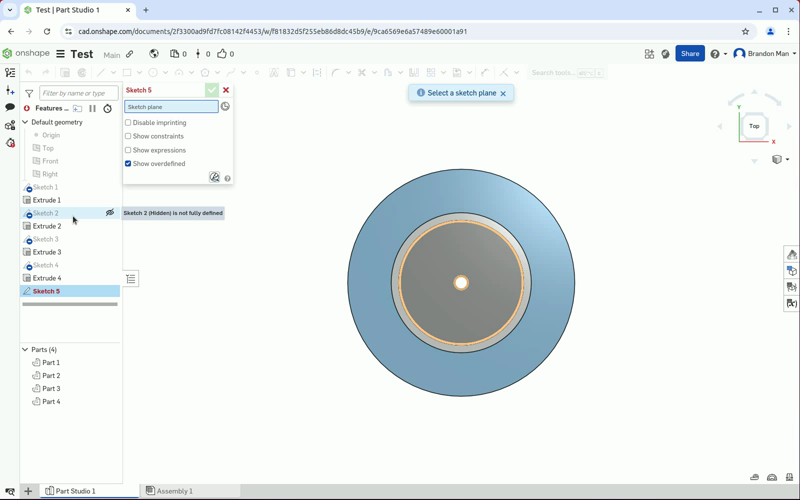
scroll(3)
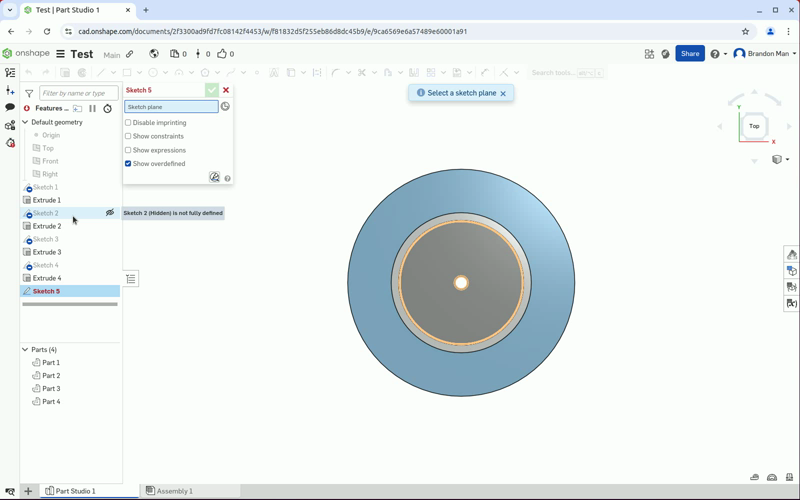
mouse_move(73, 150)
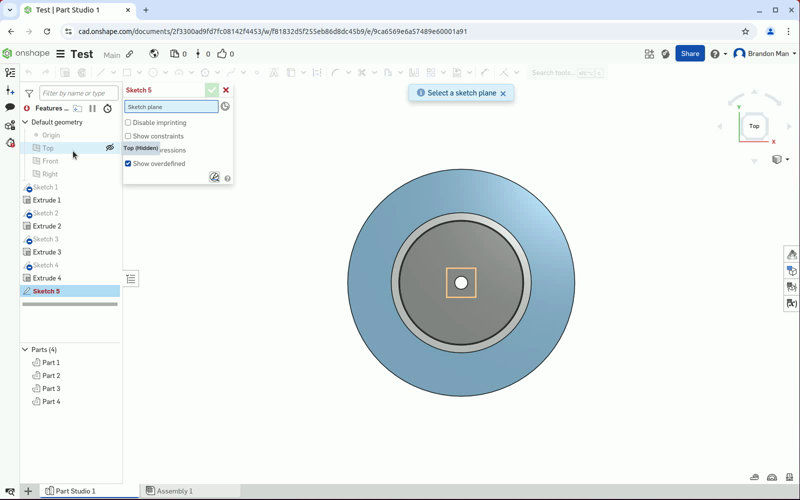
click(73, 150)
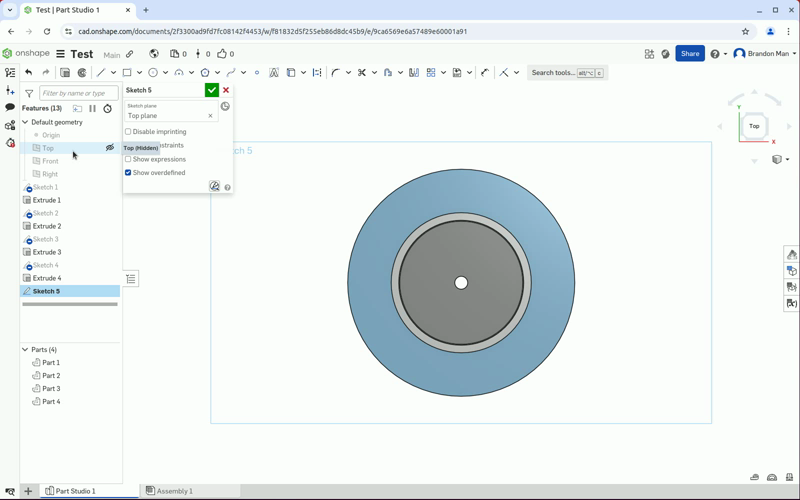
mouse_move(73, 352)
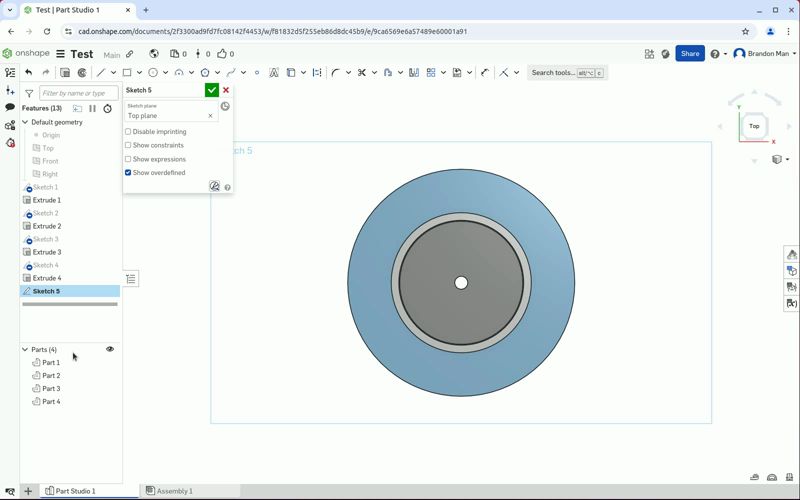
key(y)
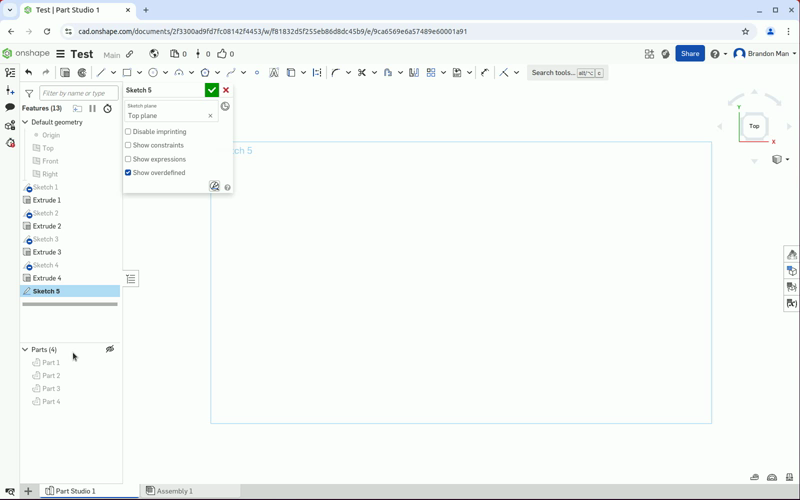
key(c)
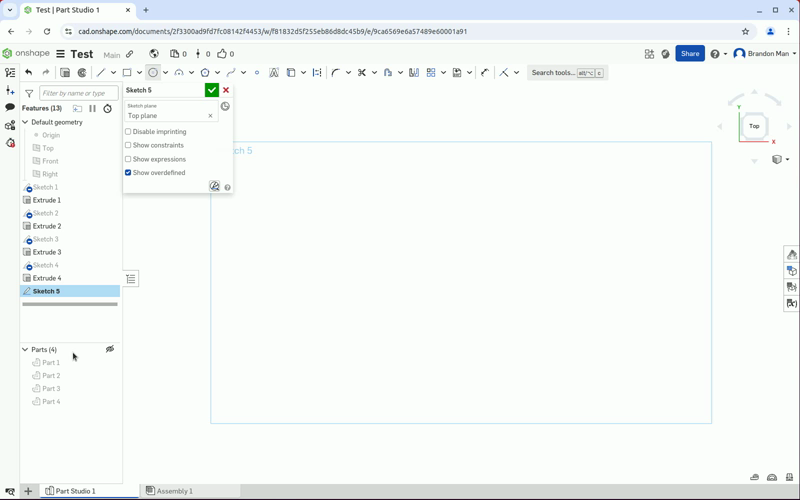
key_down(shift)
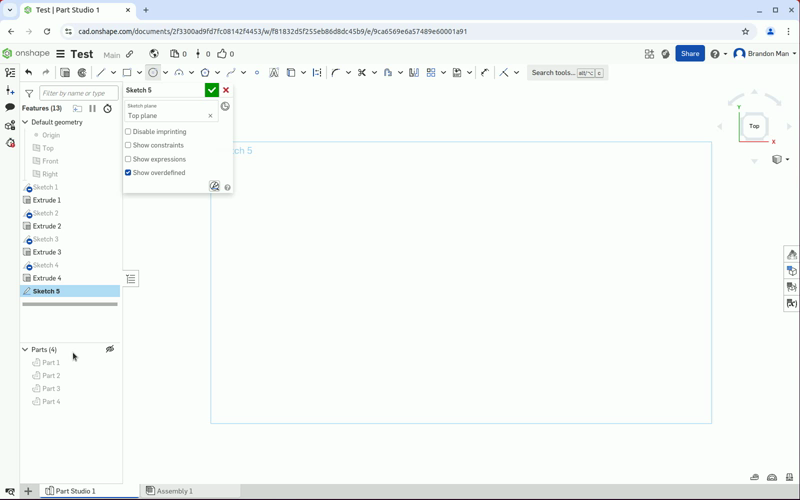
mouse_move(461, 282)
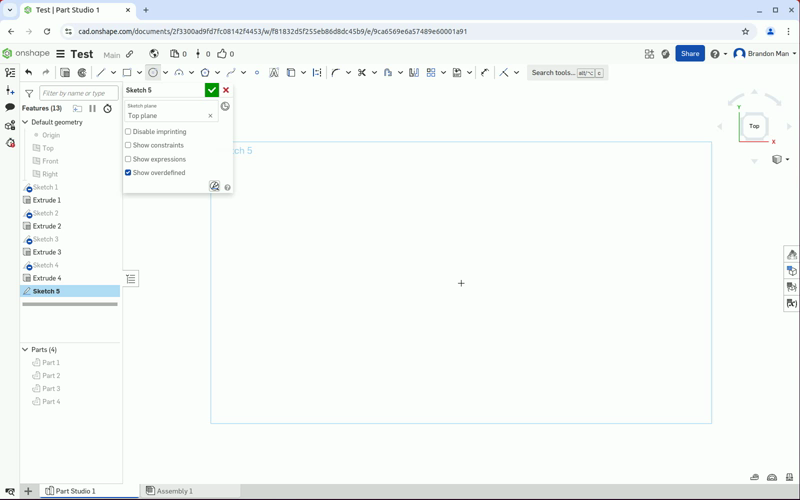
click(461, 282)
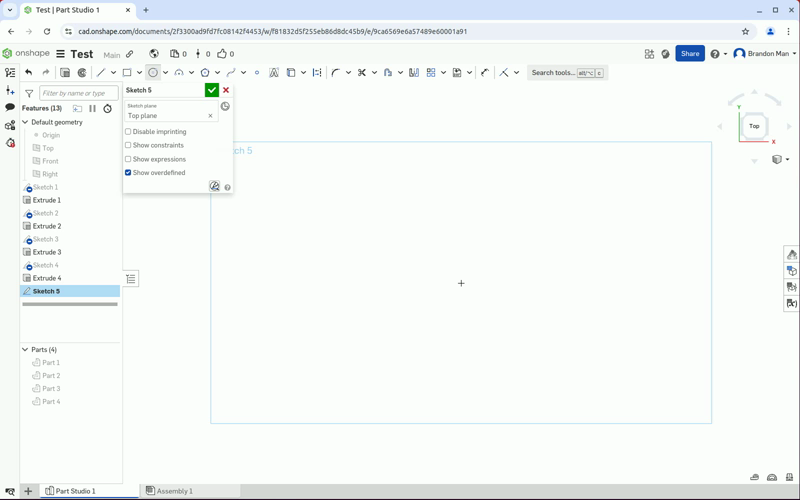
key_up(shift)
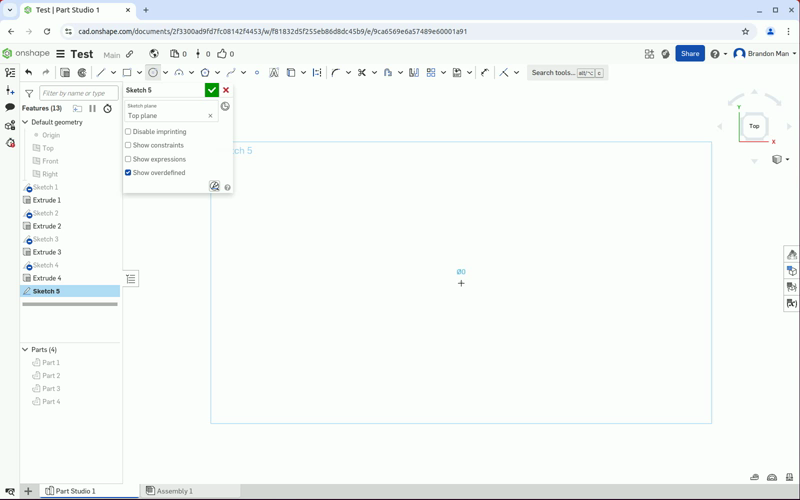
mouse_move(574, 282)
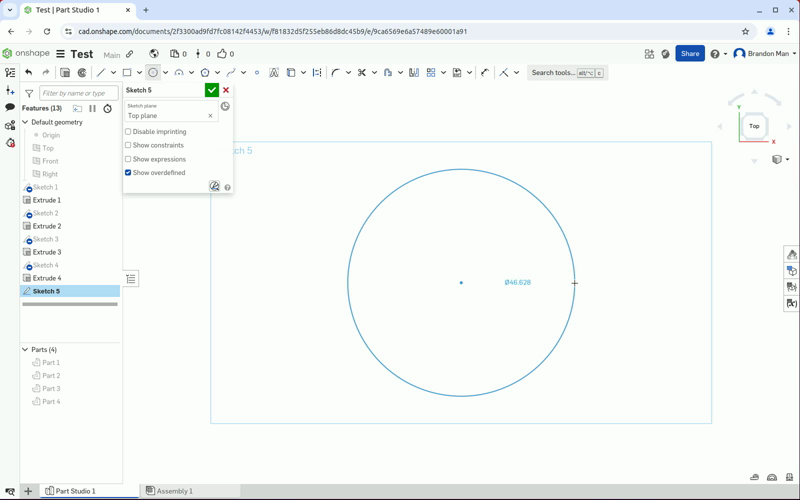
click(574, 282)
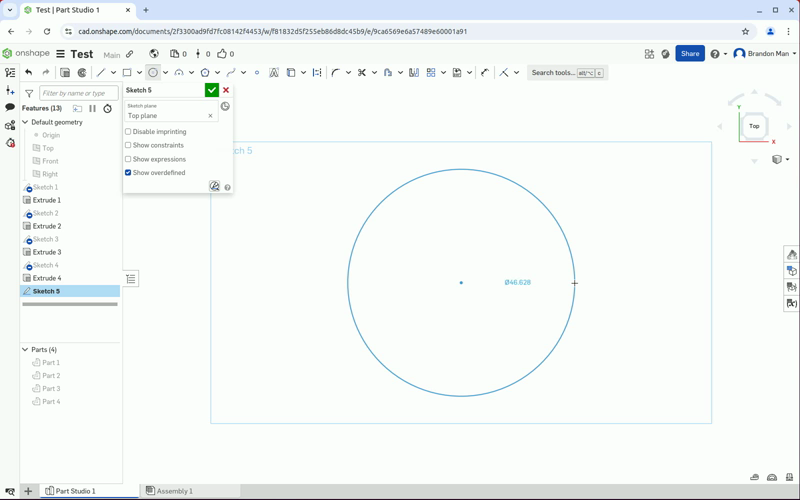
key(esc)
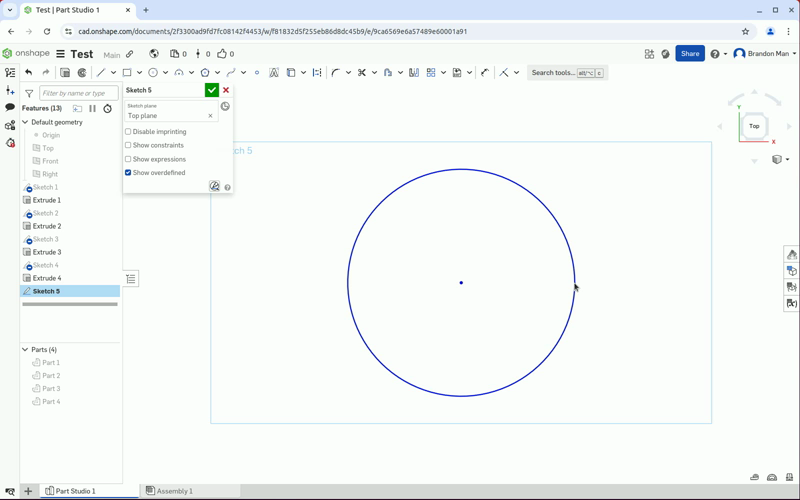
key(c)
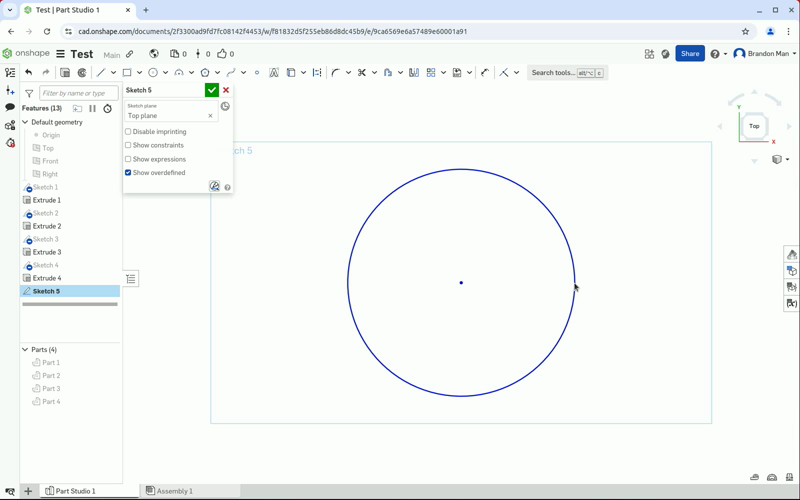
key_down(shift)
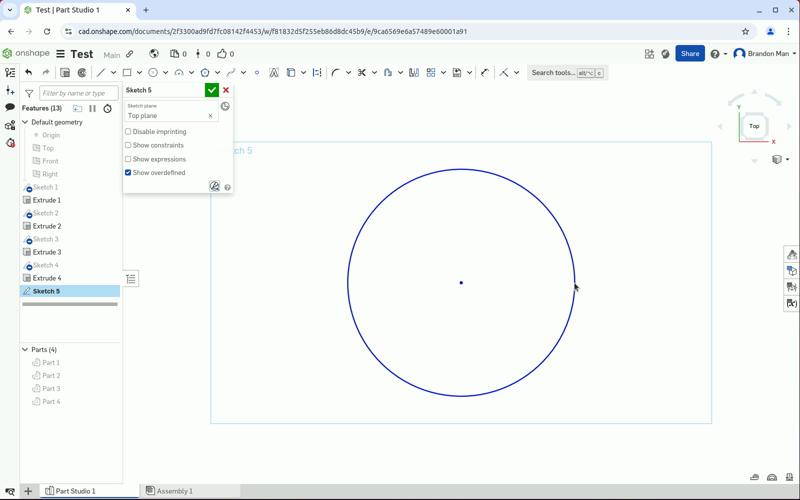
mouse_move(461, 282)
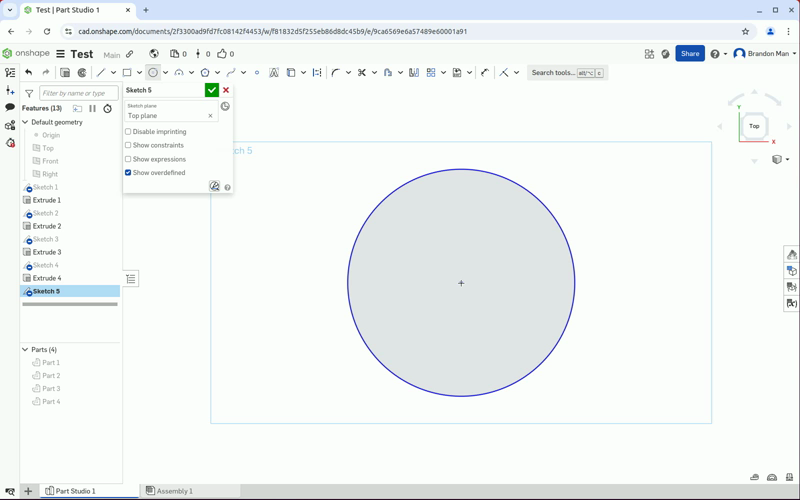
click(461, 282)
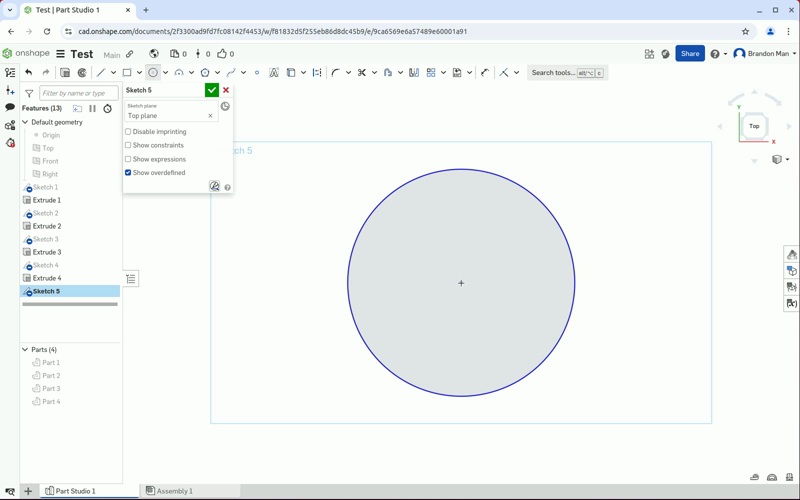
key_up(shift)
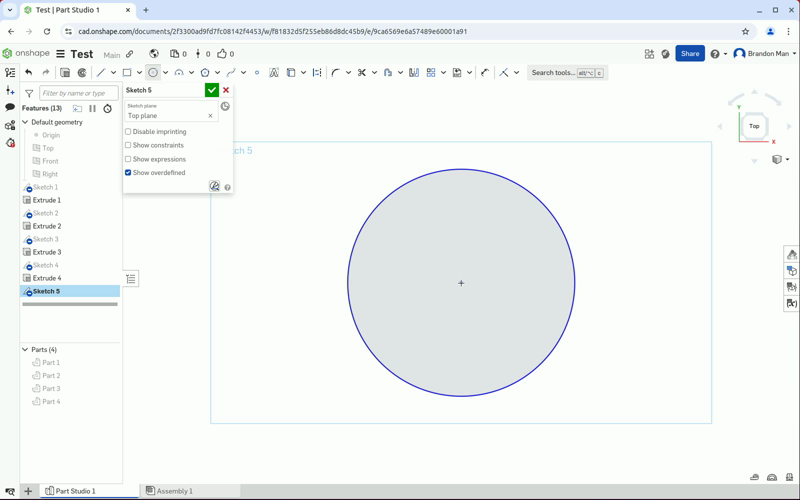
mouse_move(529, 282)
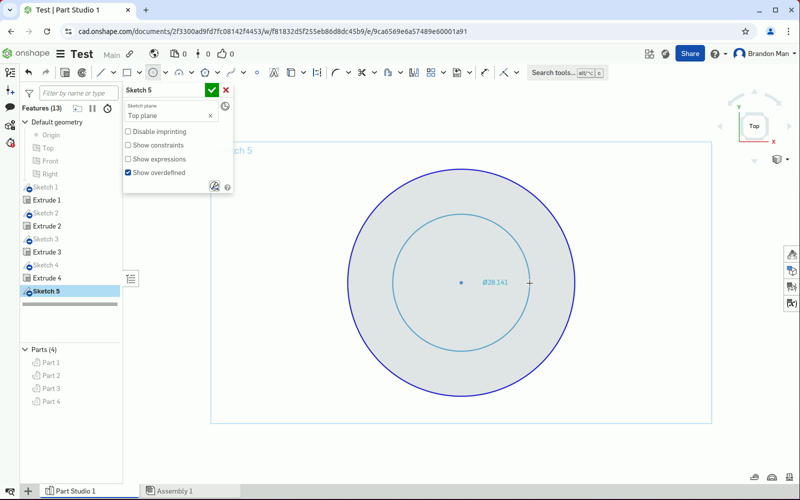
click(529, 282)
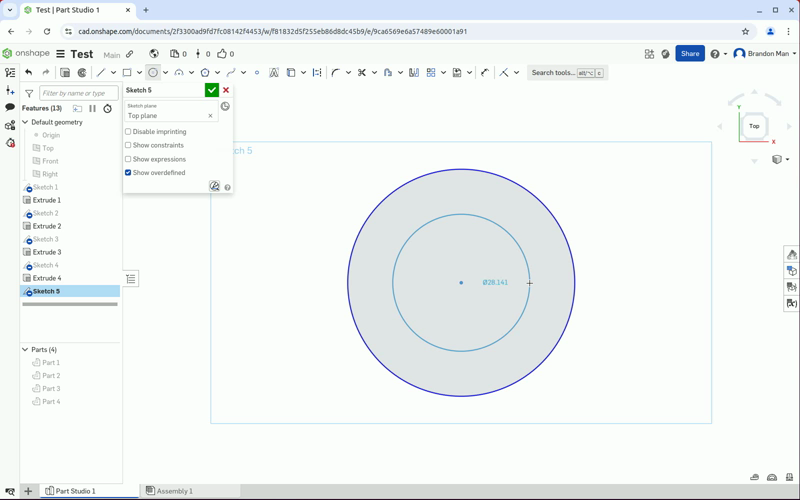
key(esc)
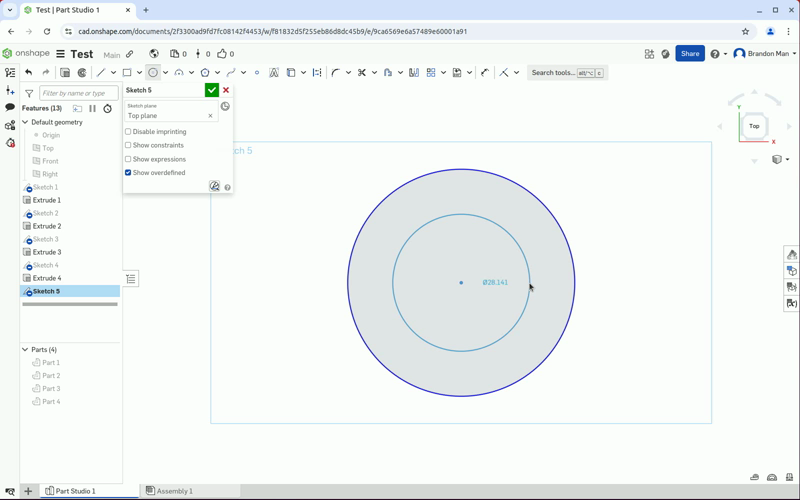
mouse_move(520, 345)
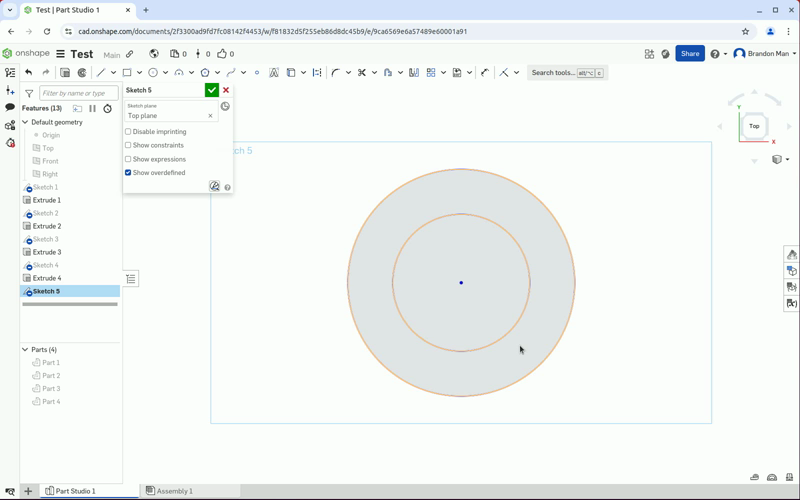
click(520, 345)
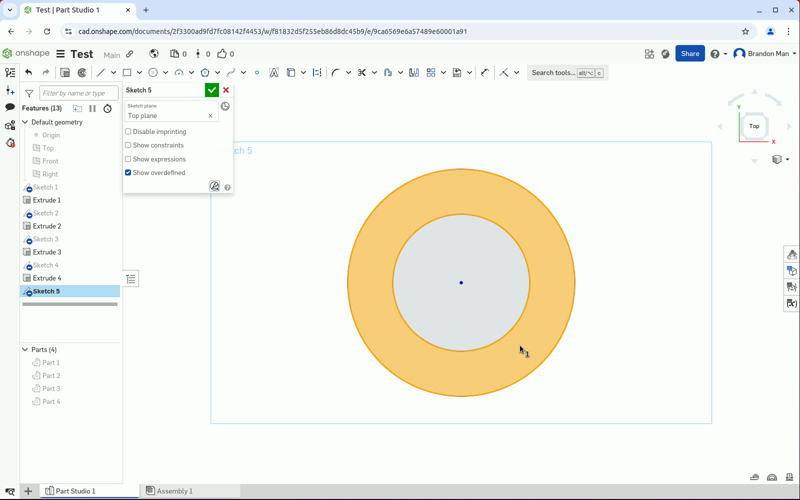
mouse_move(73, 352)
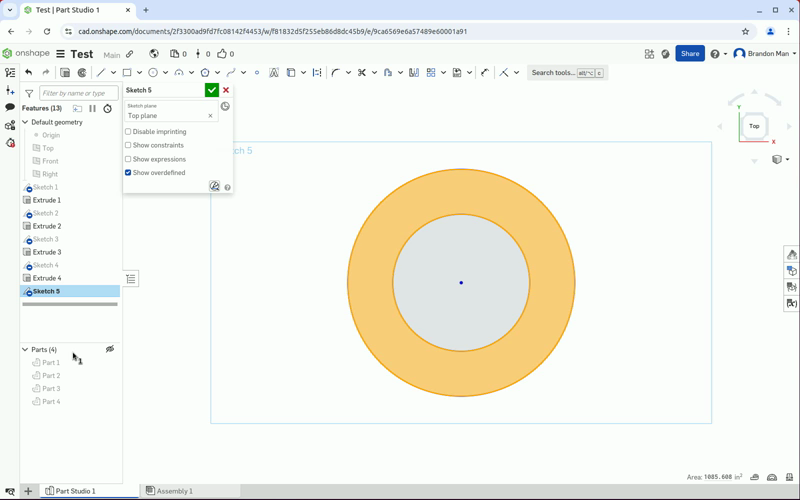
key(shift+y)
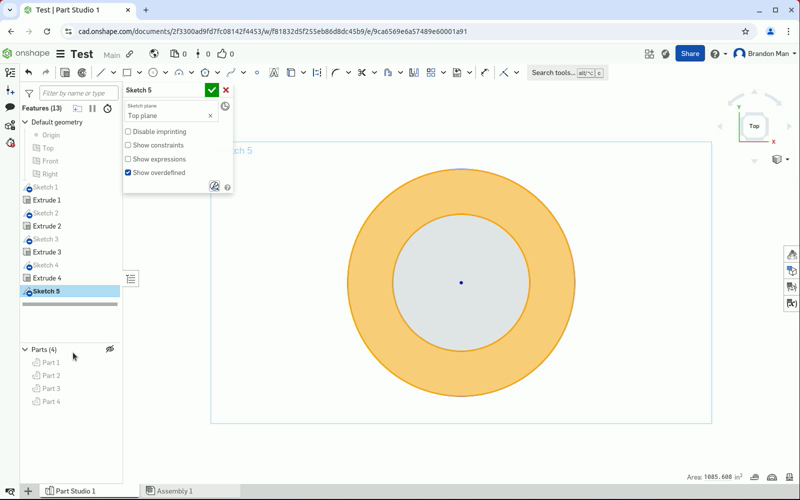
key(shift+e)
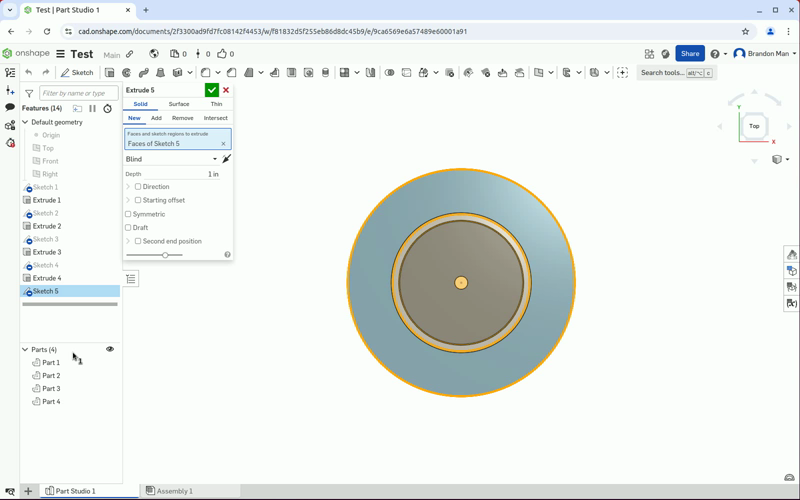
mouse_move(143, 106)
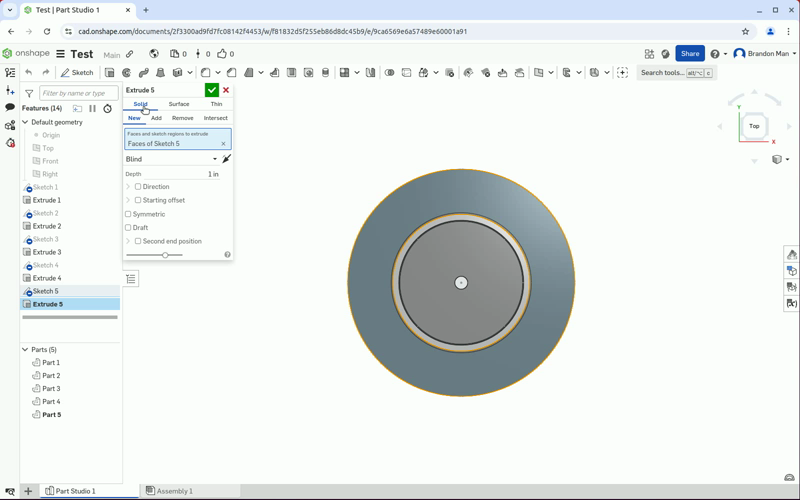
click(143, 106)
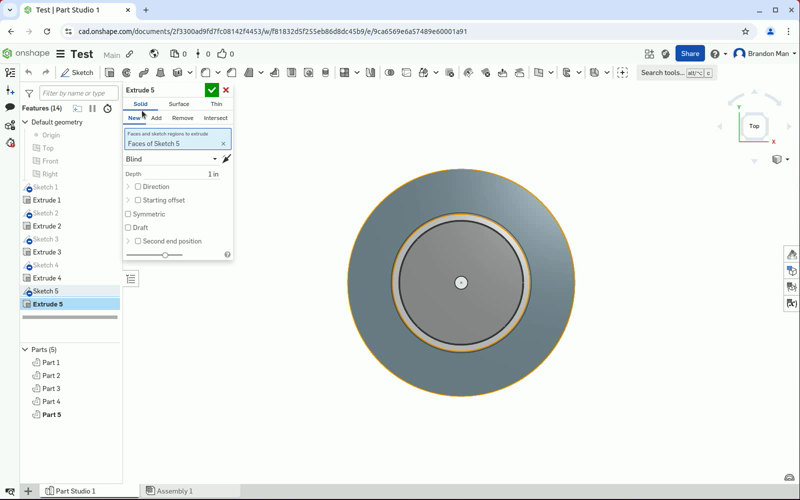
mouse_move(137, 120)
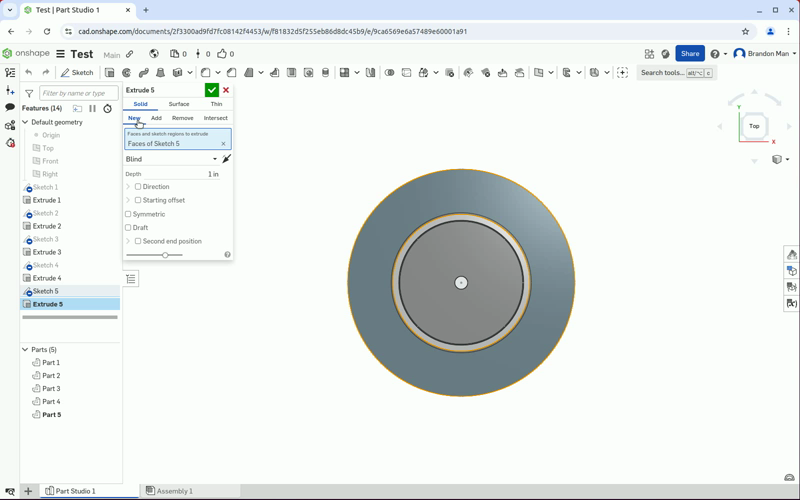
click(137, 120)
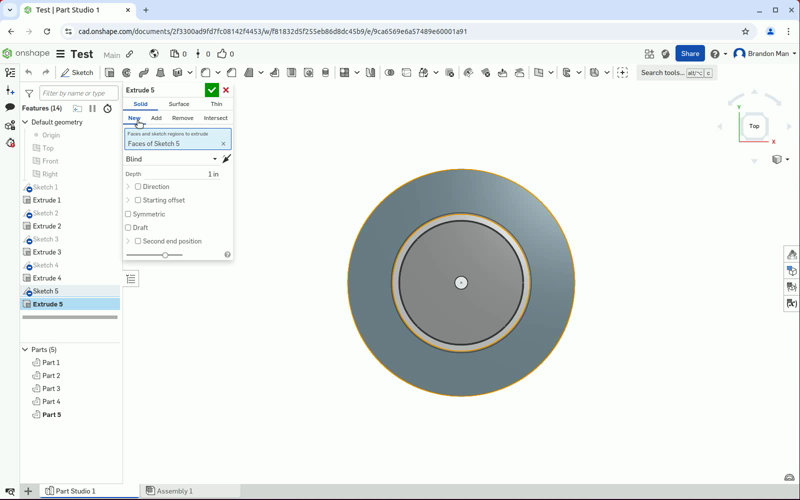
key(tab, 4)
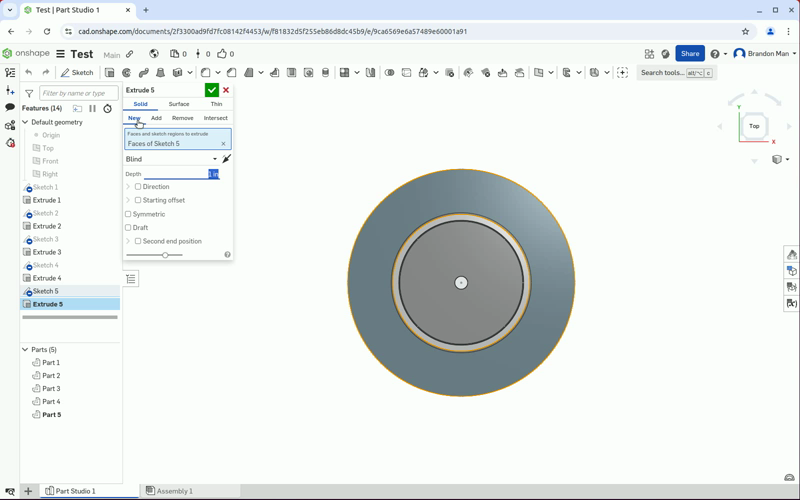
text(1.685)
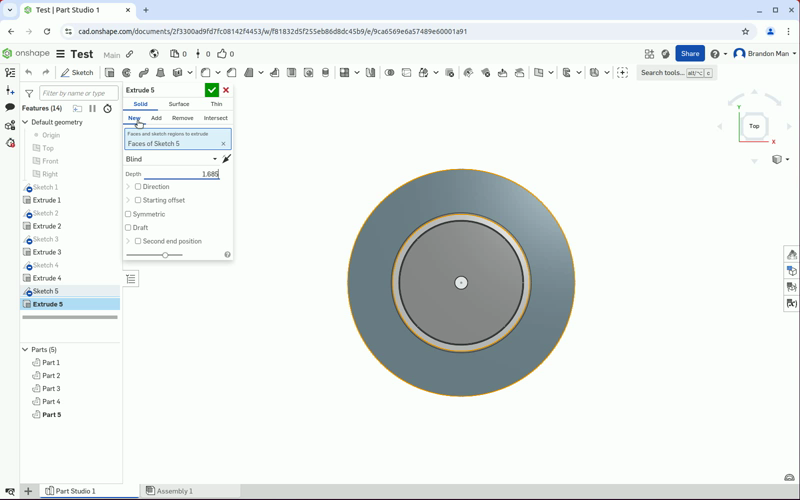
key(enter)
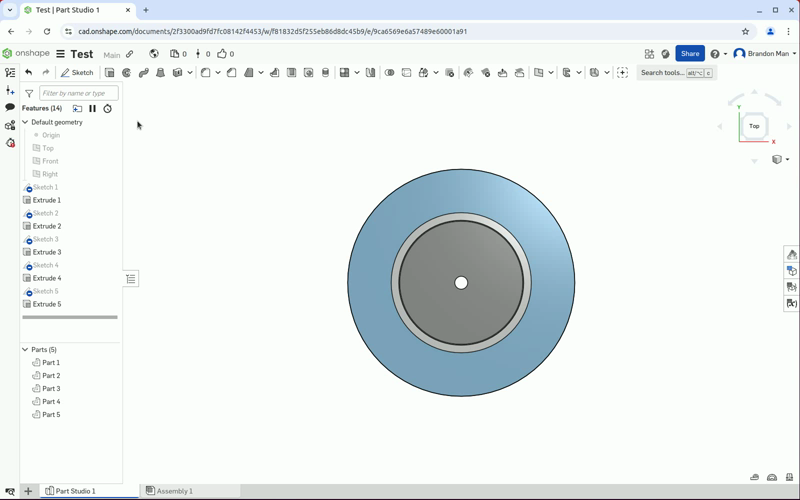
key(shift+h)
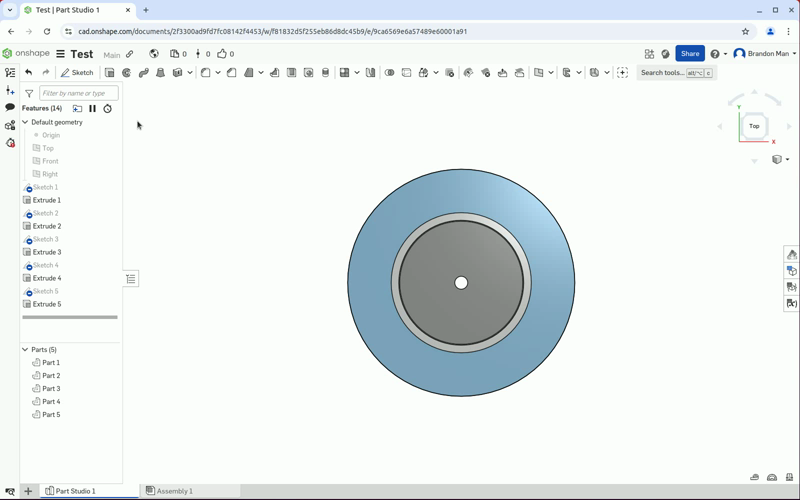
key(shift+h)
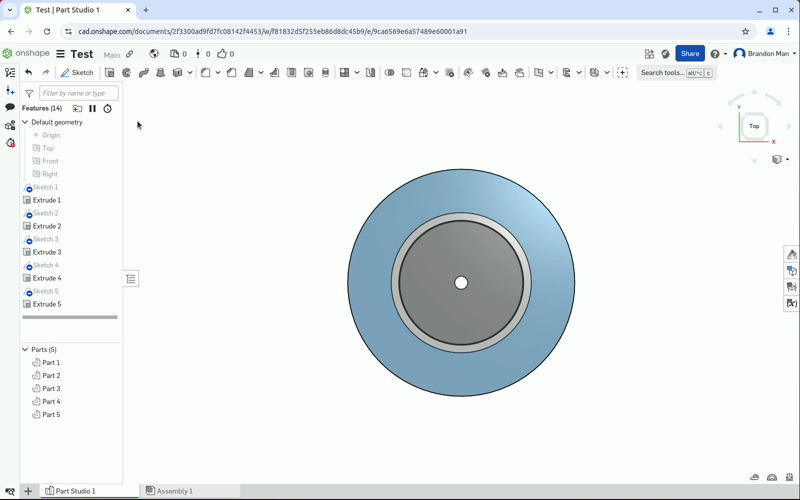
key(shift+7)
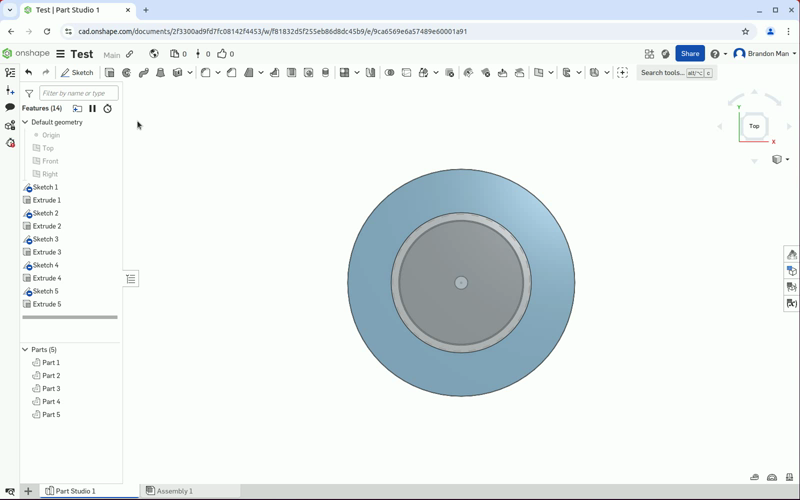
key(up, 3)
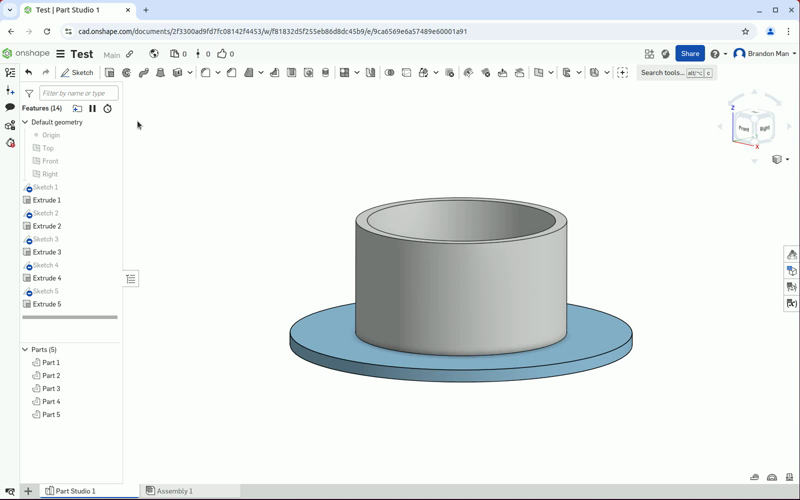
key(left, 3)
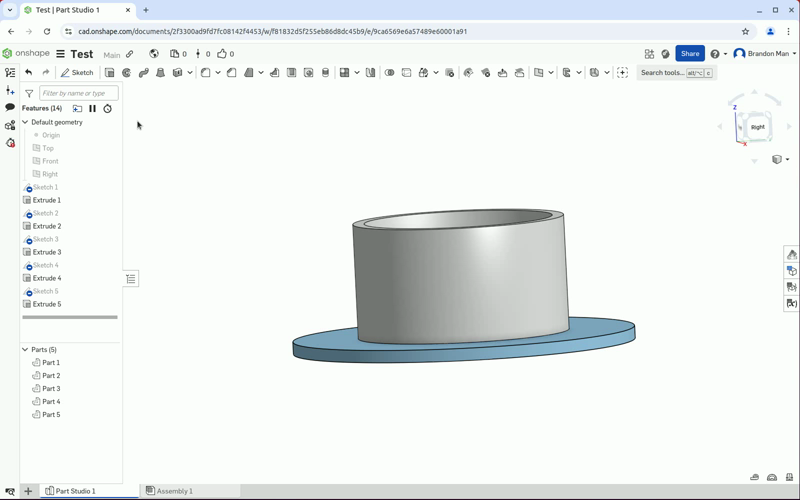
key(right, 3)
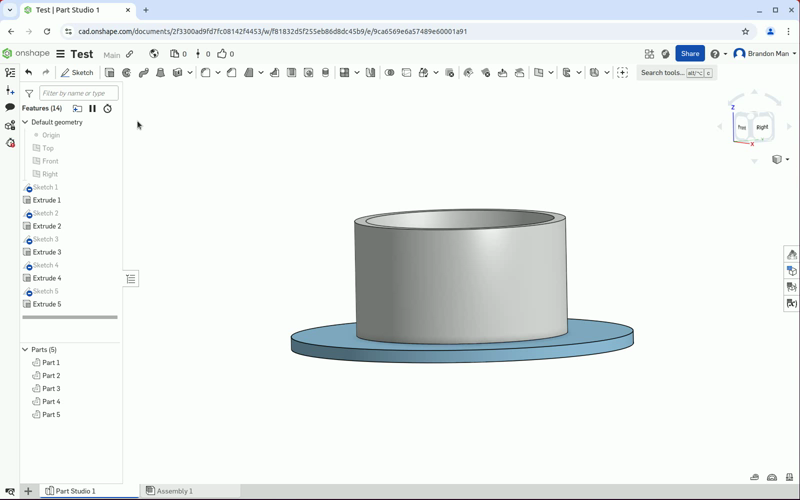
key(down, 3)
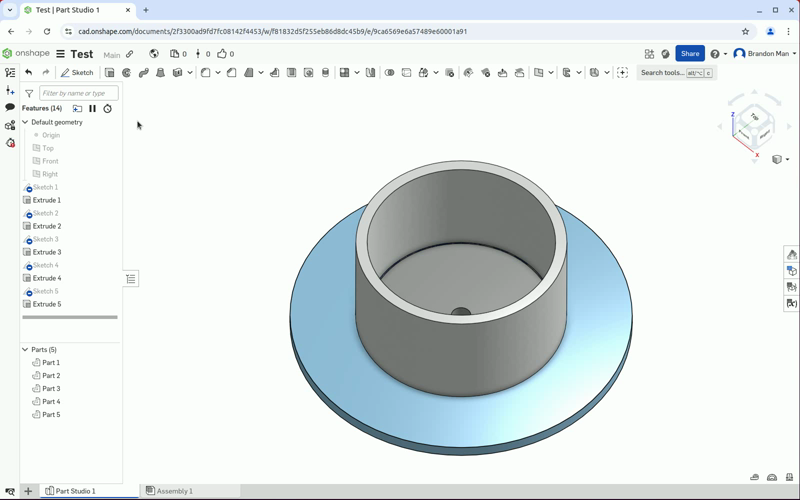
mouse_move(73, 189)
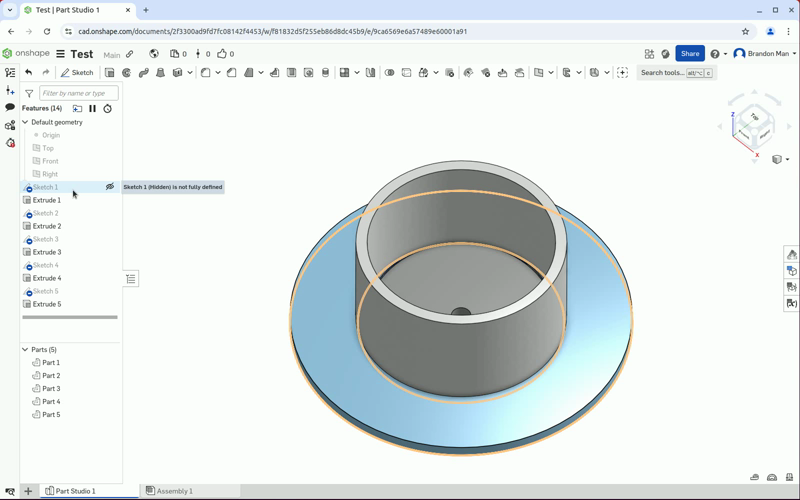
click(73, 189)